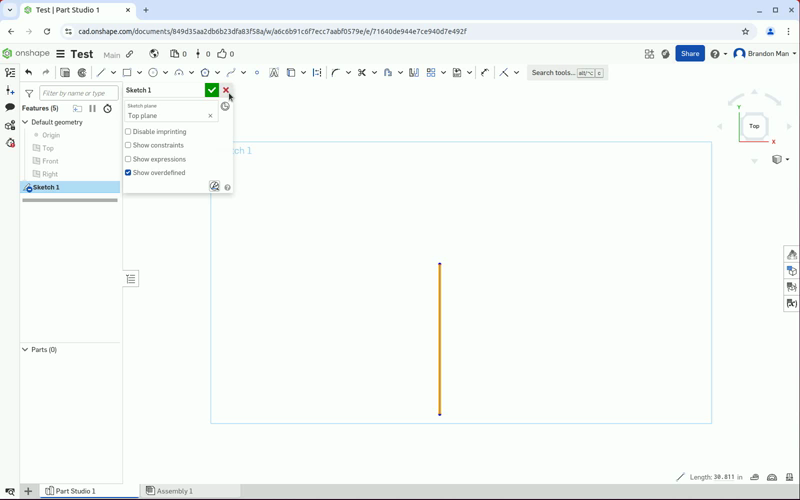
key(shift+h)
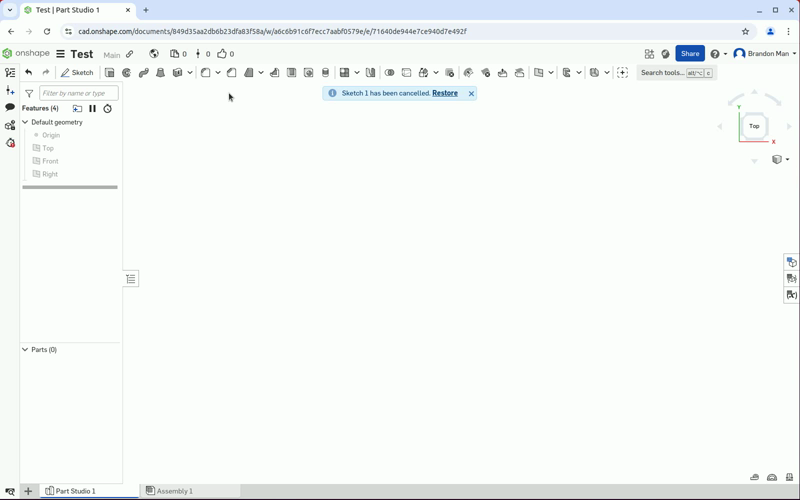
mouse_move(73, 352)
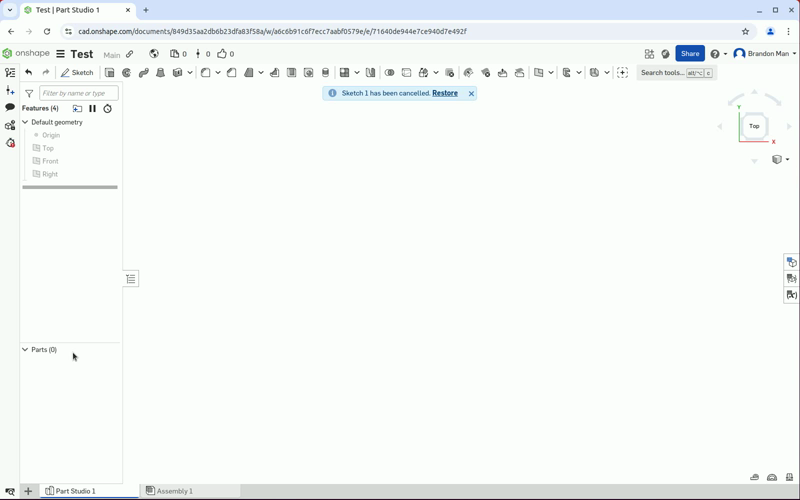
key(y)
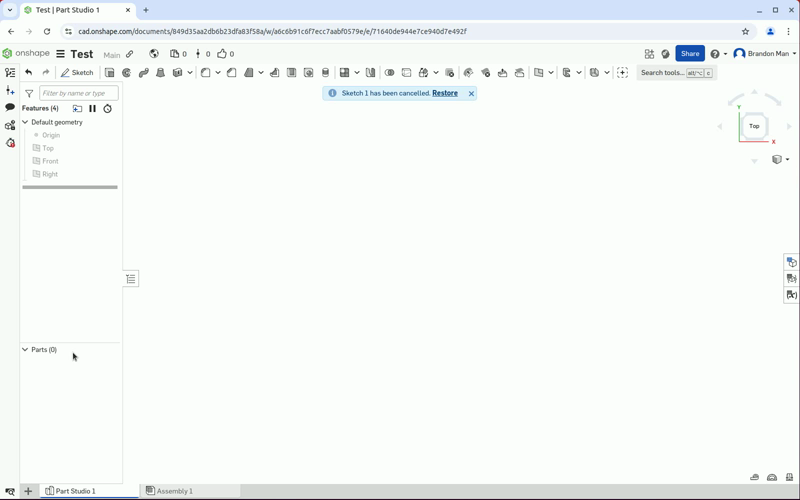
key(shift+p)
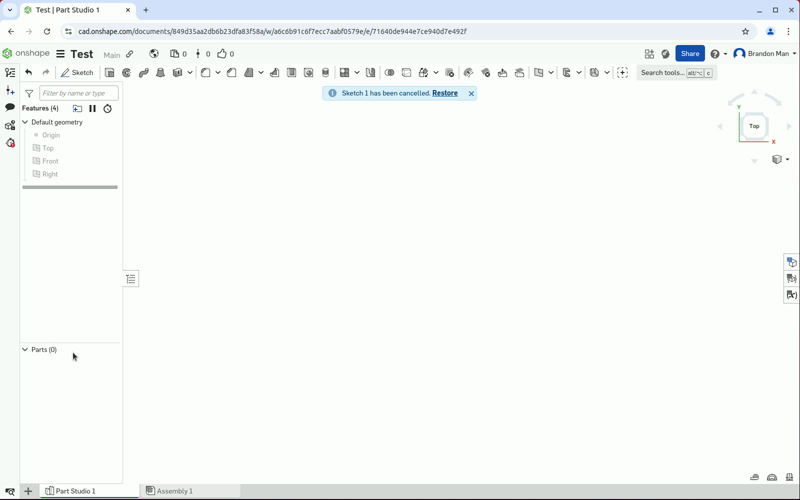
key(space)
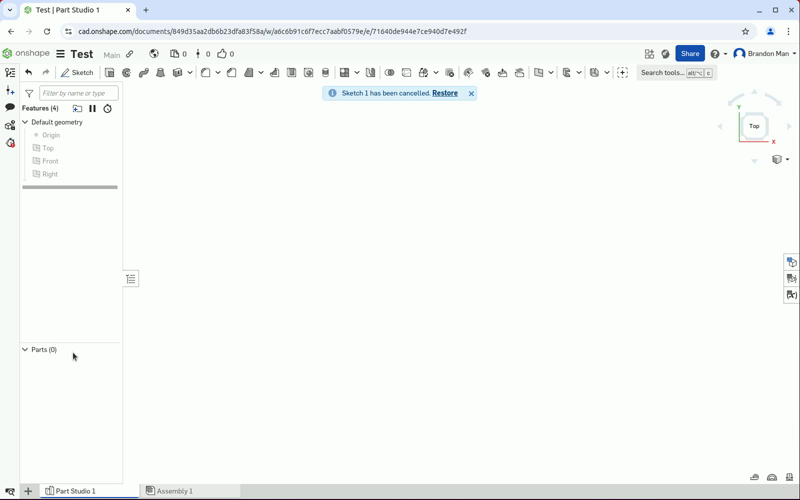
key_down(shift)
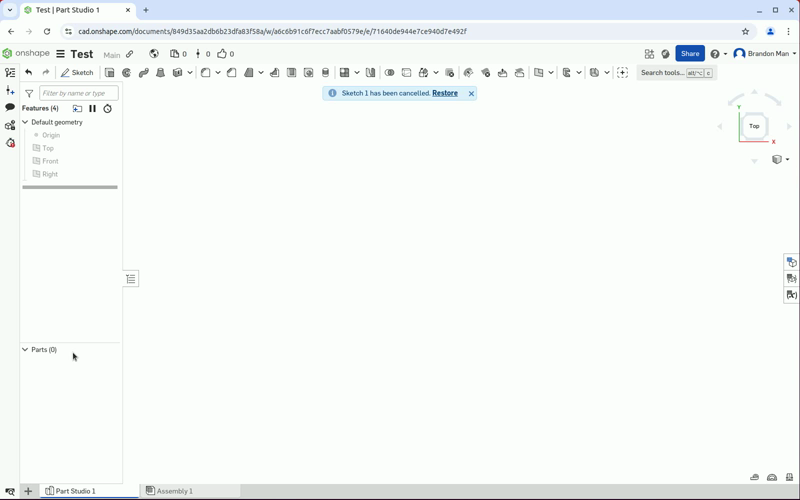
key(up)
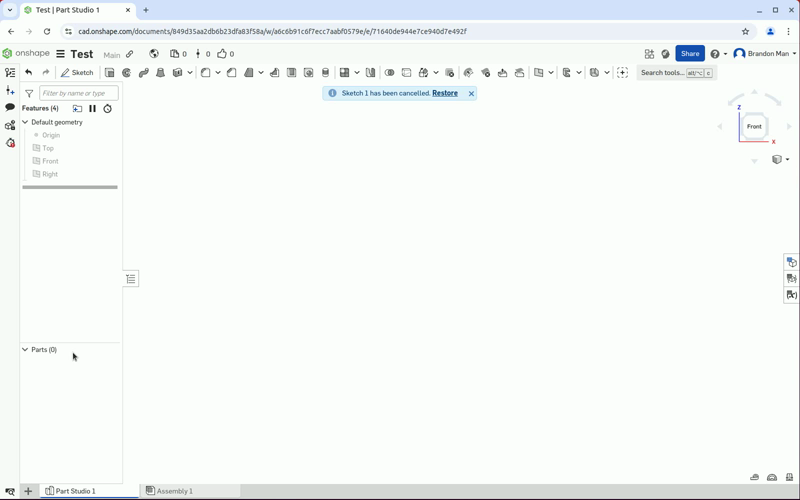
key_up(shift)
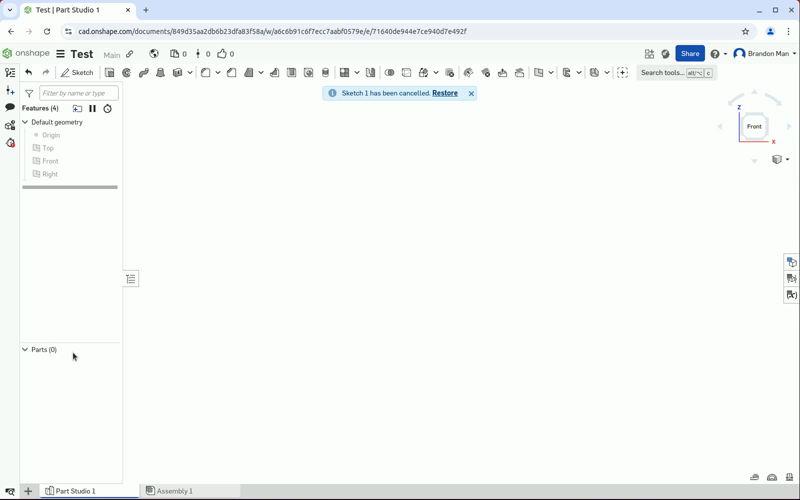
mouse_move(73, 352)
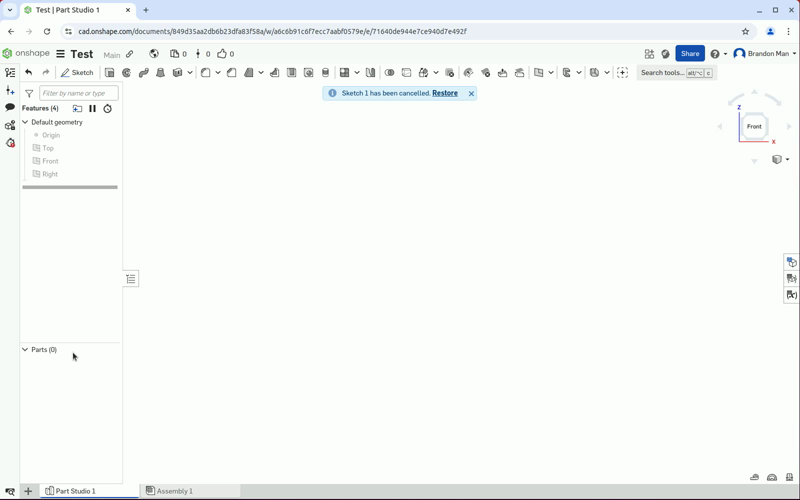
key(shift+y)
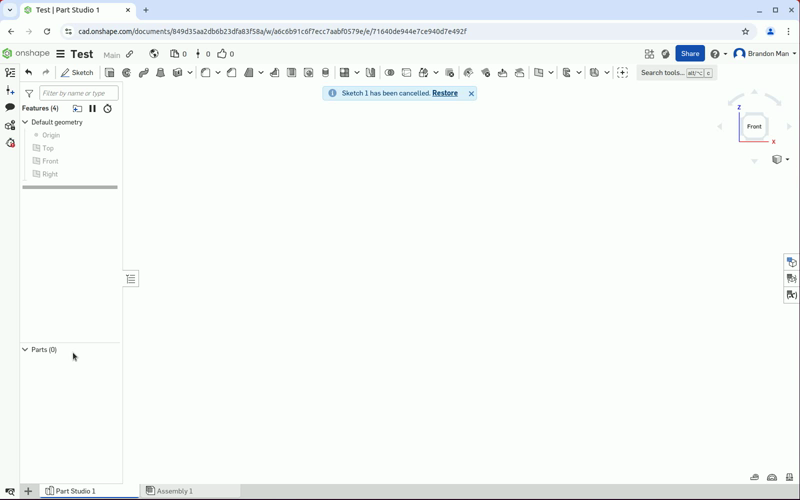
key(shift+s)
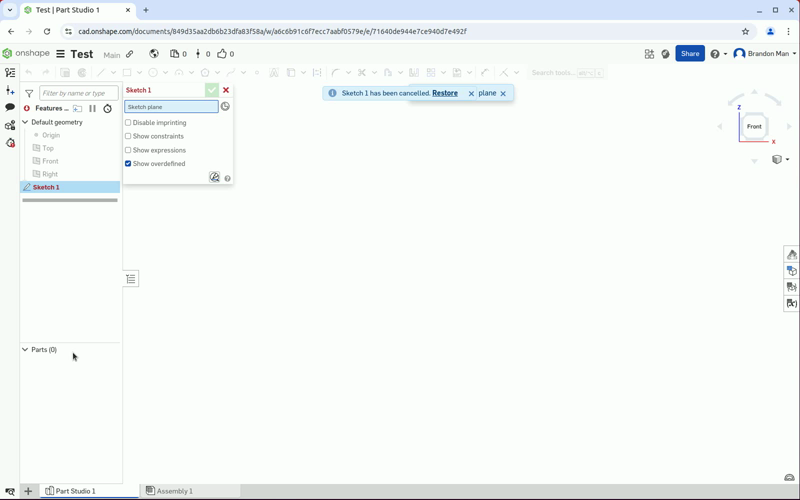
mouse_move(73, 163)
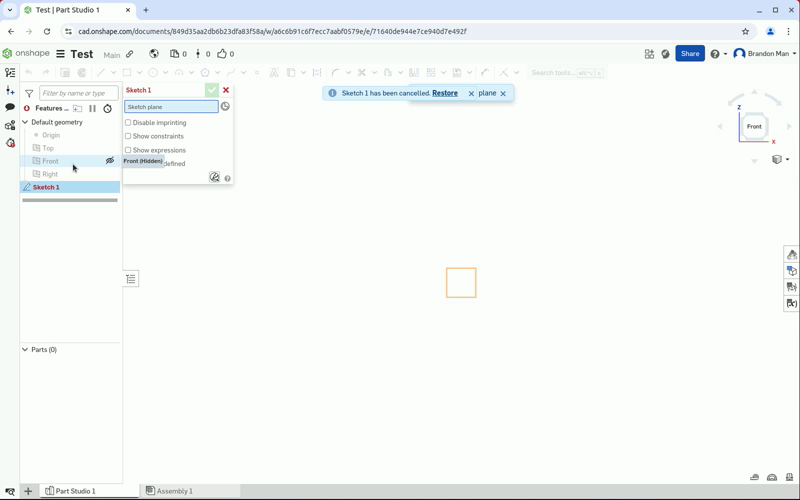
click(73, 163)
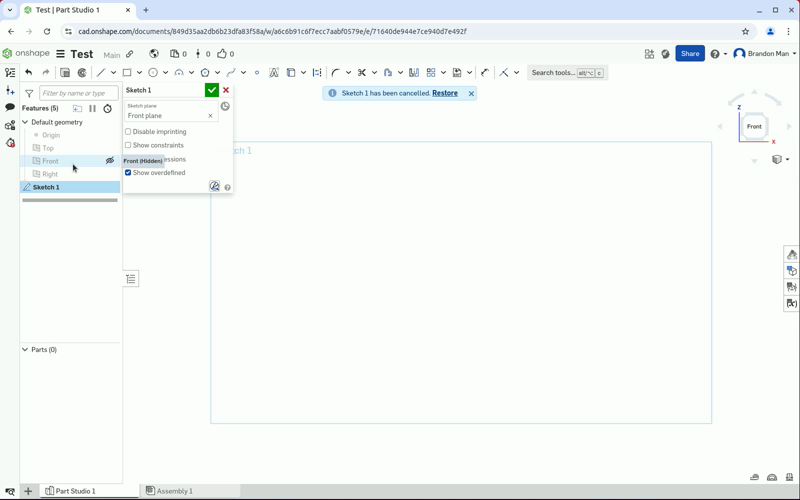
mouse_move(73, 352)
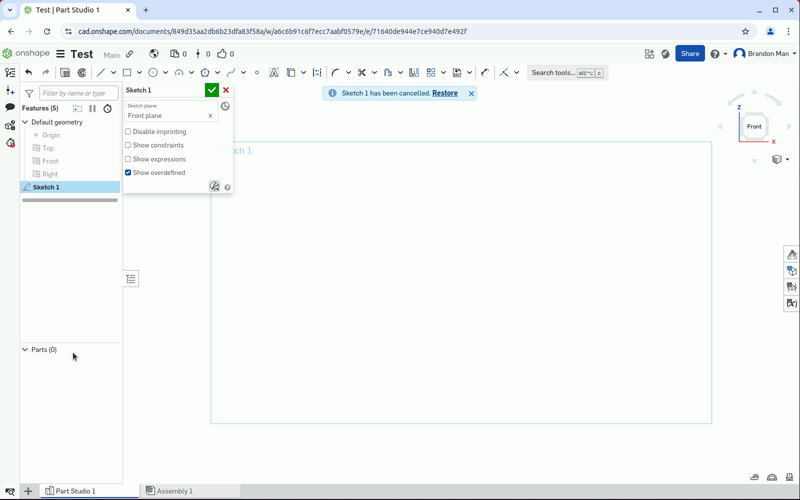
key(y)
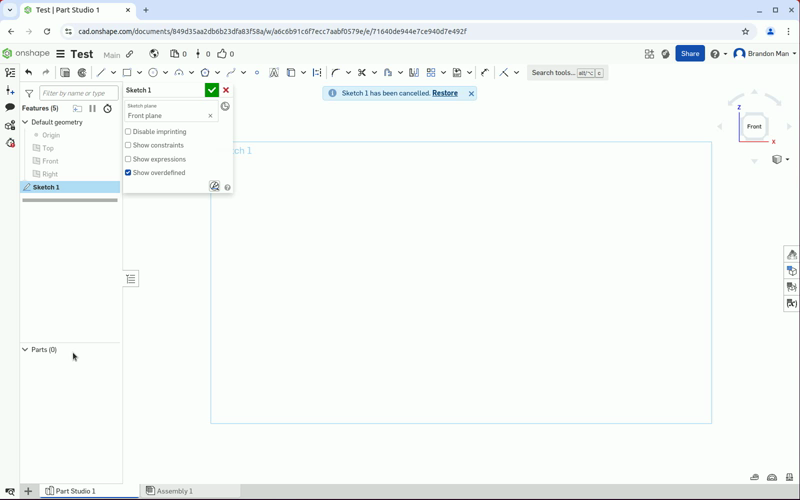
key(l)
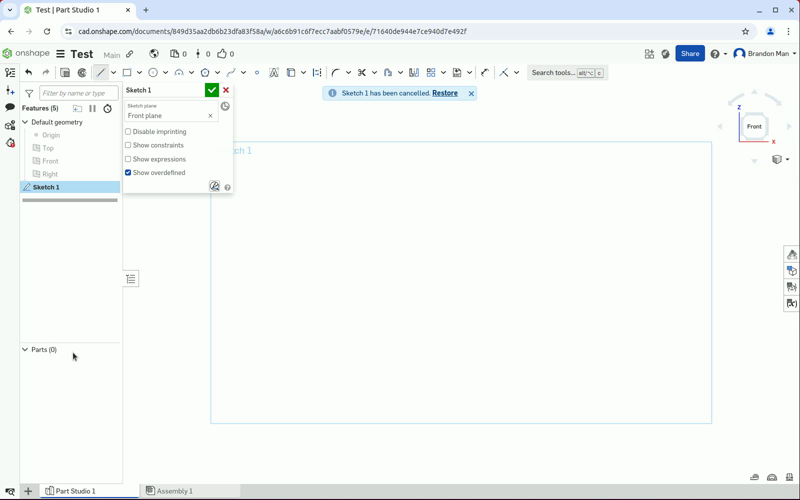
key_down(shift)
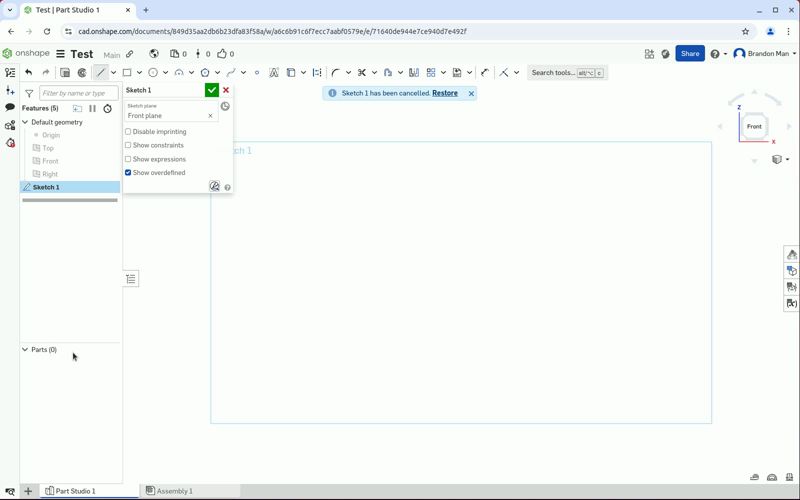
mouse_move(451, 285)
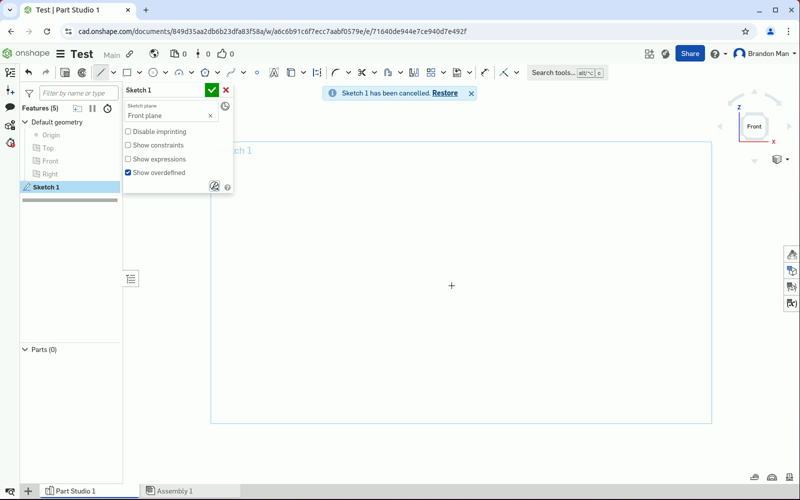
click(451, 285)
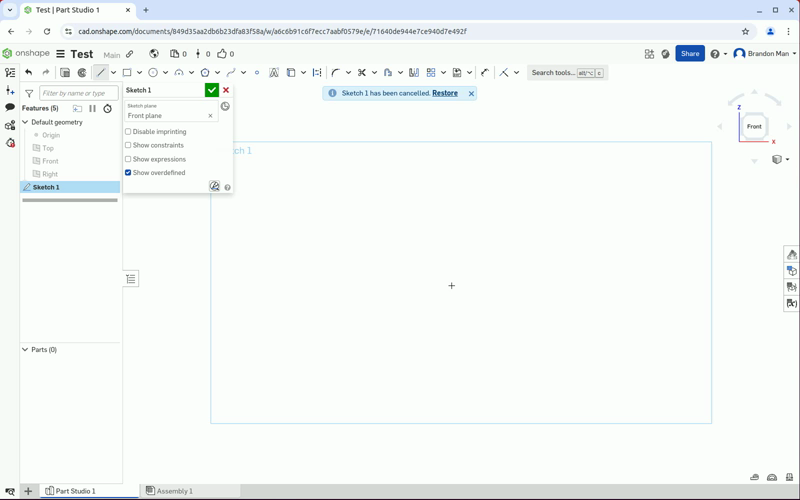
key_up(shift)
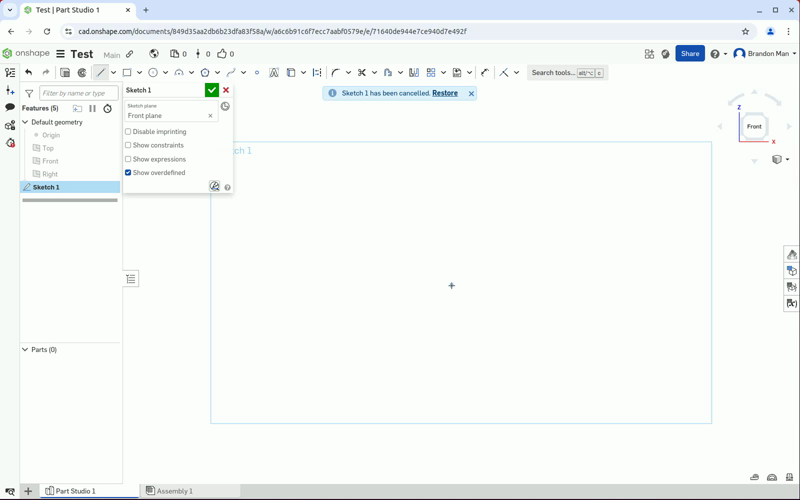
key_down(shift)
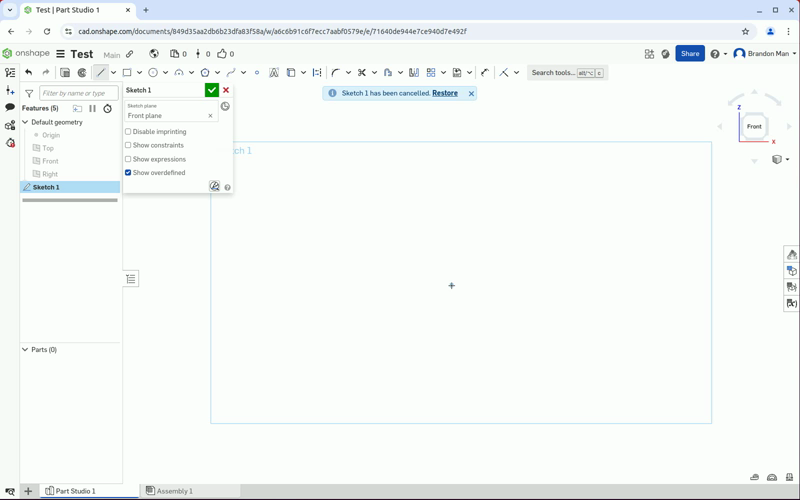
mouse_move(481, 285)
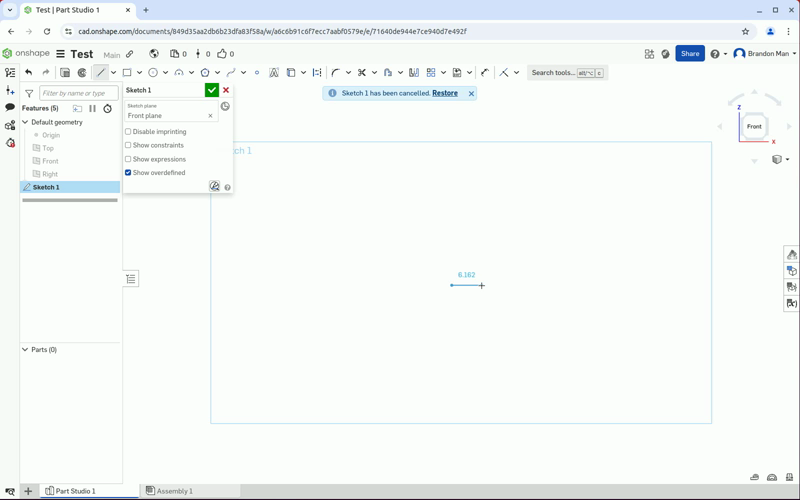
mouse_move(470, 285)
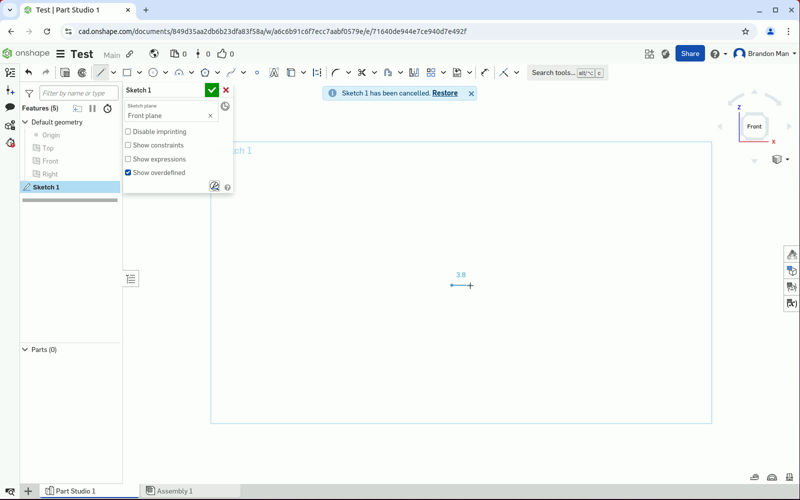
click(470, 285)
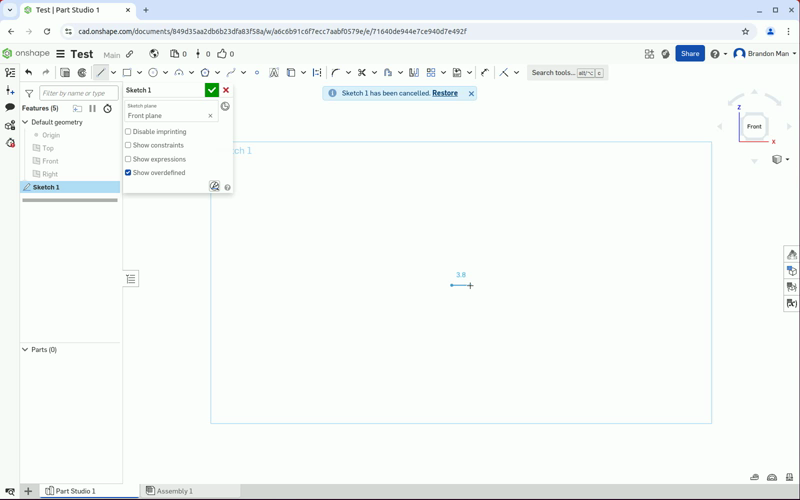
key_up(shift)
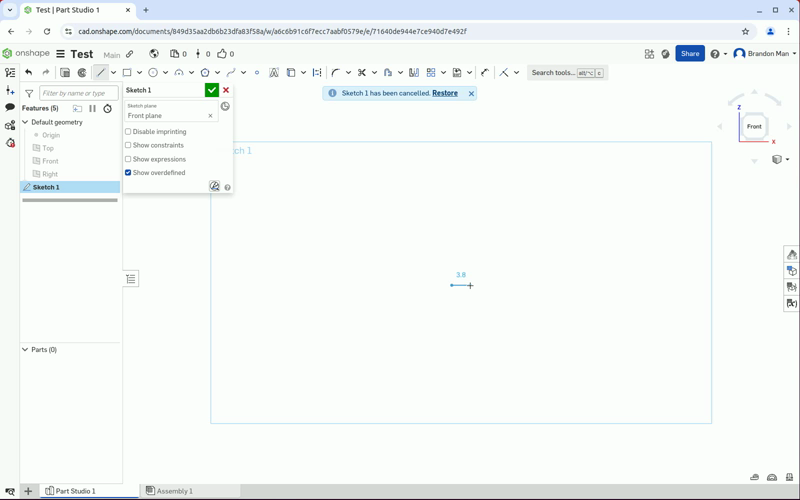
key_down(shift)
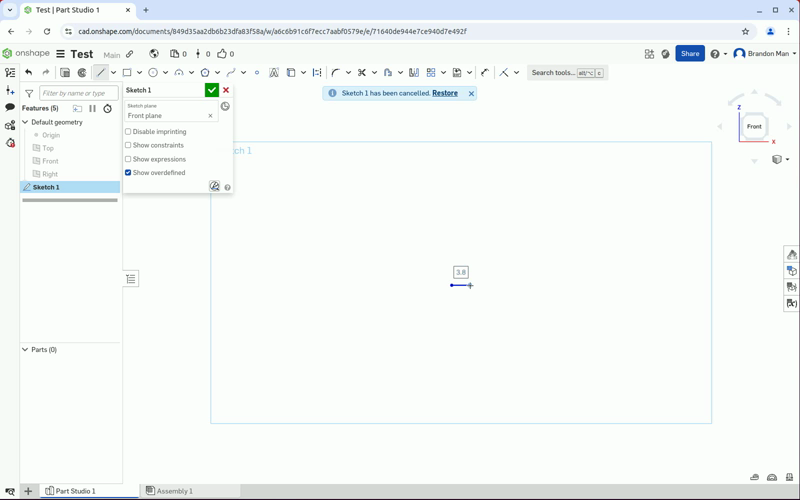
mouse_move(500, 285)
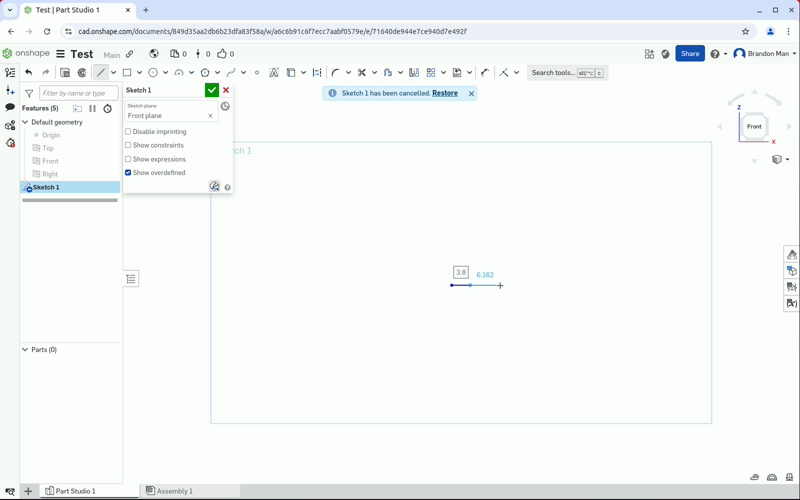
mouse_move(470, 279)
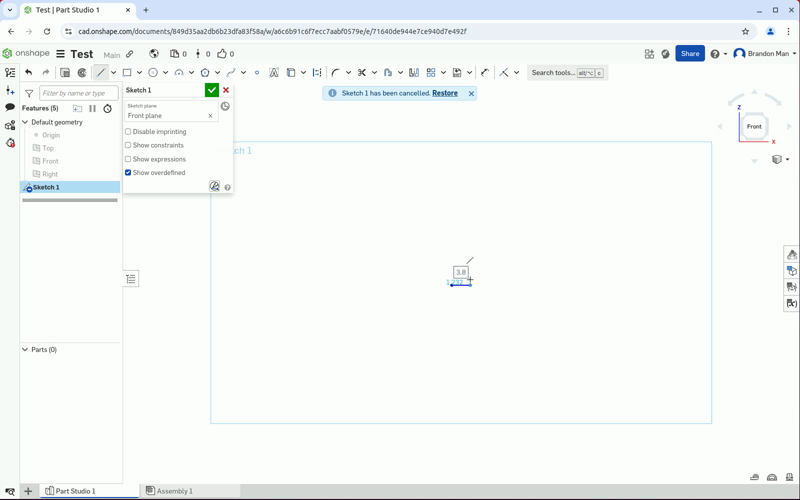
scroll(6)
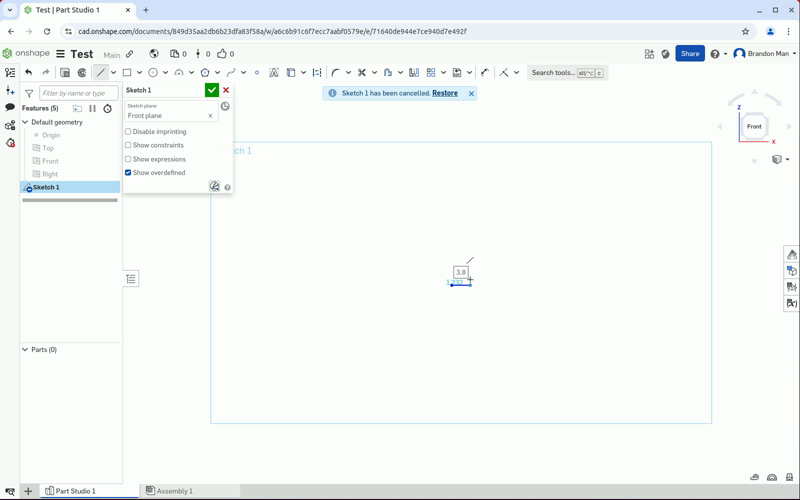
scroll(6)
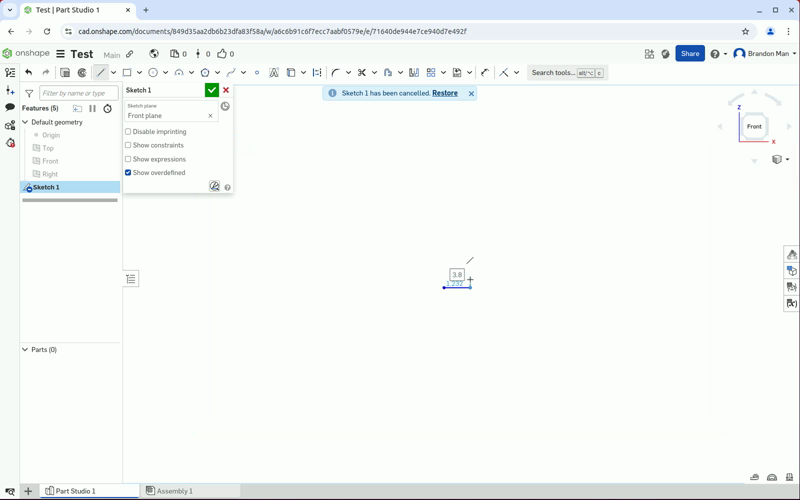
scroll(6)
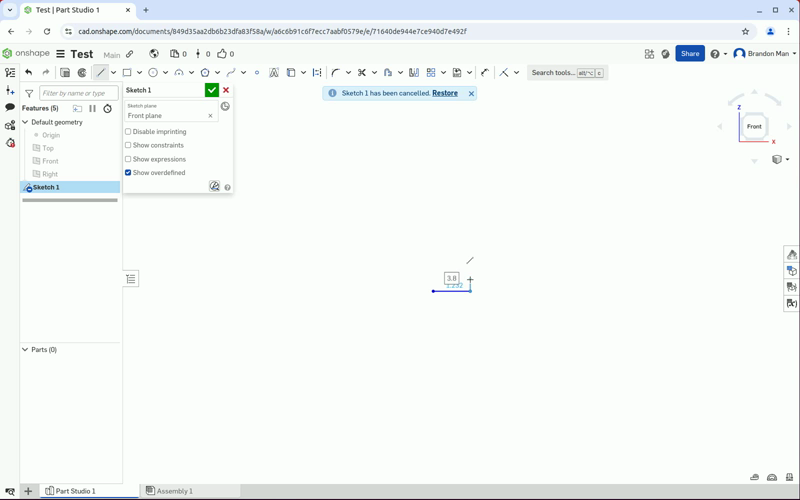
scroll(6)
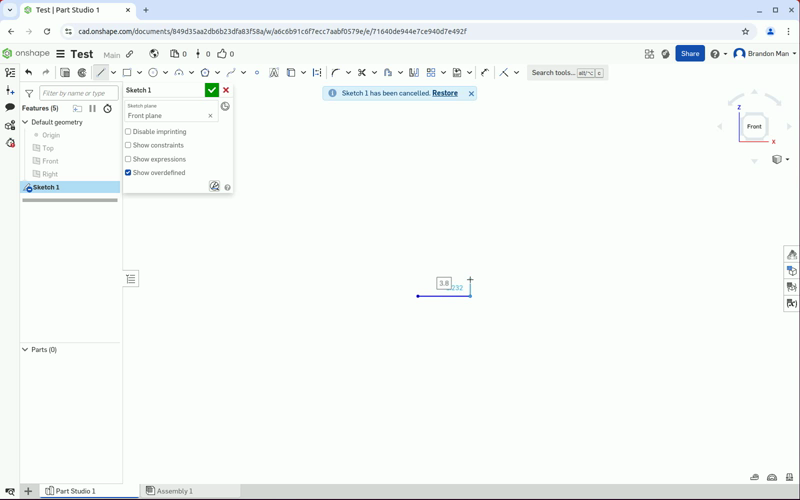
scroll(6)
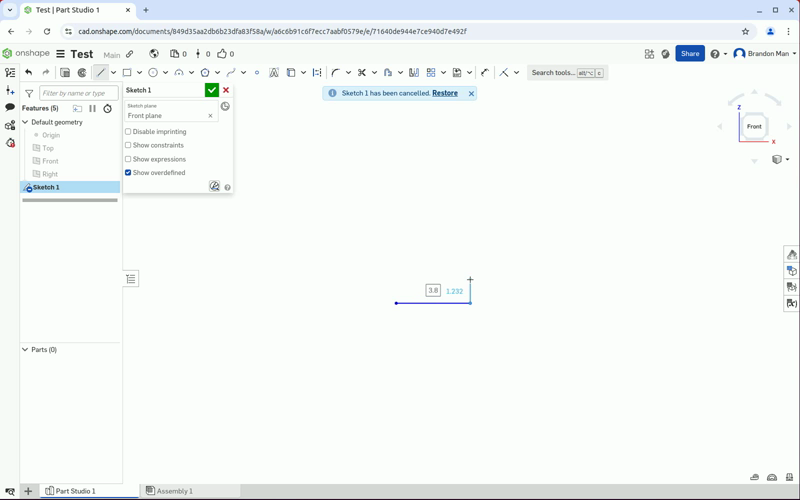
scroll(6)
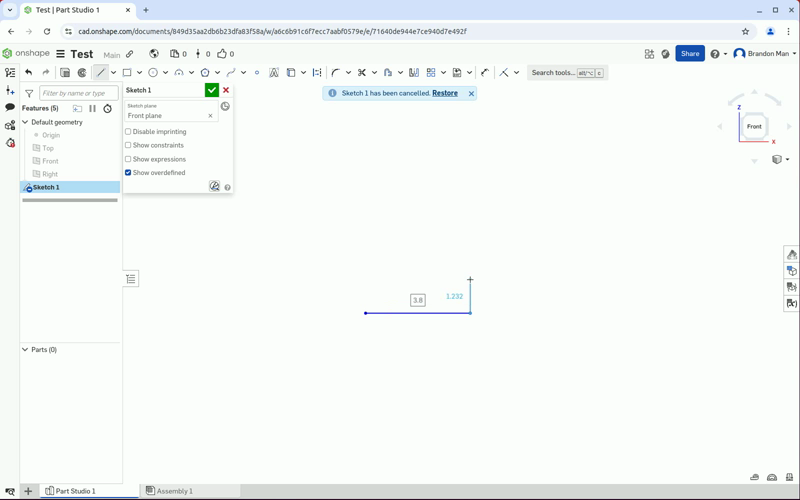
scroll(6)
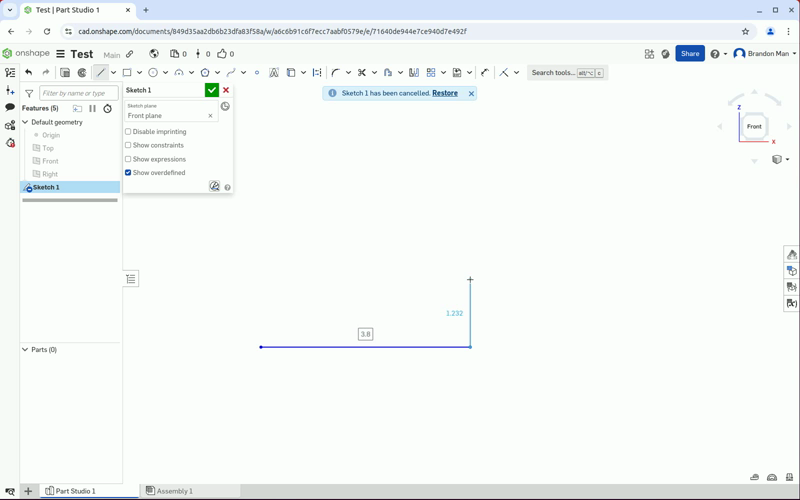
click(470, 279)
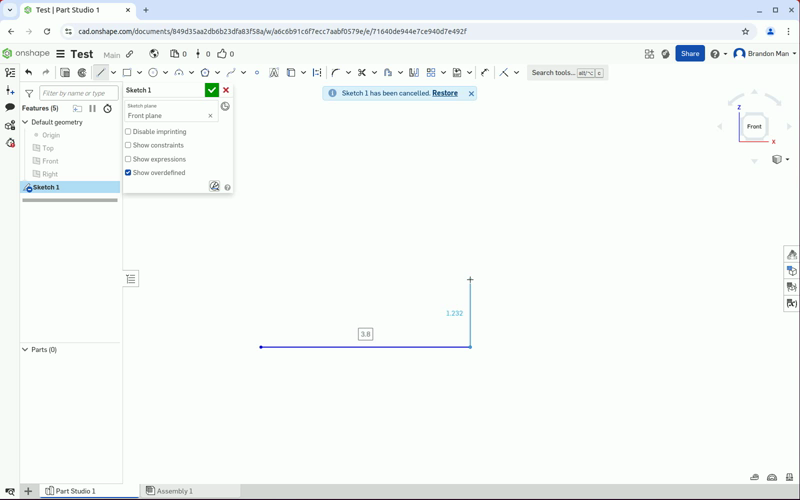
scroll(-6)
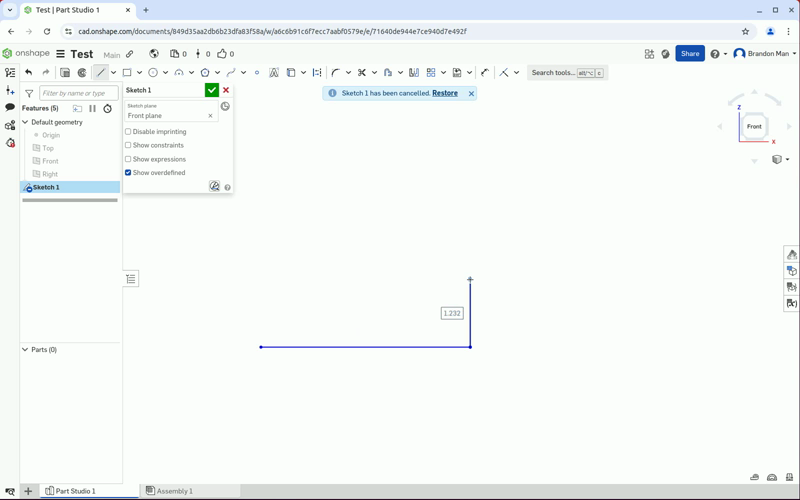
scroll(-6)
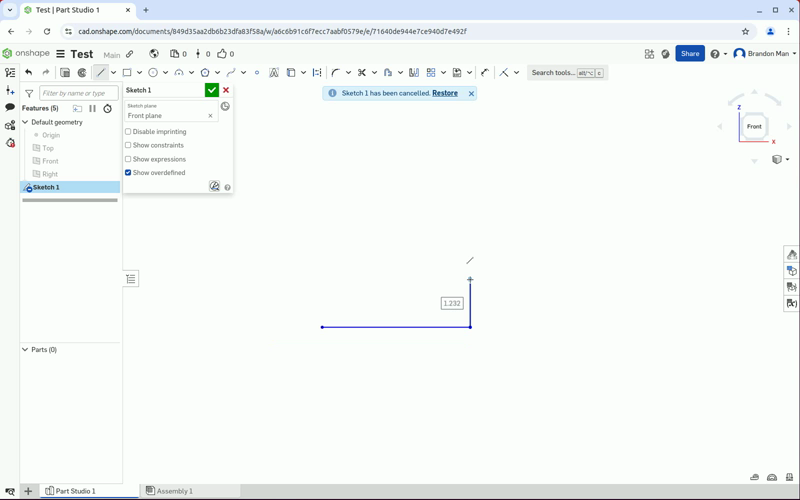
scroll(-6)
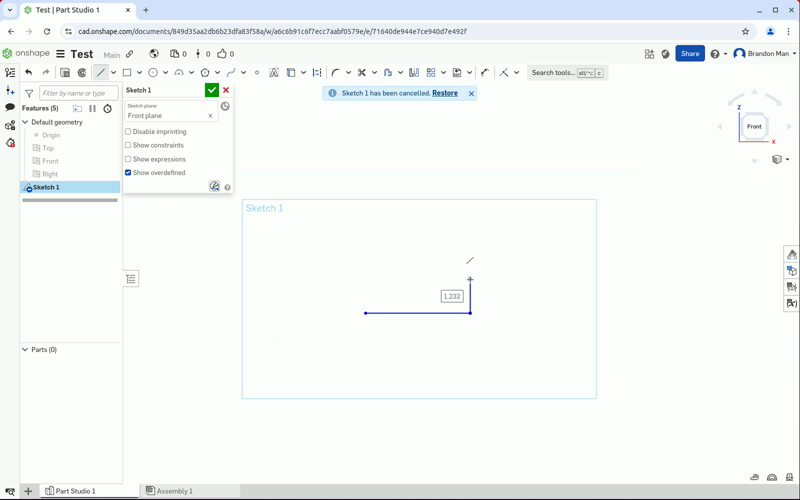
scroll(-6)
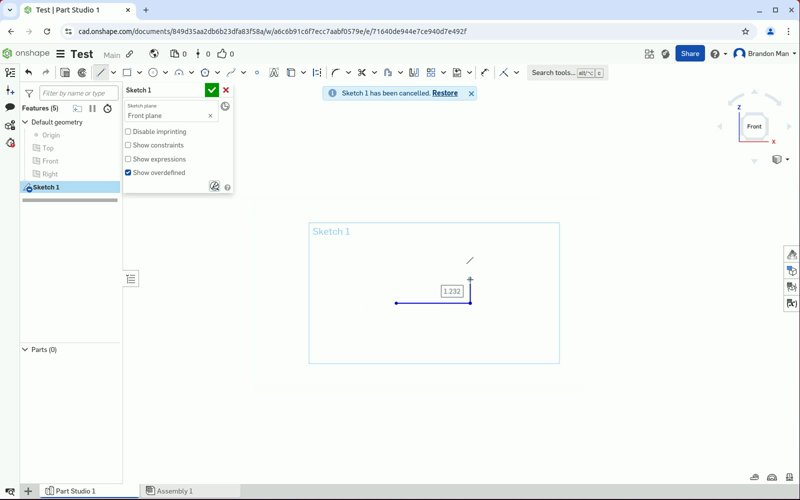
scroll(-6)
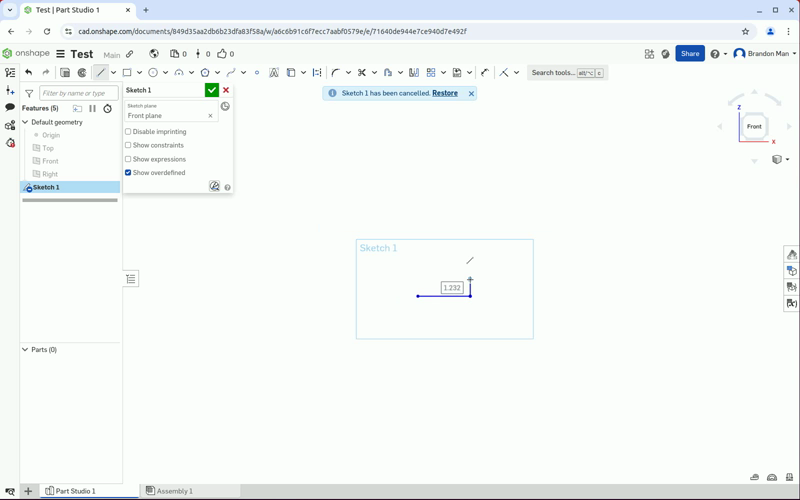
scroll(-6)
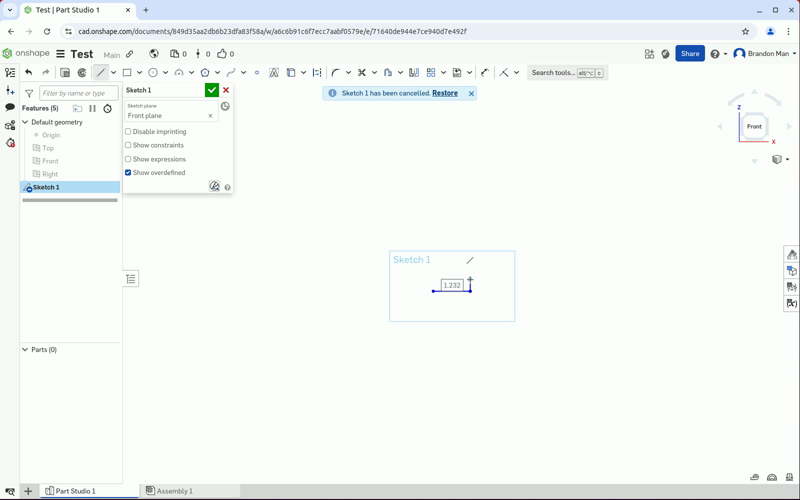
scroll(-6)
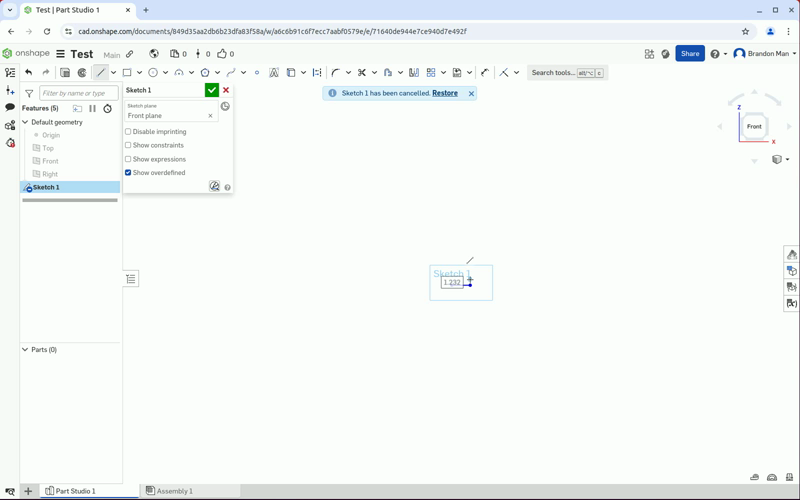
key_up(shift)
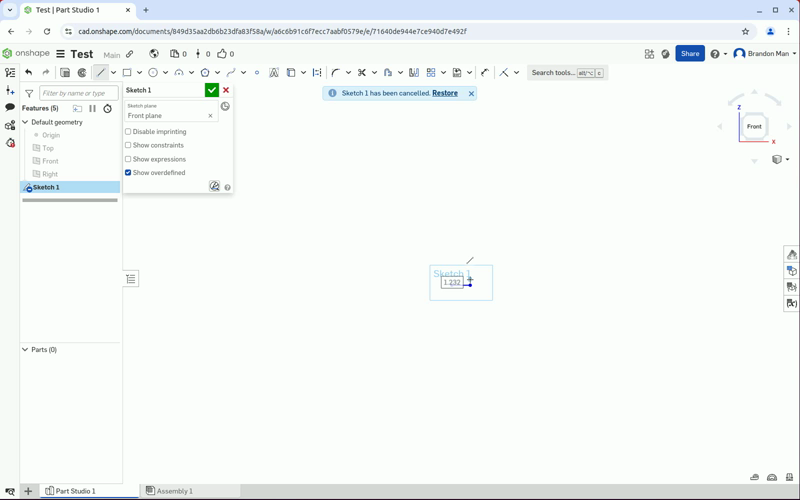
key_down(shift)
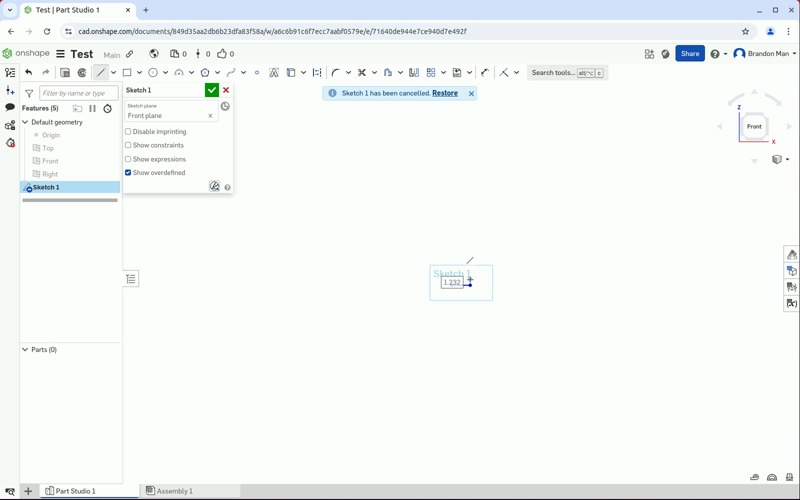
mouse_move(500, 279)
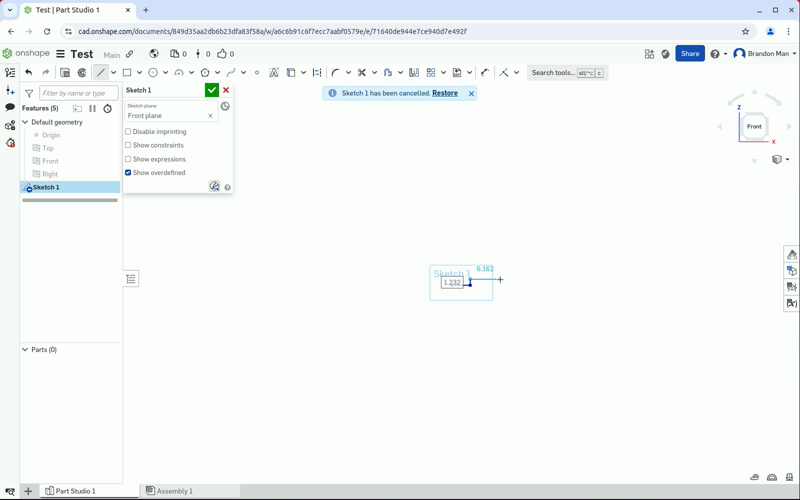
mouse_move(451, 279)
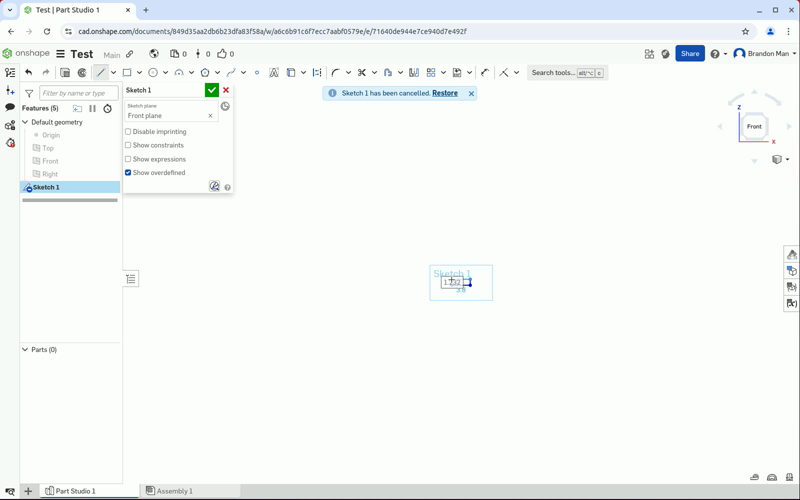
click(451, 279)
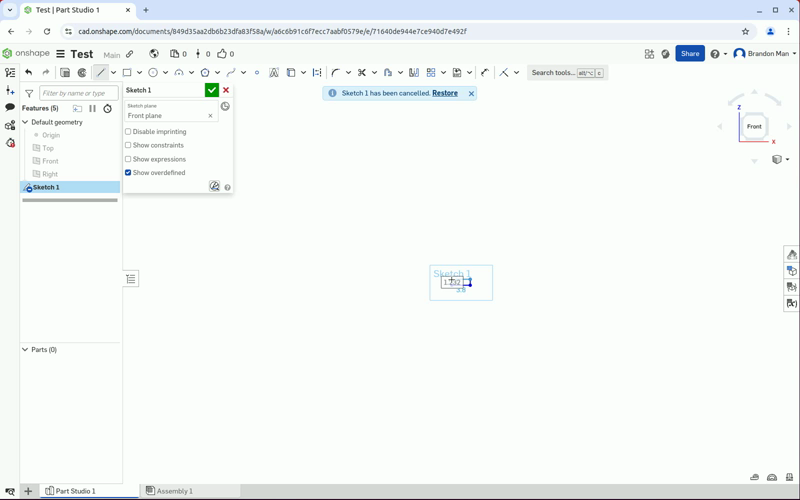
key_up(shift)
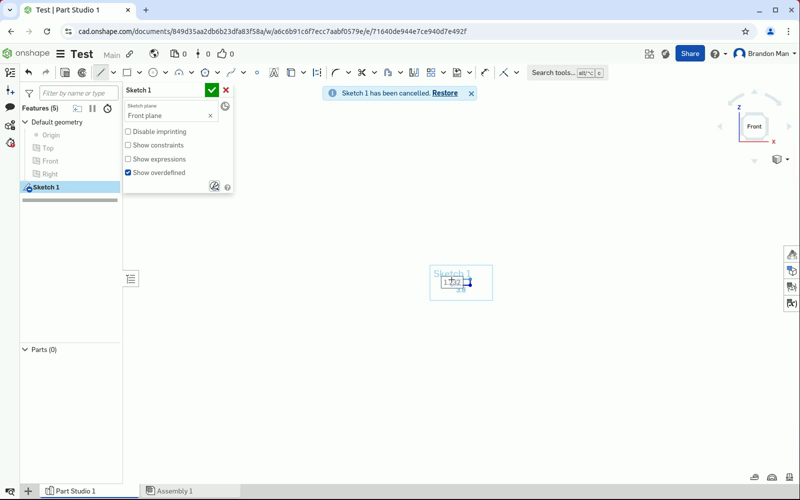
mouse_move(481, 279)
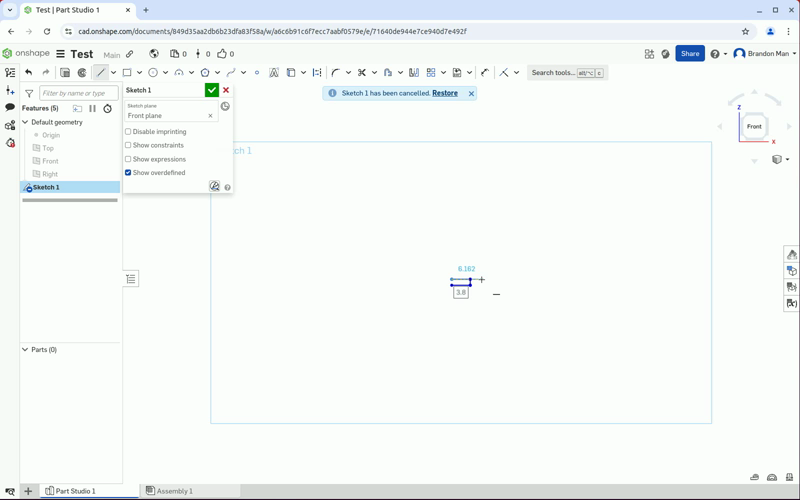
key_down(shift)
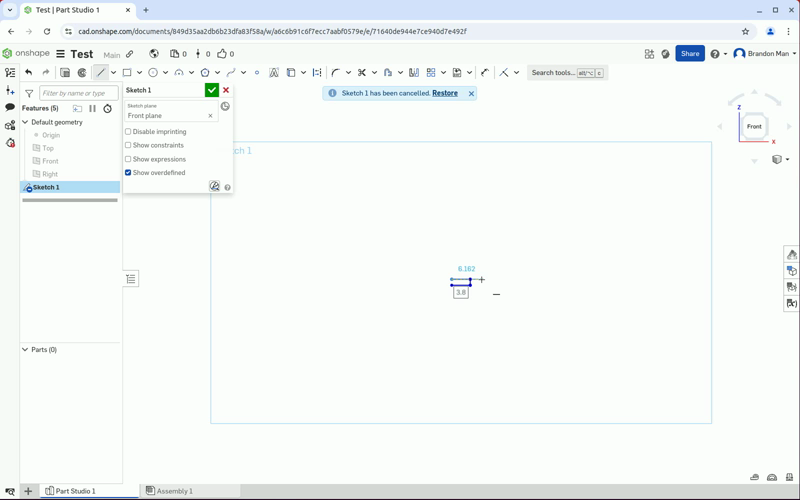
mouse_move(451, 285)
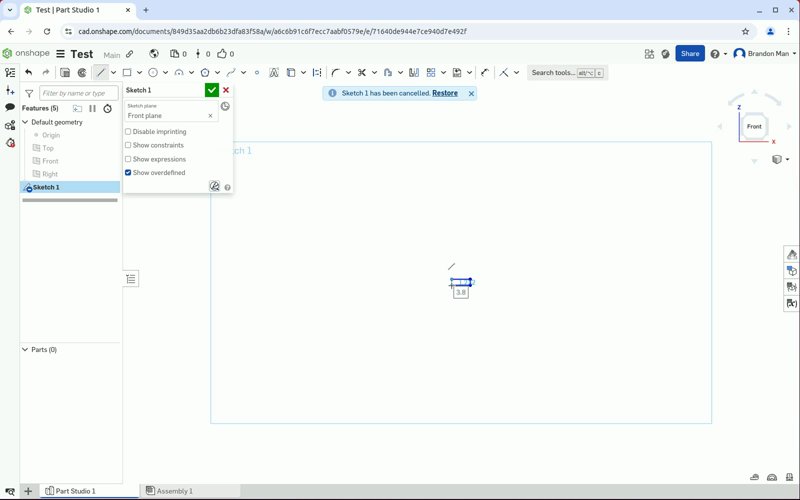
scroll(6)
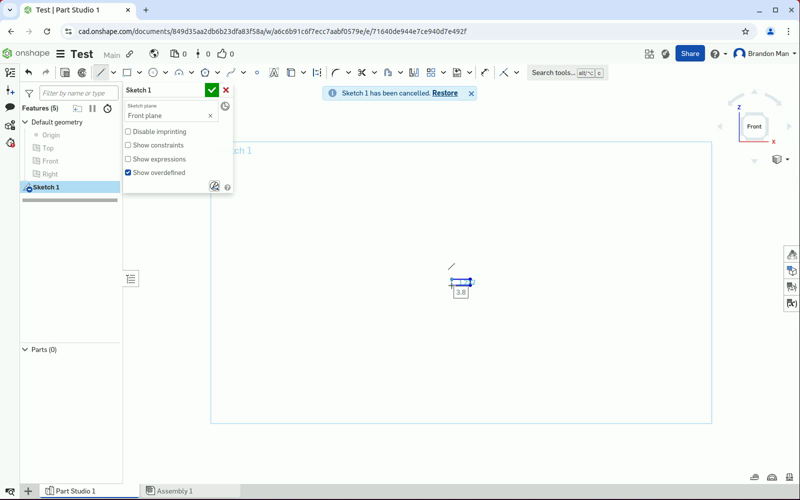
scroll(6)
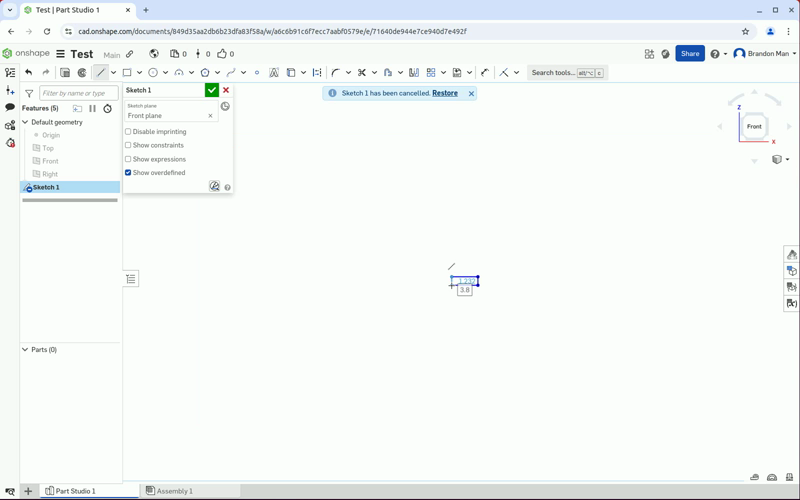
scroll(6)
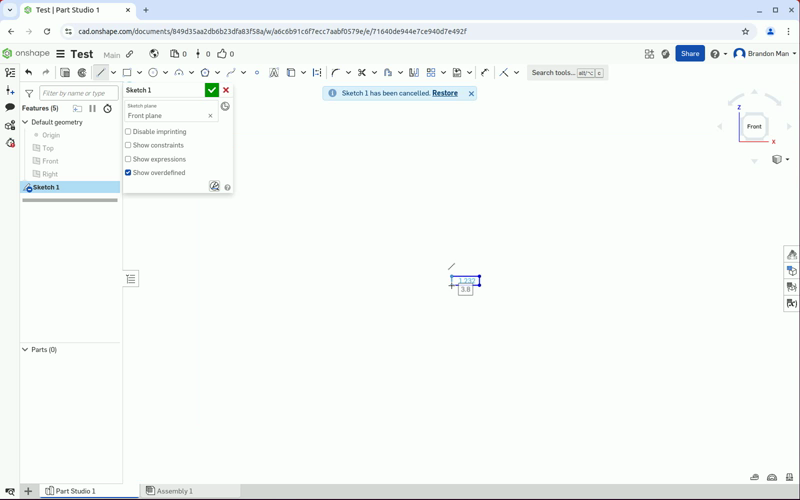
scroll(6)
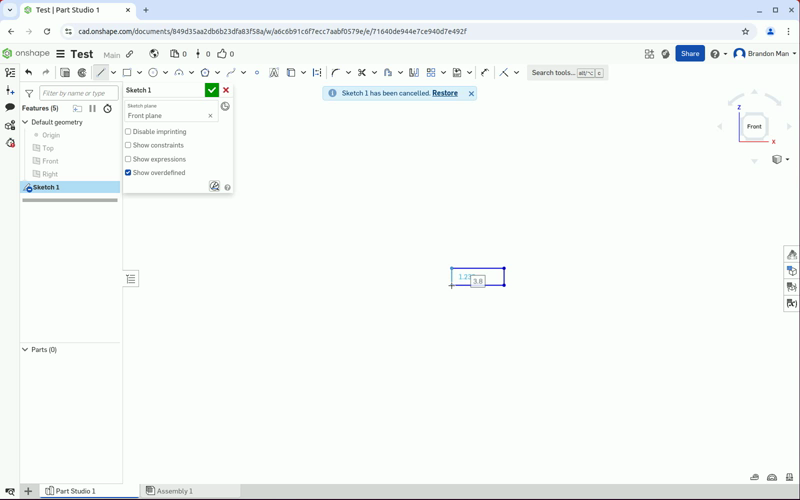
scroll(6)
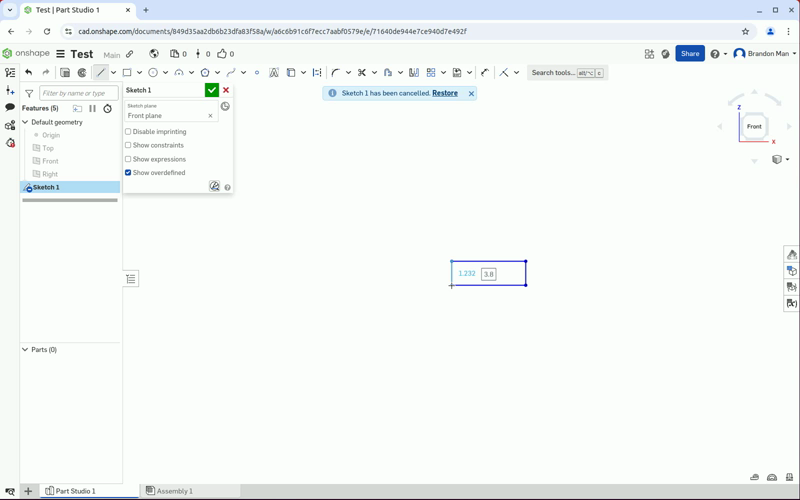
scroll(6)
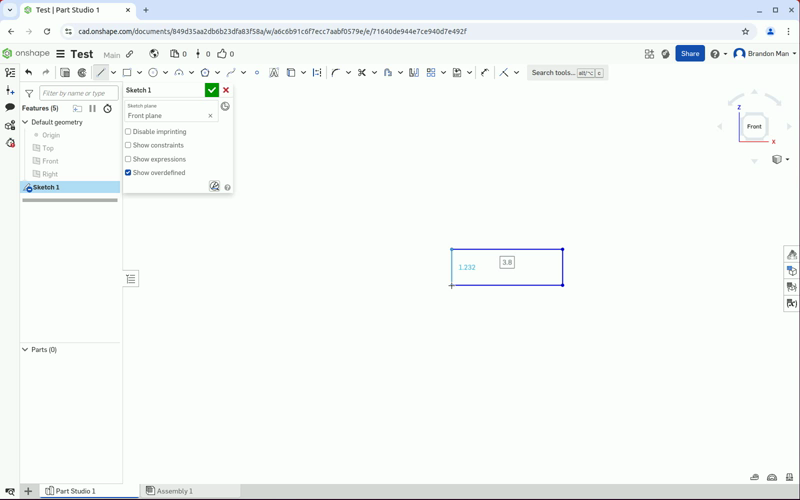
scroll(6)
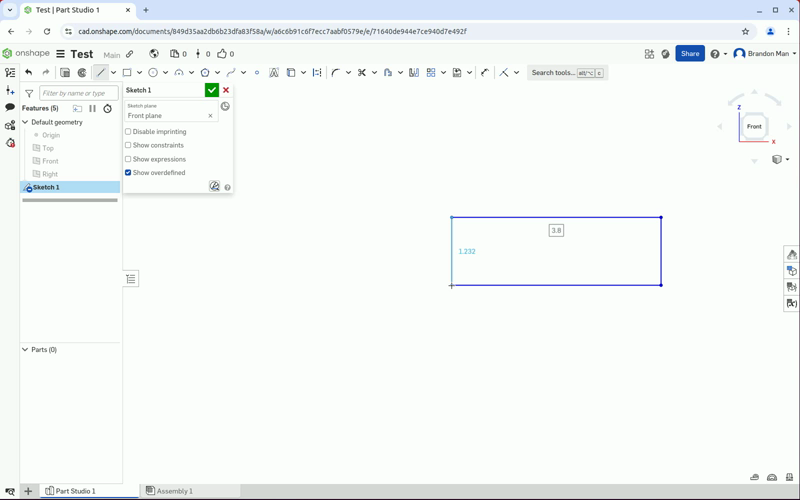
key_up(shift)
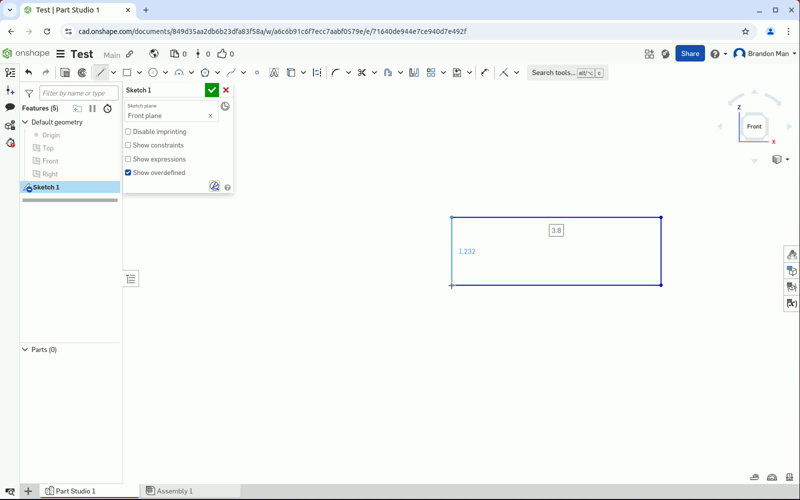
click(451, 285)
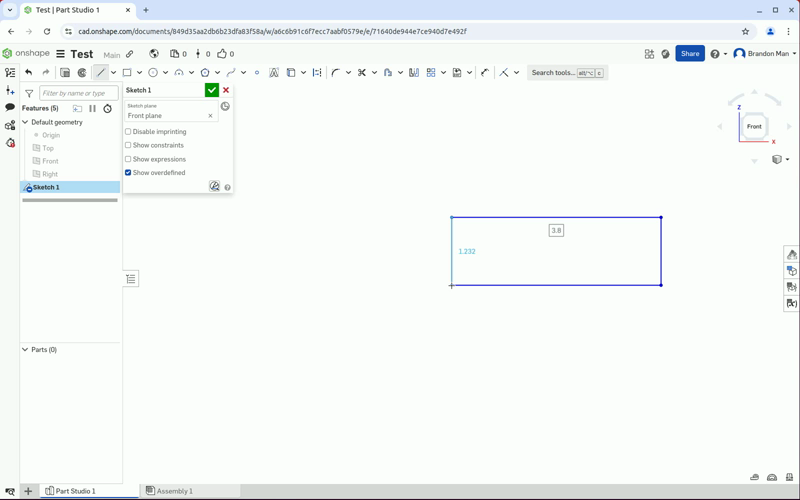
scroll(-6)
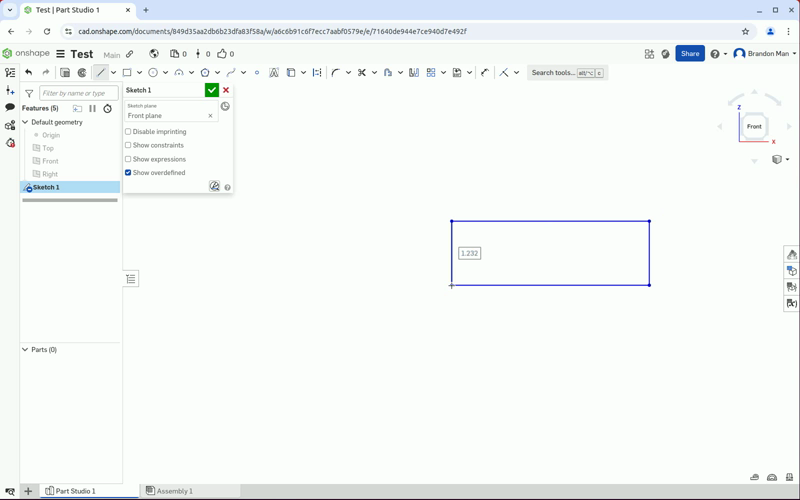
scroll(-6)
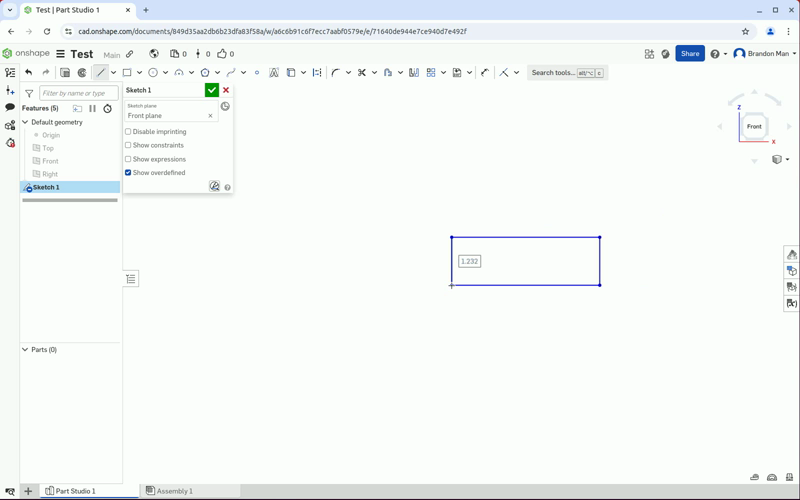
scroll(-6)
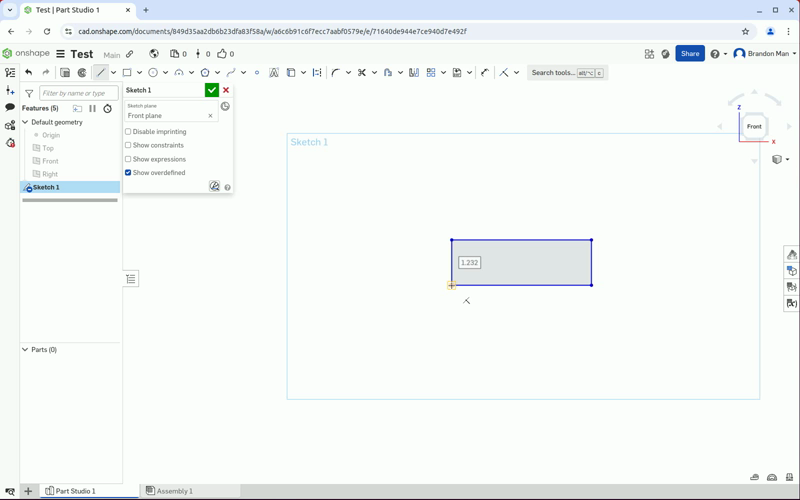
scroll(-6)
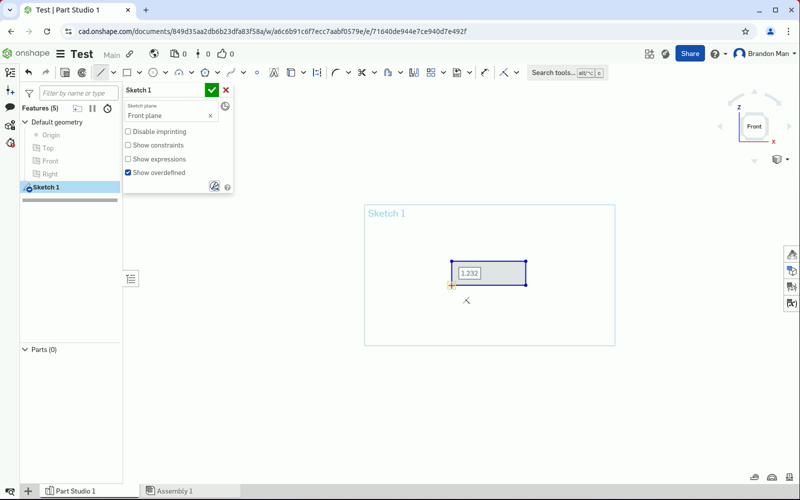
scroll(-6)
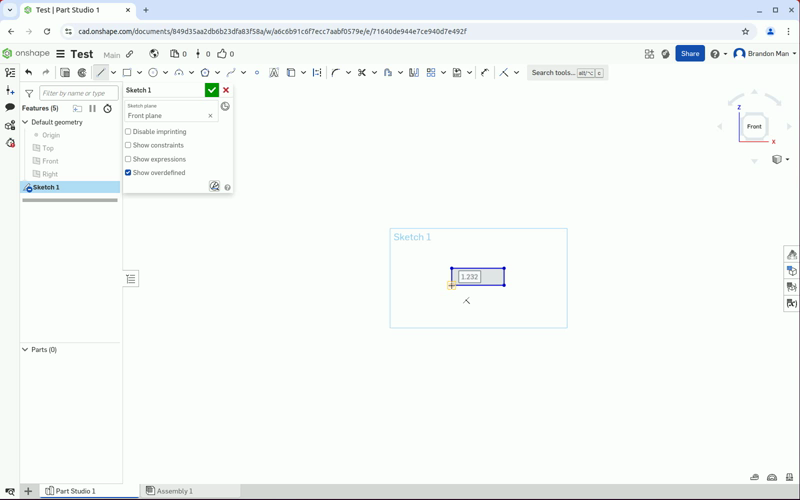
scroll(-6)
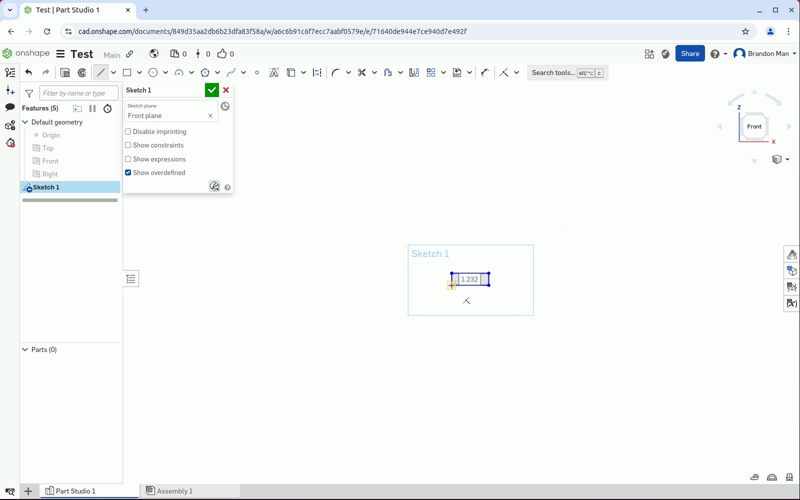
scroll(-6)
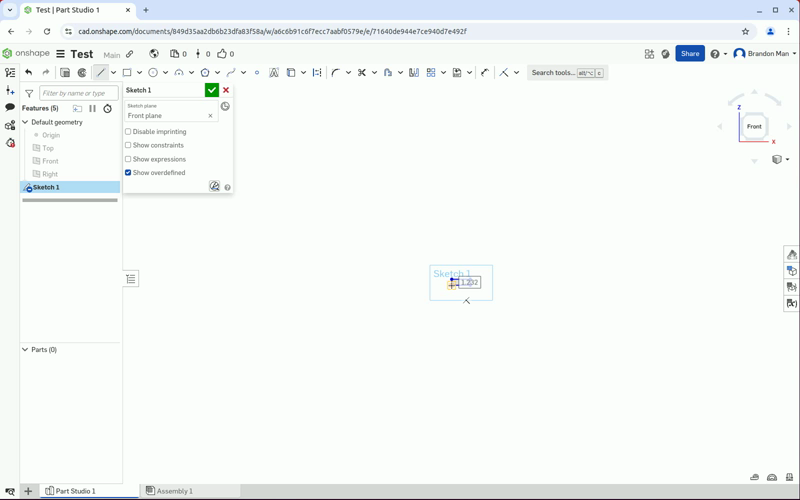
key(esc)
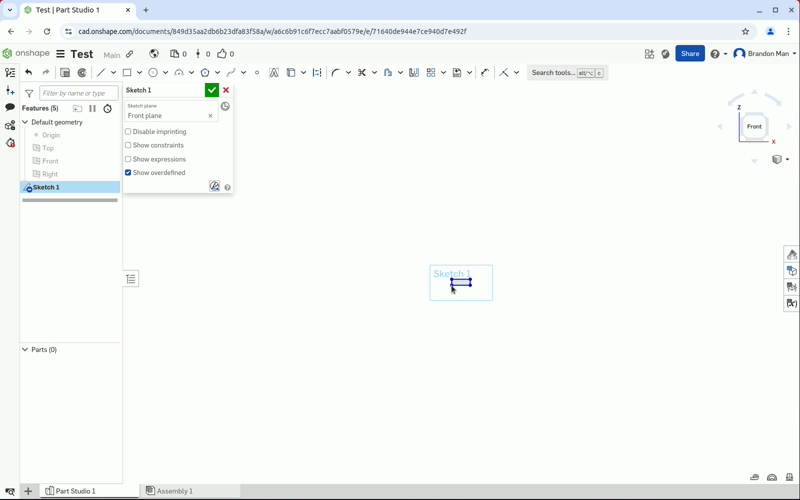
mouse_move(452, 283)
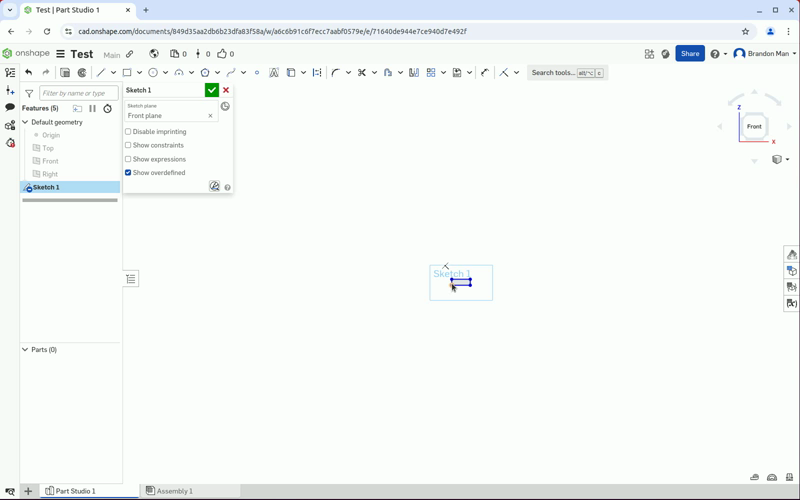
scroll(6)
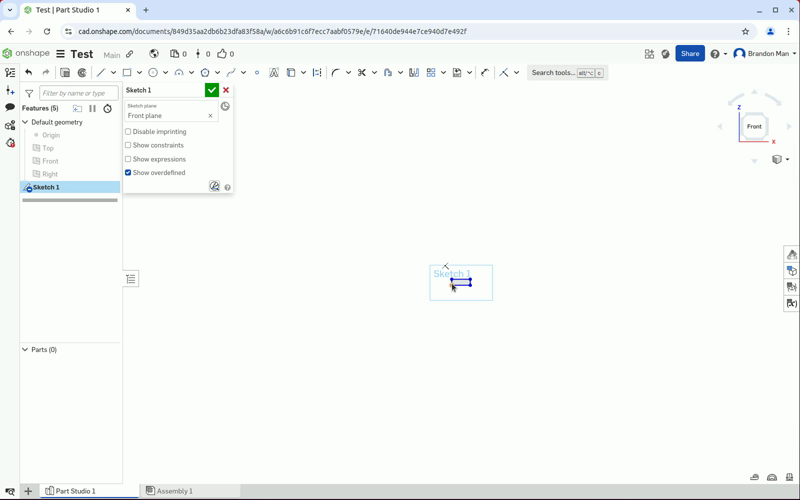
scroll(6)
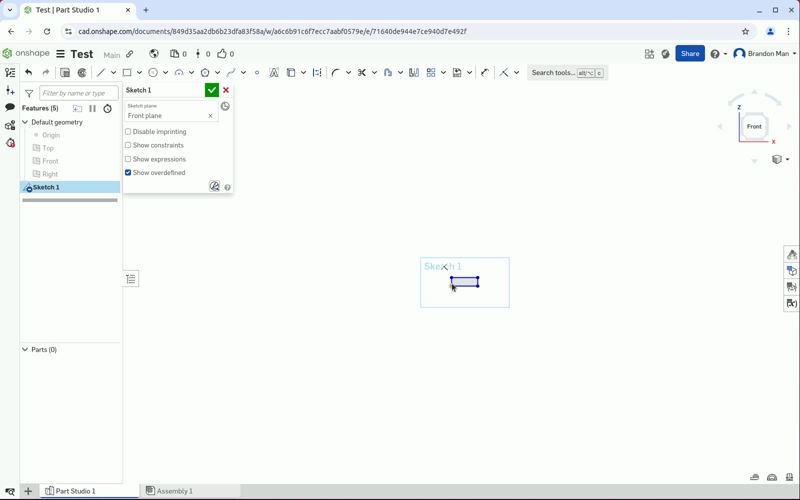
scroll(6)
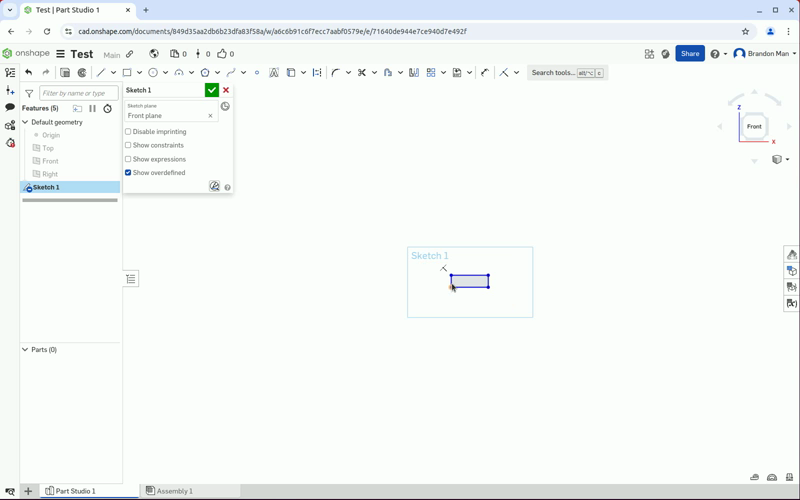
scroll(6)
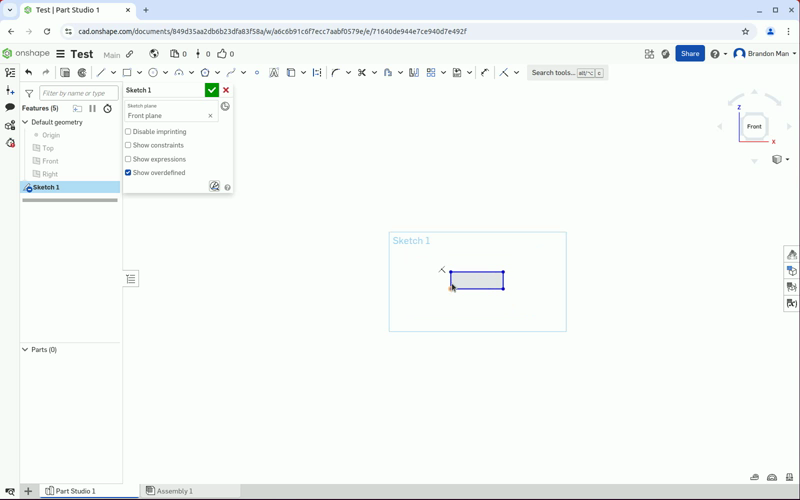
scroll(6)
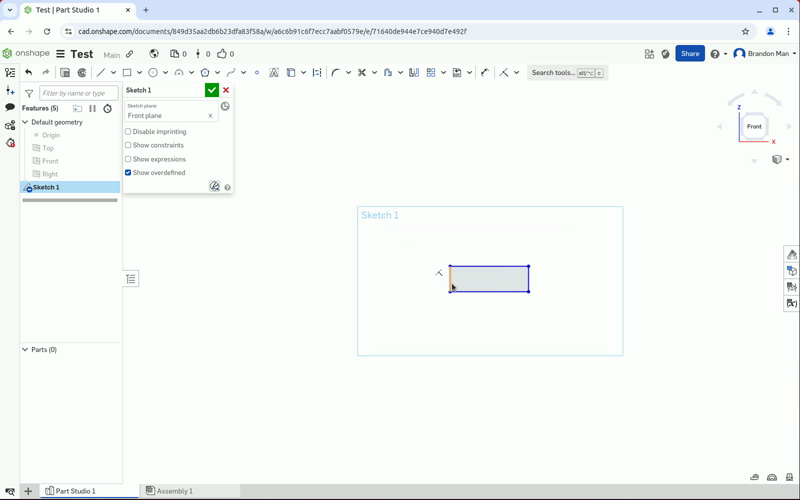
scroll(6)
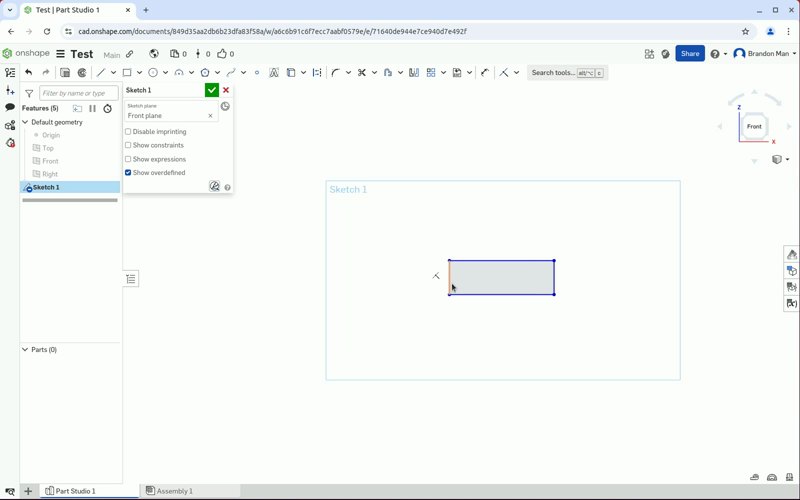
scroll(6)
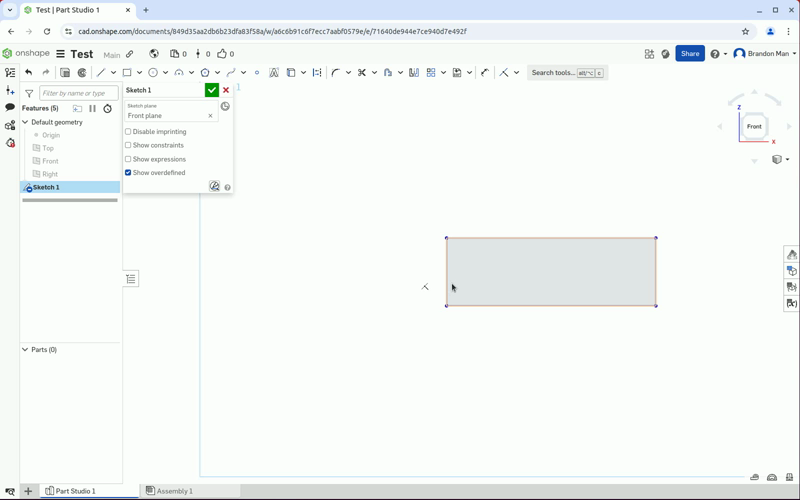
click(452, 283)
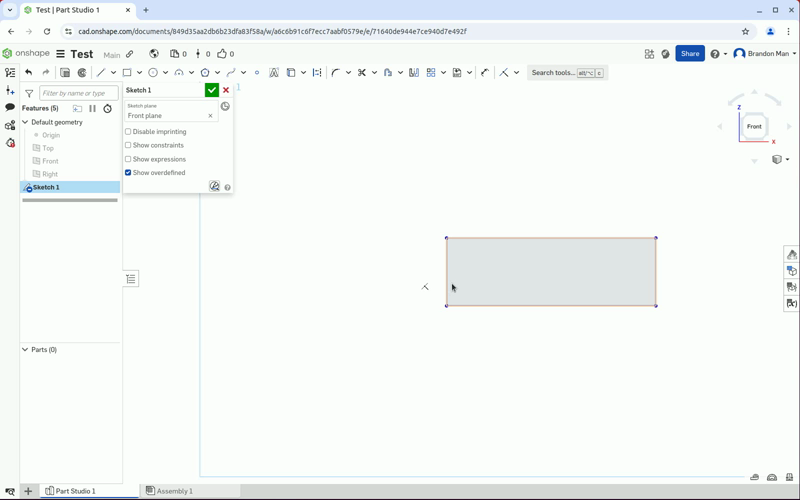
scroll(-6)
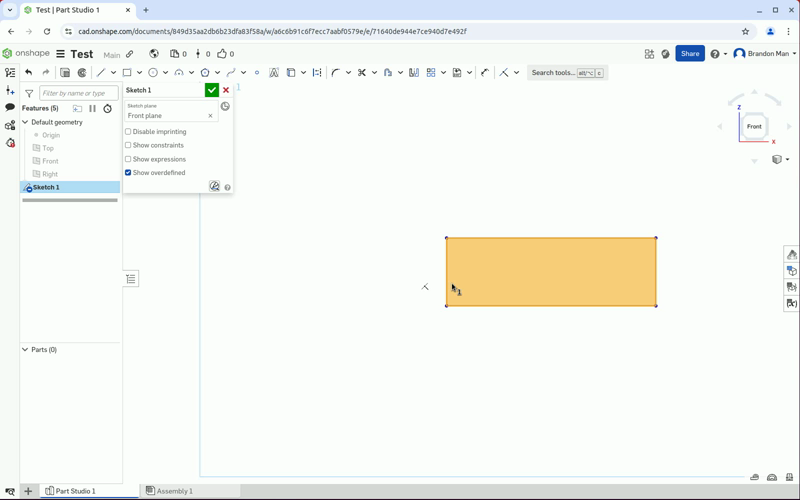
scroll(-6)
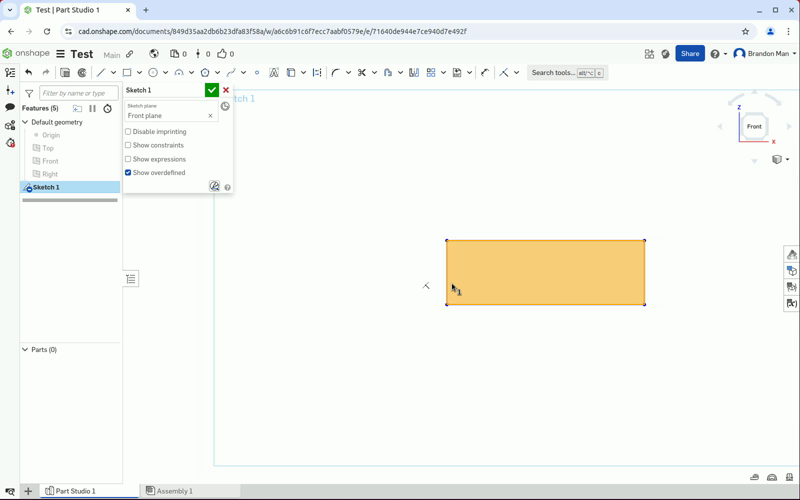
scroll(-6)
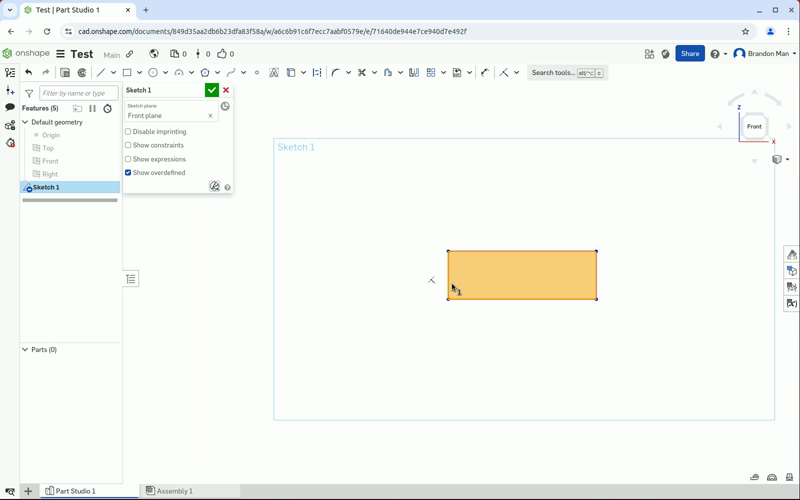
scroll(-6)
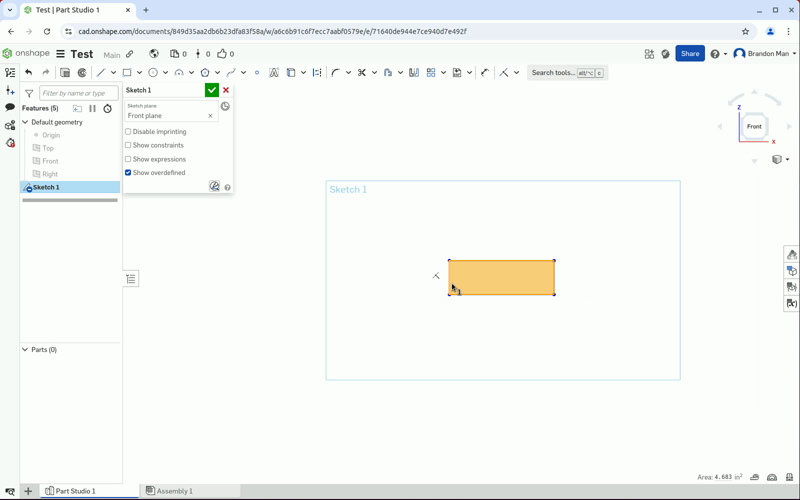
scroll(-6)
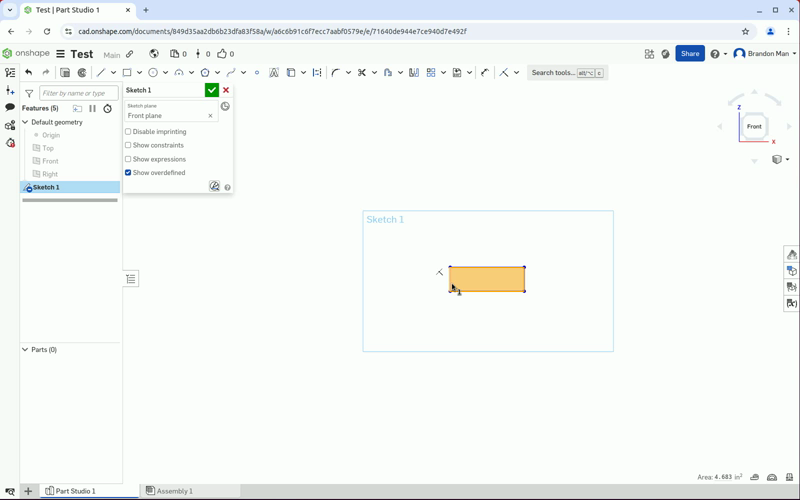
scroll(-6)
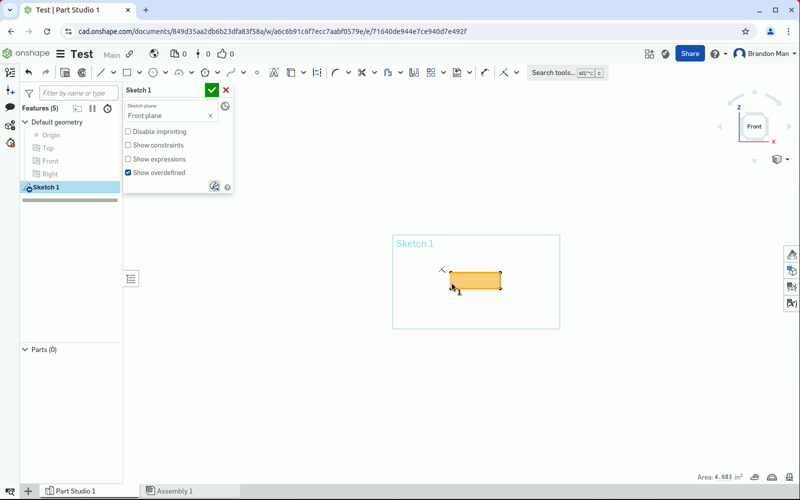
scroll(-6)
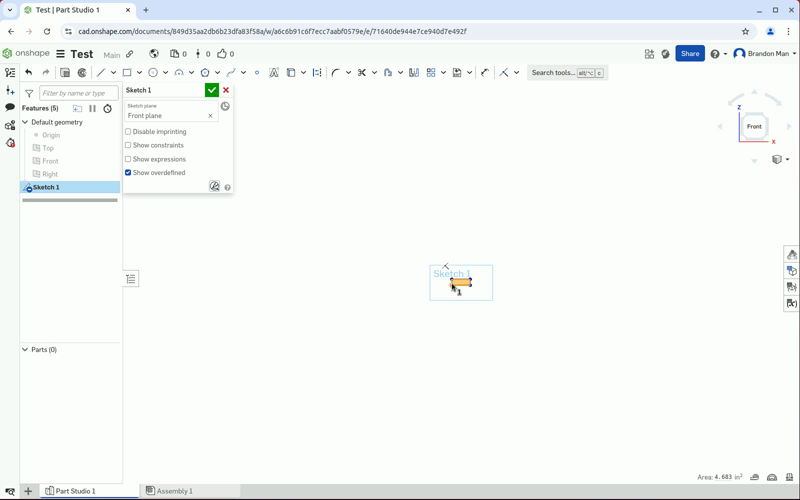
mouse_move(73, 352)
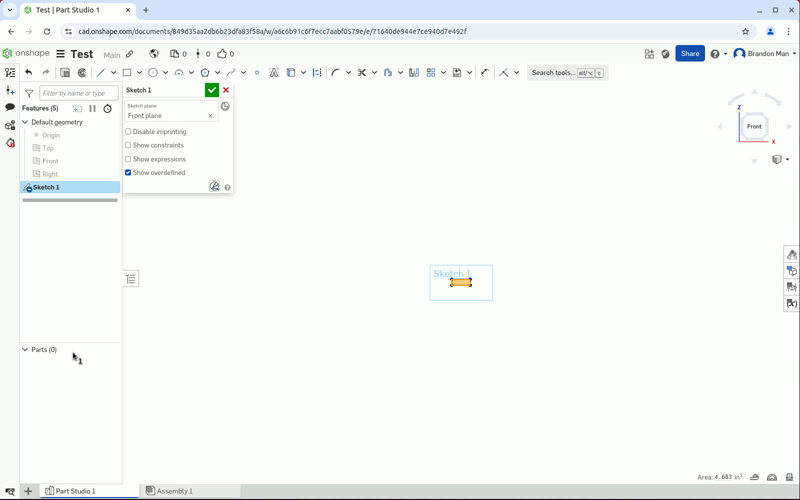
key(shift+y)
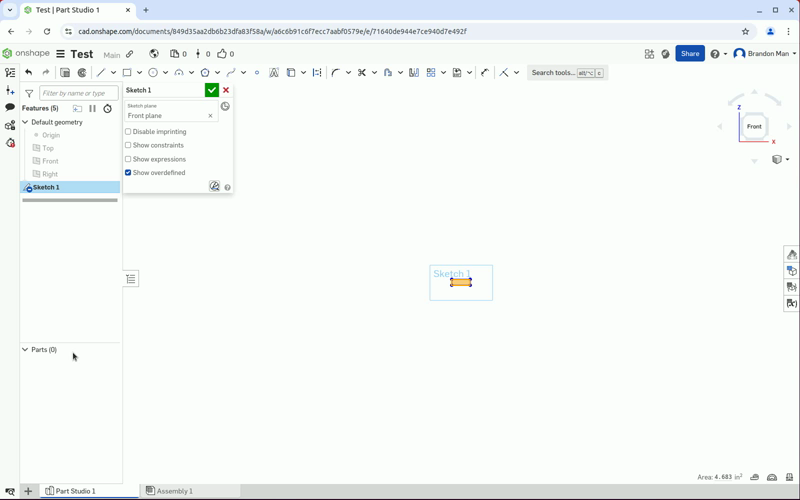
key(shift+e)
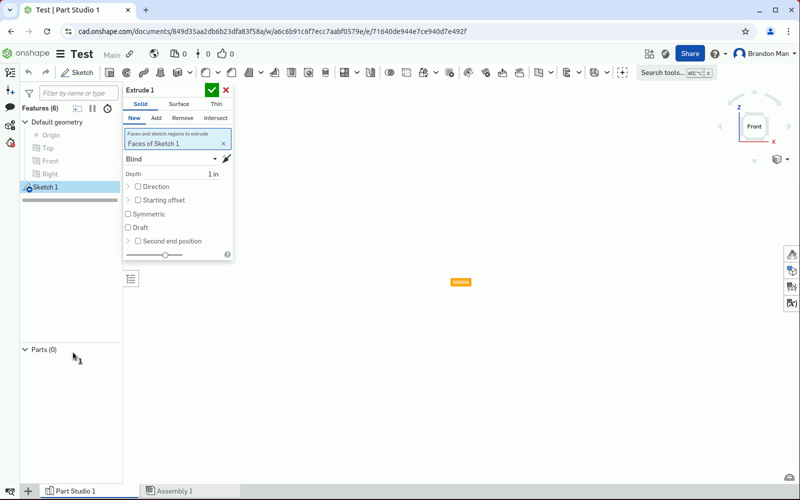
mouse_move(143, 106)
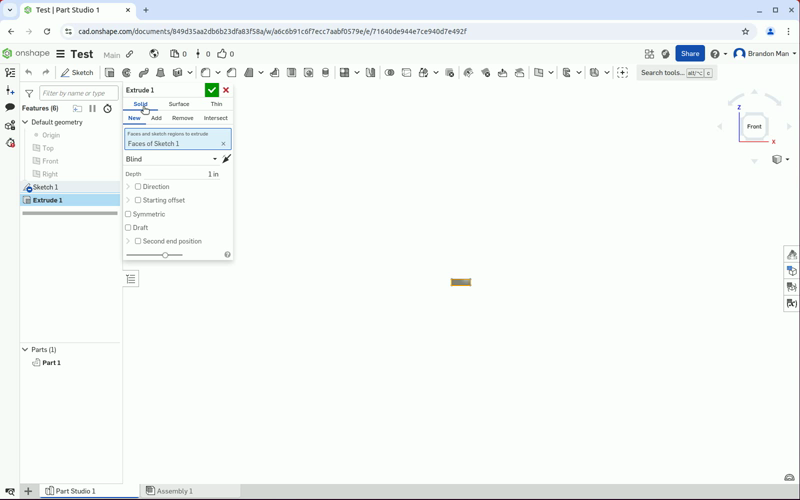
click(143, 106)
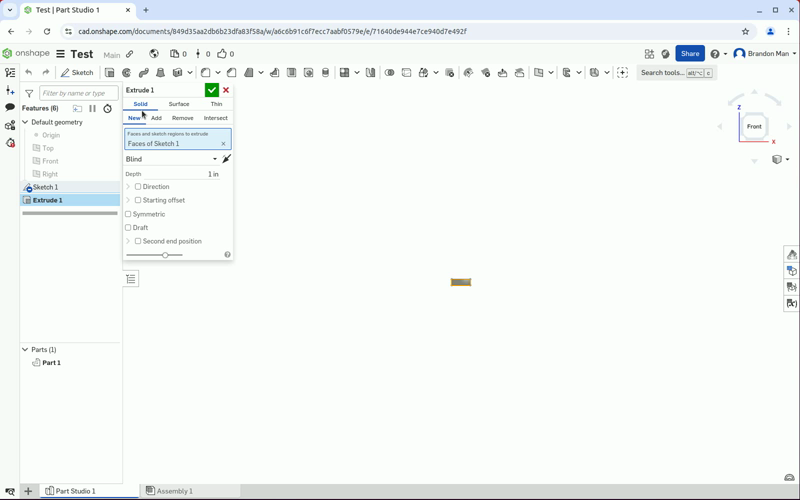
mouse_move(137, 120)
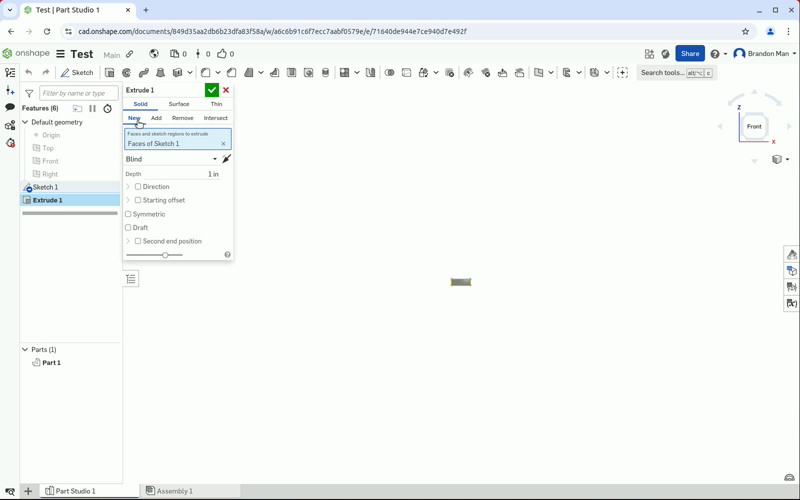
click(137, 120)
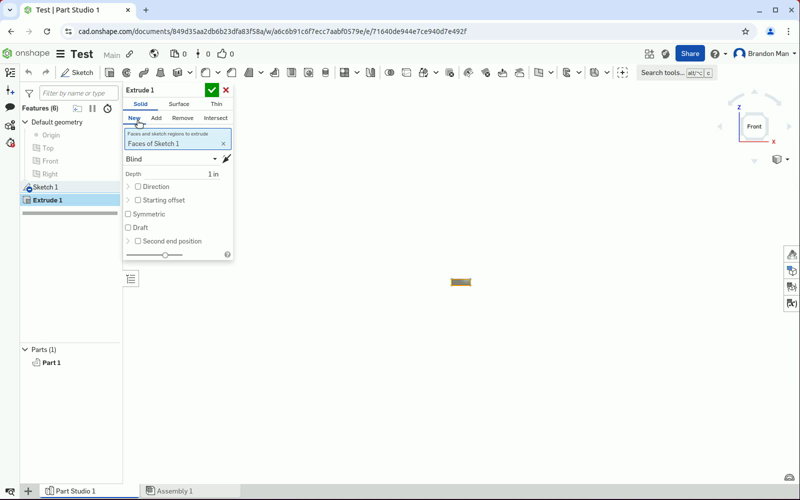
key(tab, 4)
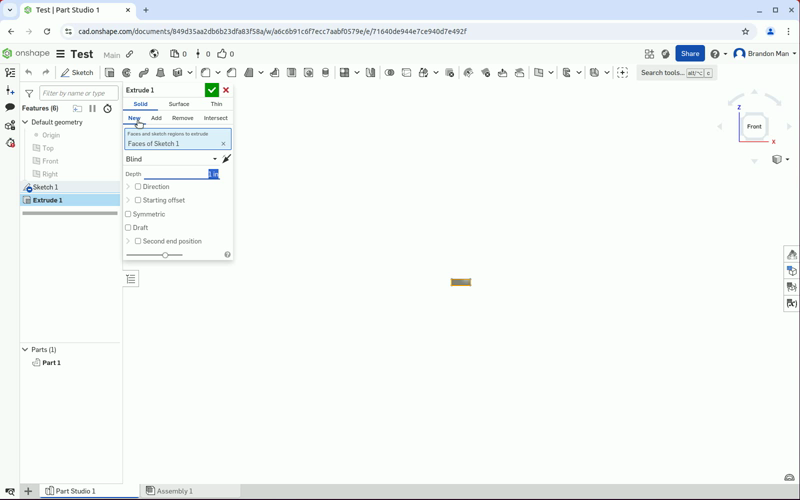
text(46.216)
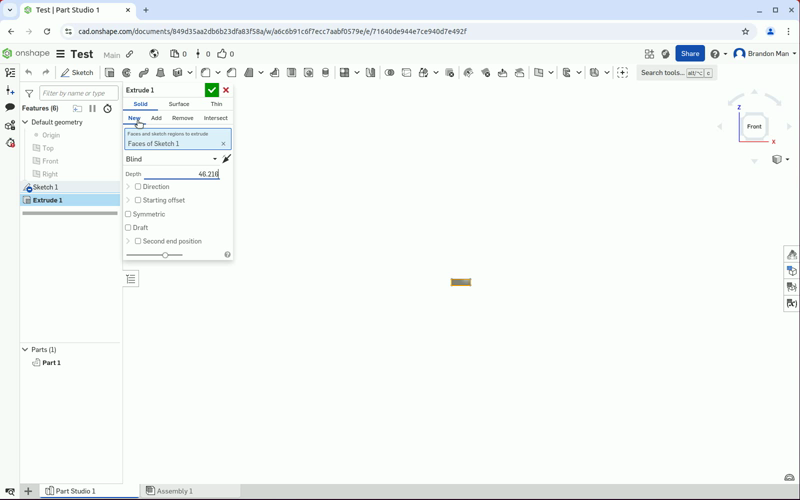
key(tab, 3)
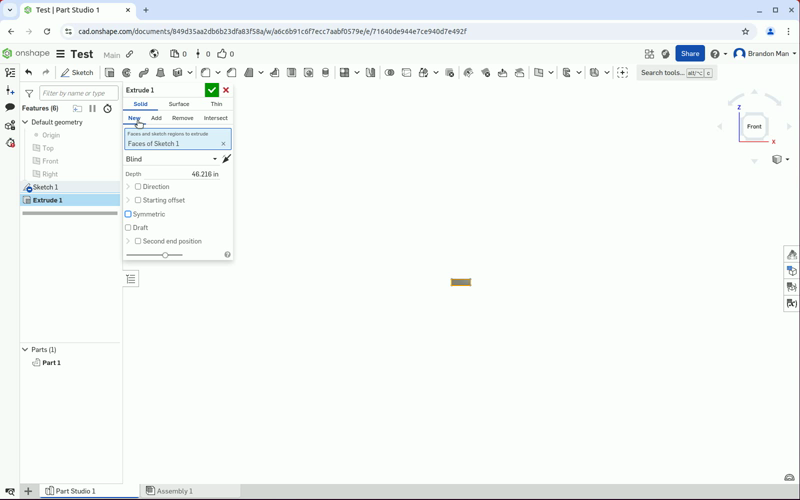
key(space)
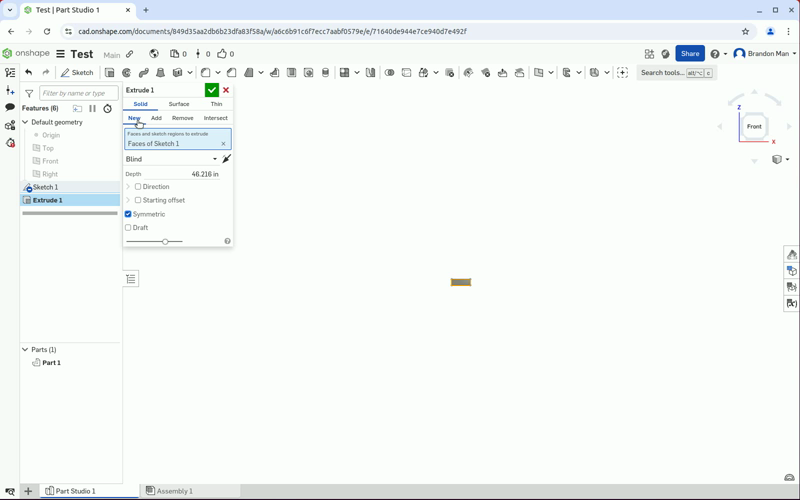
key(enter)
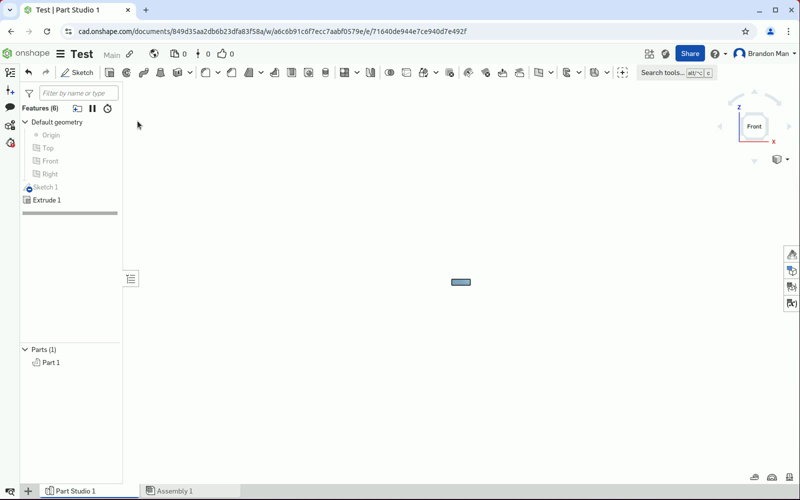
key(shift+h)
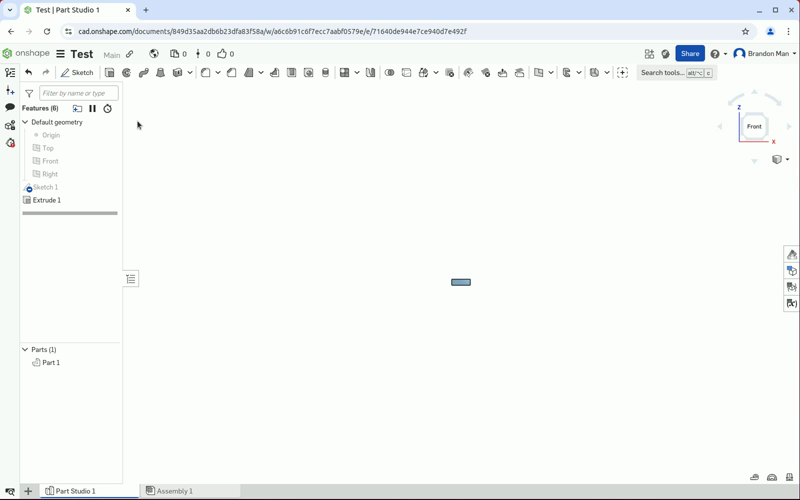
key(shift+h)
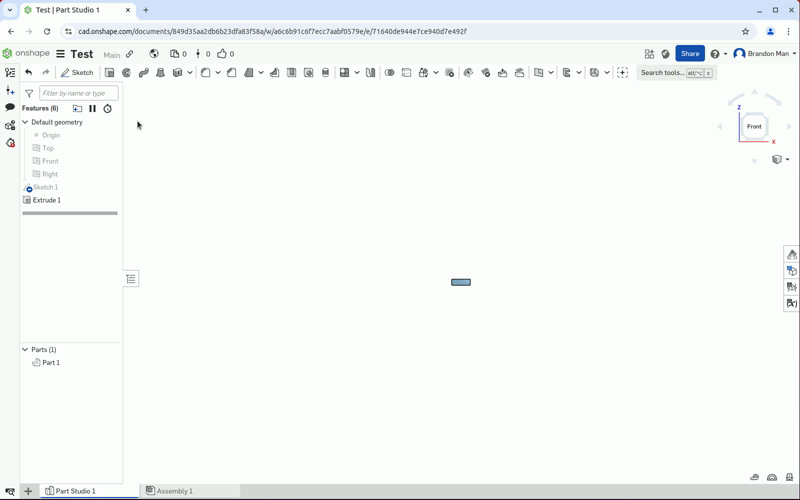
mouse_move(73, 189)
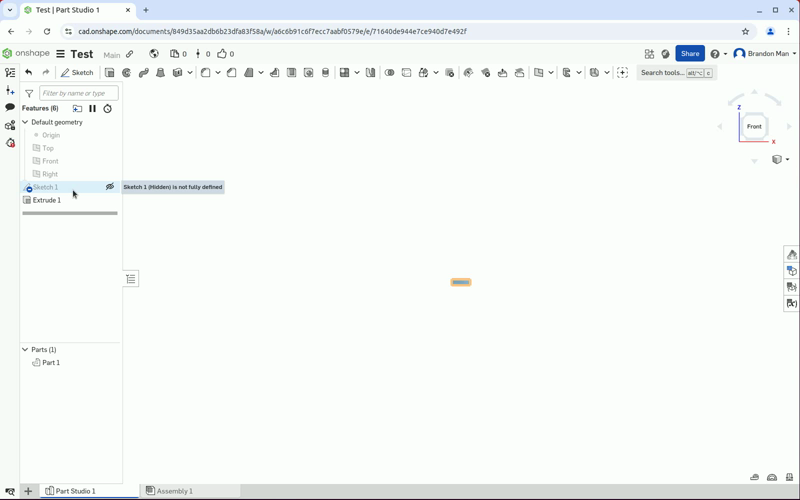
click(73, 189)
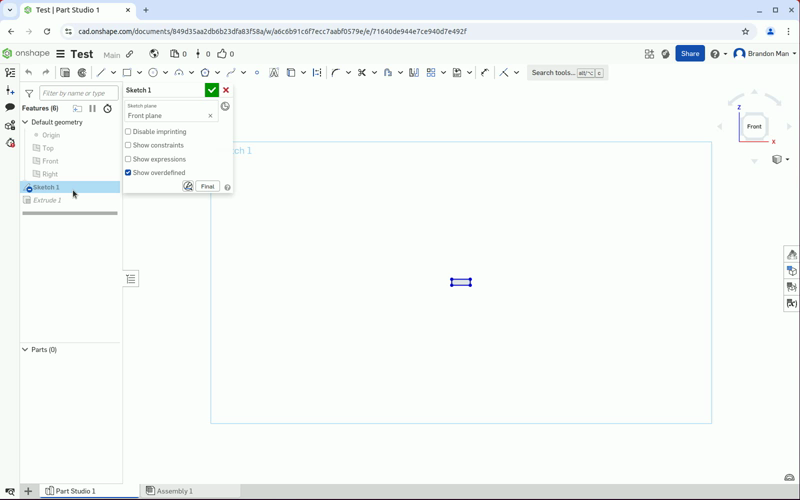
mouse_move(229, 92)
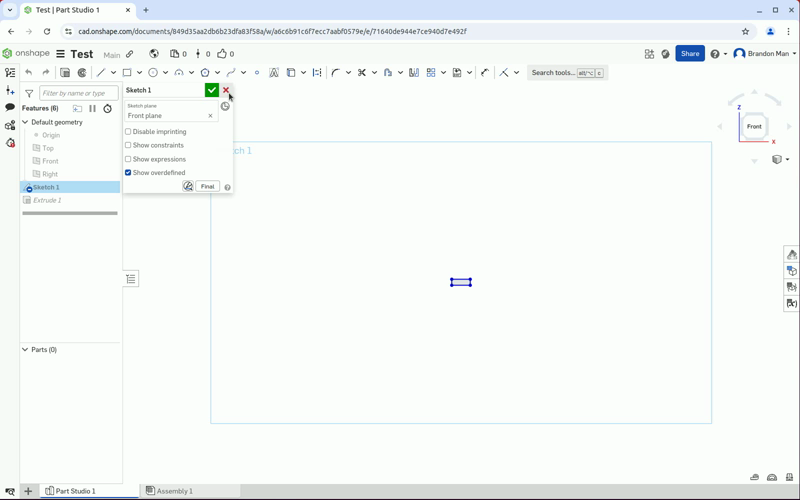
click(229, 92)
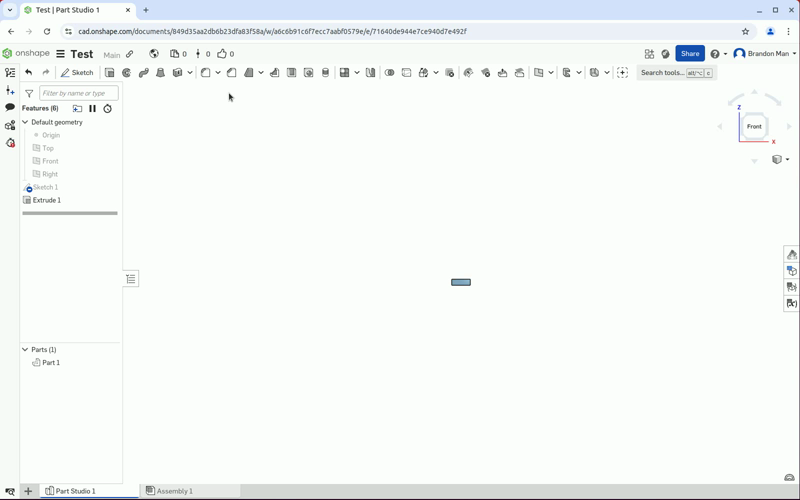
mouse_move(541, 75)
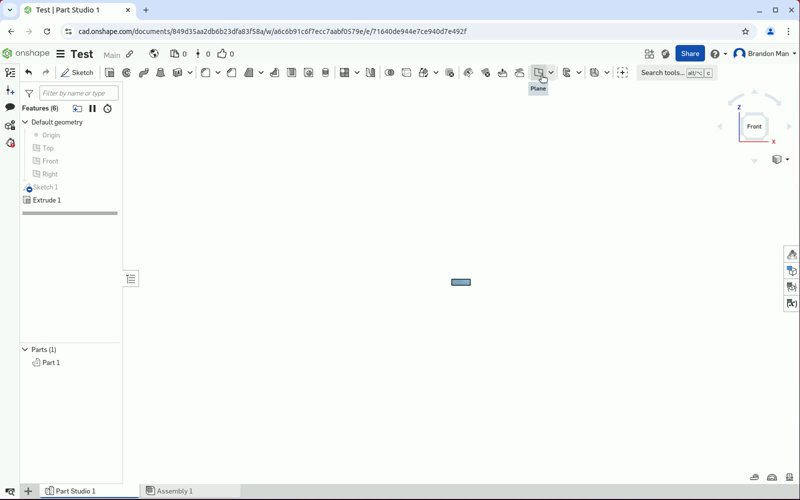
click(541, 75)
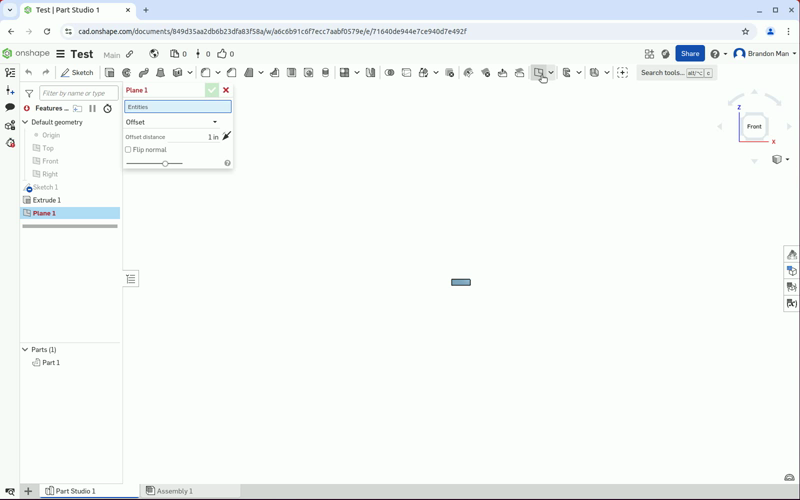
mouse_move(73, 163)
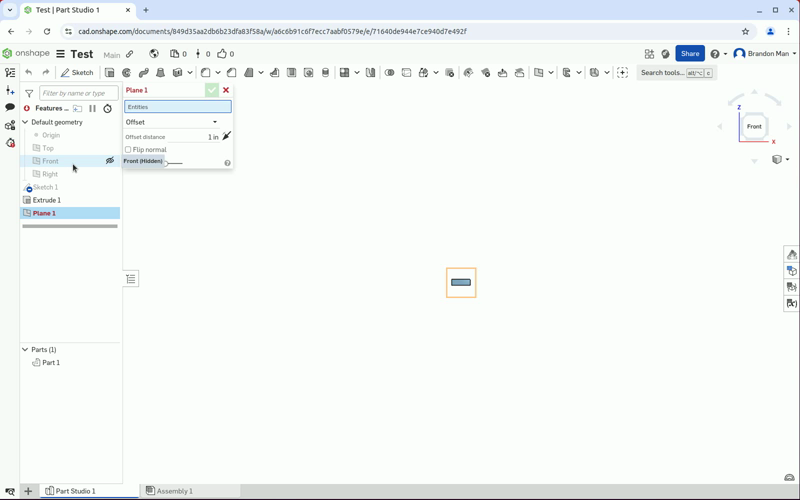
click(73, 163)
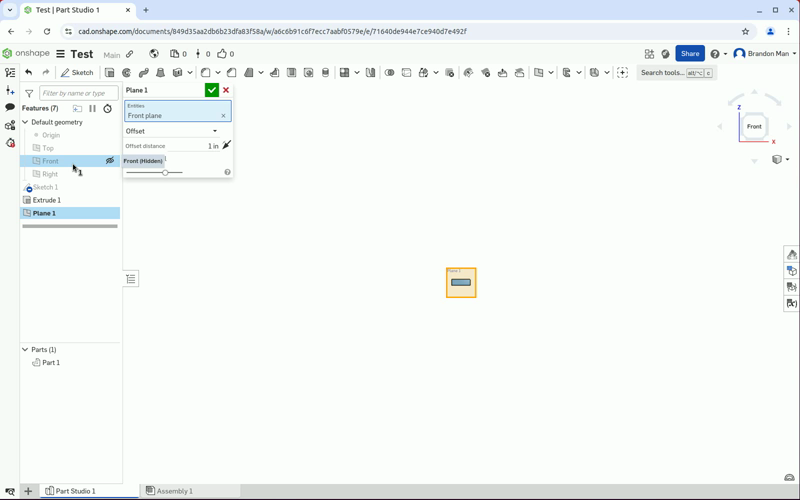
key(tab, 2)
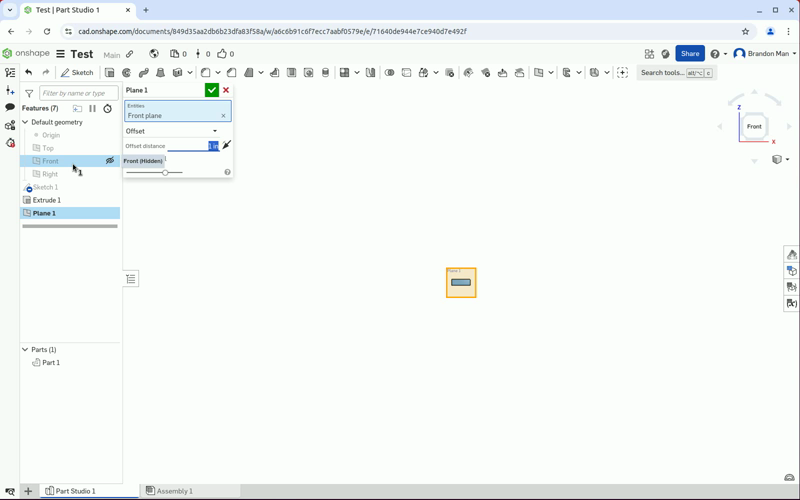
text(23.108)
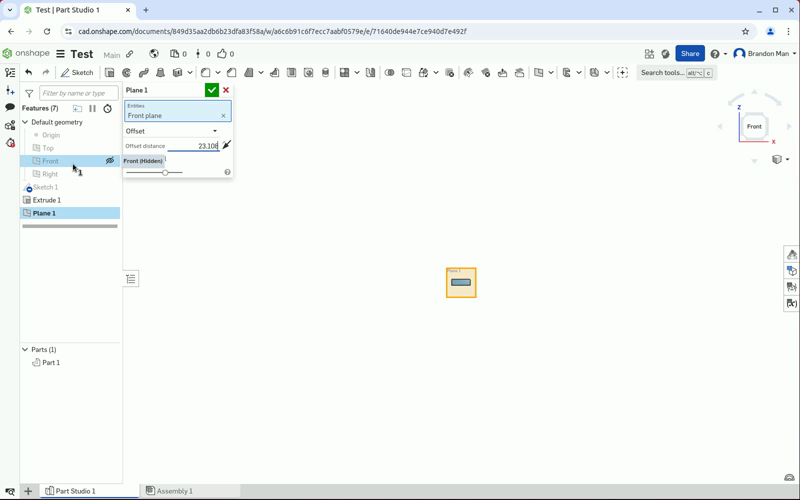
key(enter, 2)
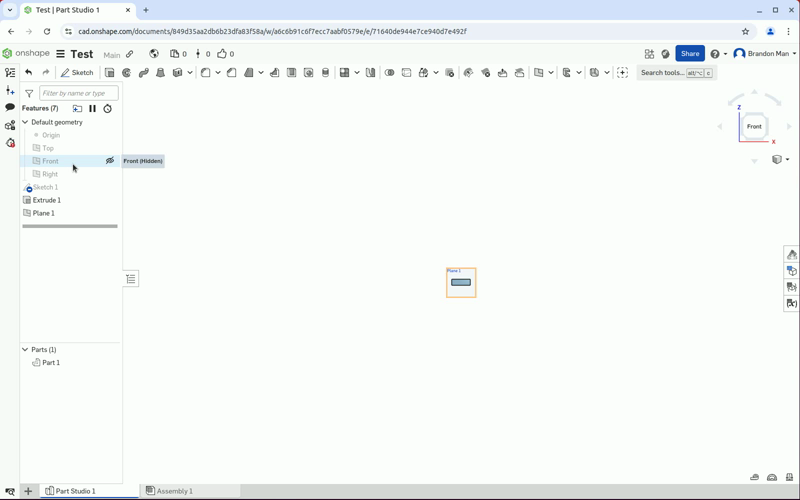
key(shift+s)
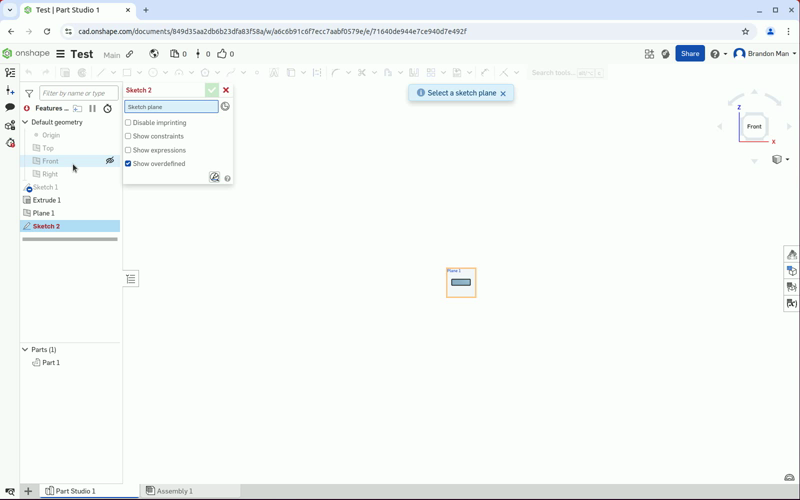
mouse_move(73, 215)
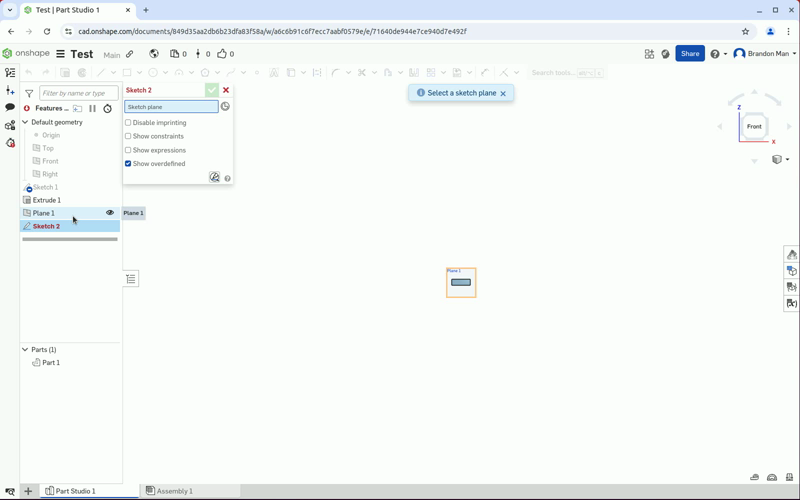
click(73, 215)
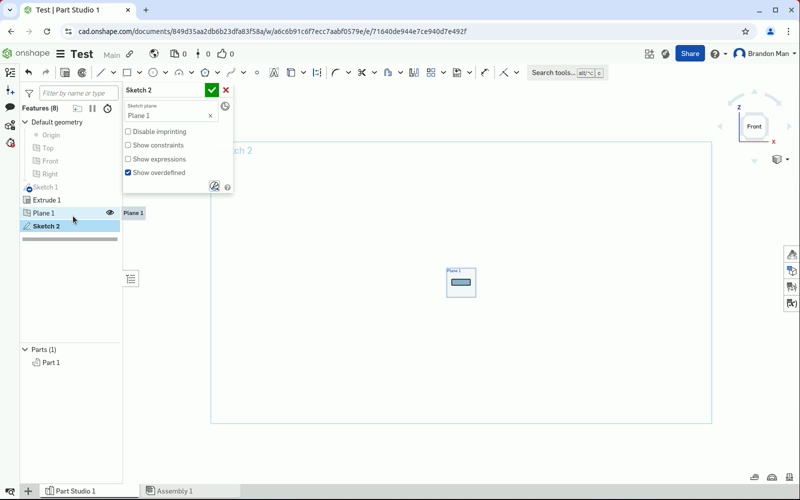
mouse_move(73, 352)
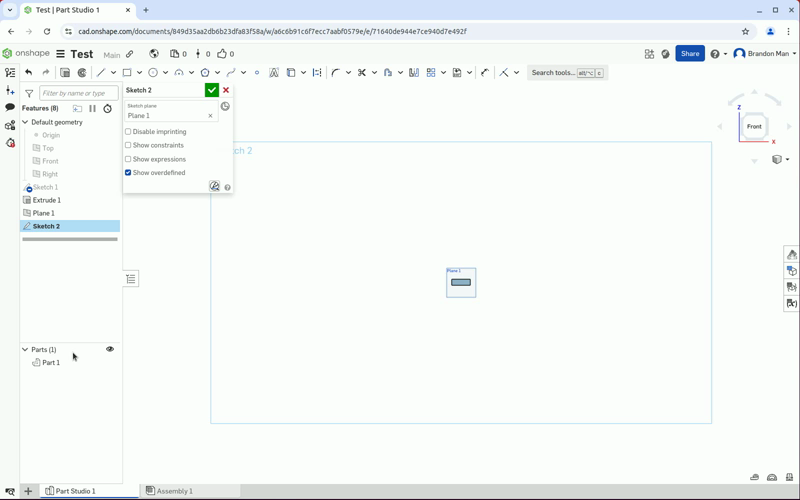
key(y)
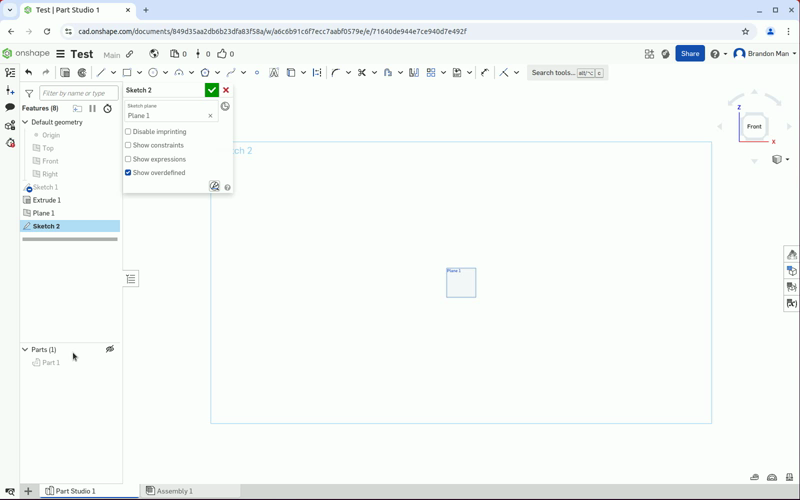
key(l)
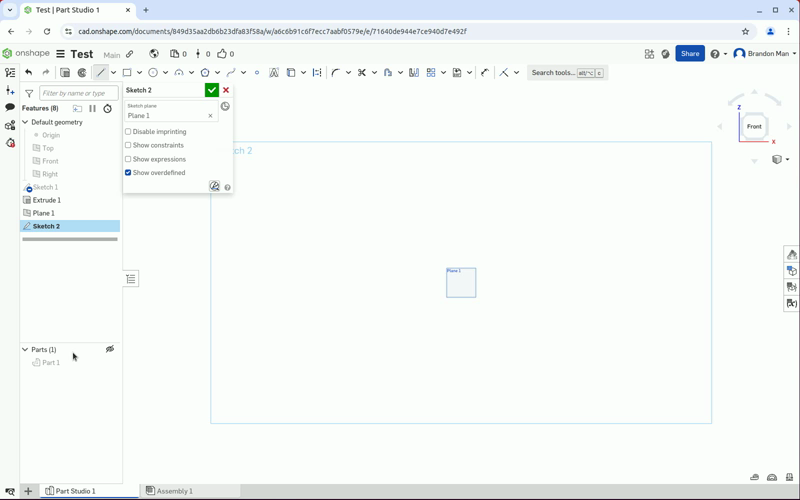
key_down(shift)
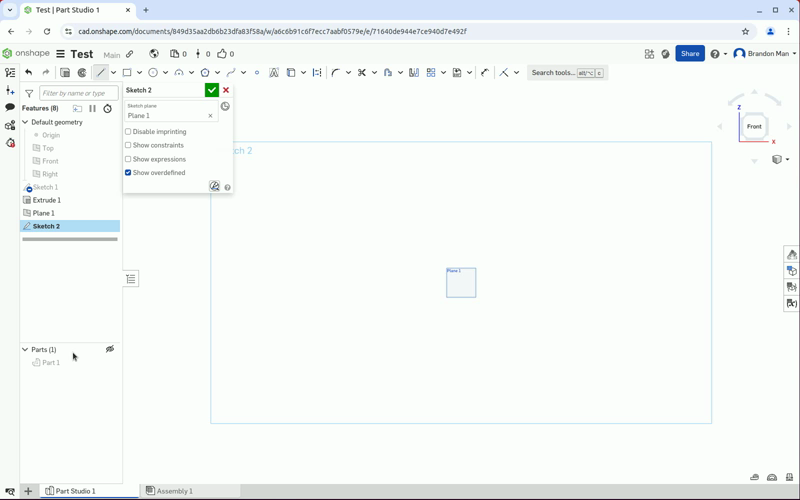
mouse_move(452, 285)
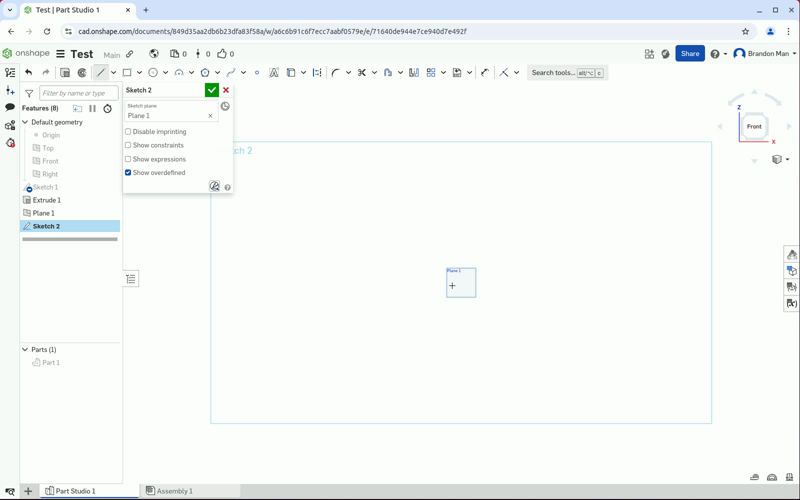
click(452, 285)
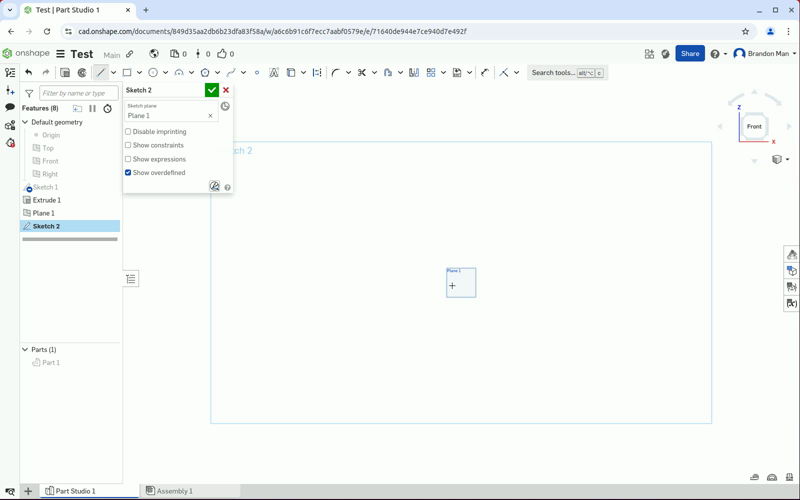
key_up(shift)
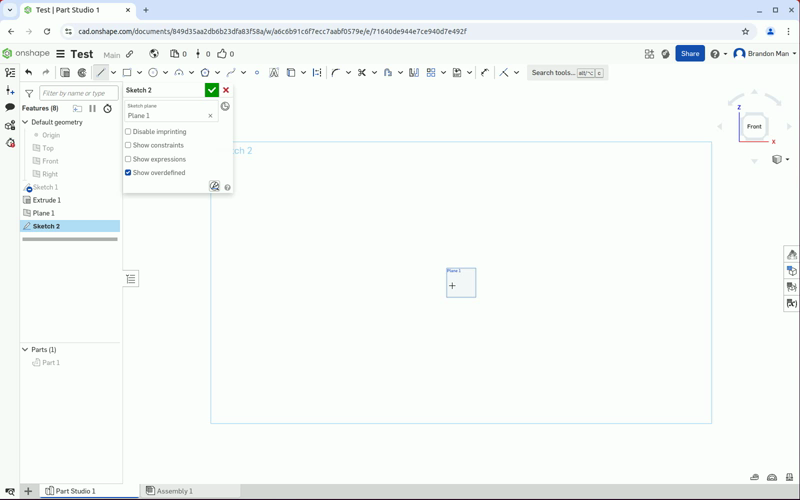
key_down(shift)
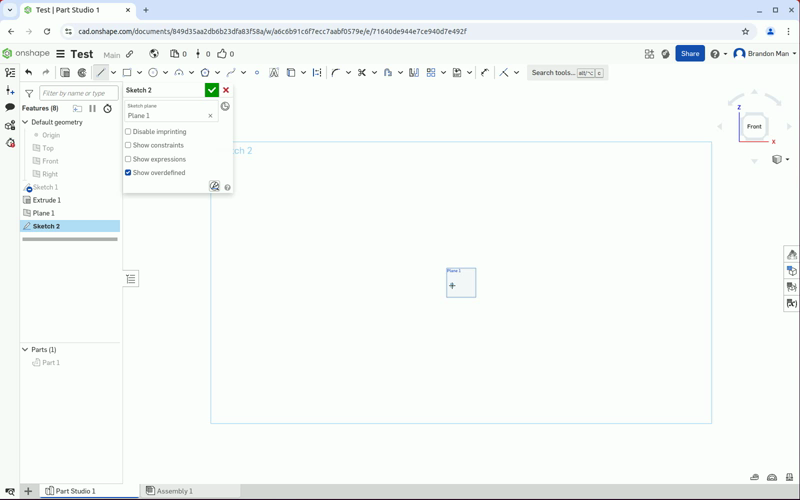
mouse_move(482, 285)
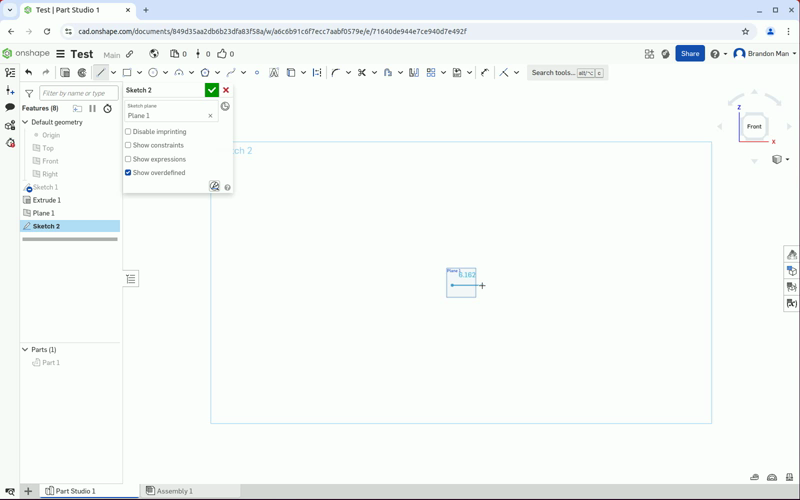
mouse_move(470, 285)
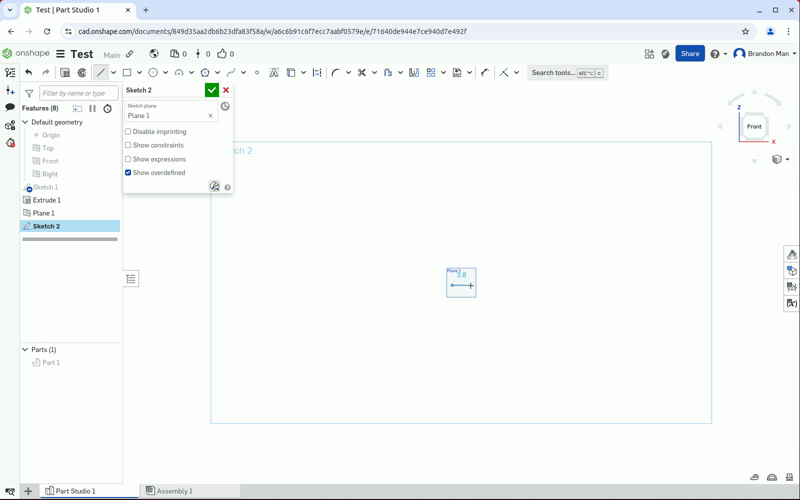
click(470, 285)
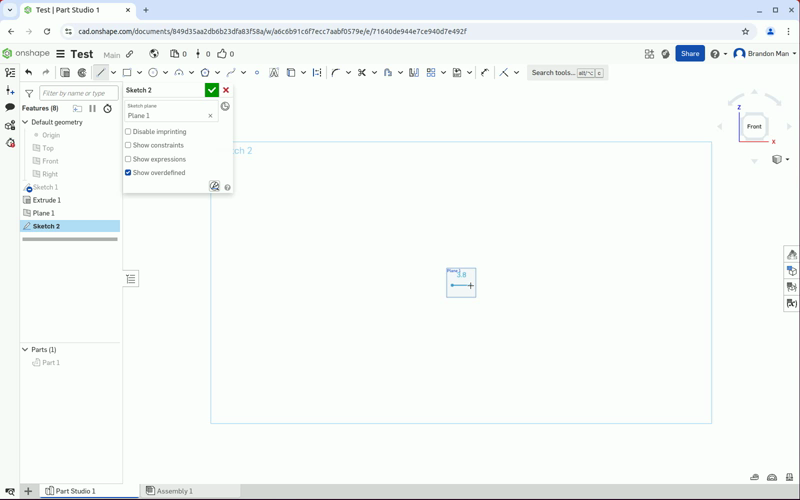
key_up(shift)
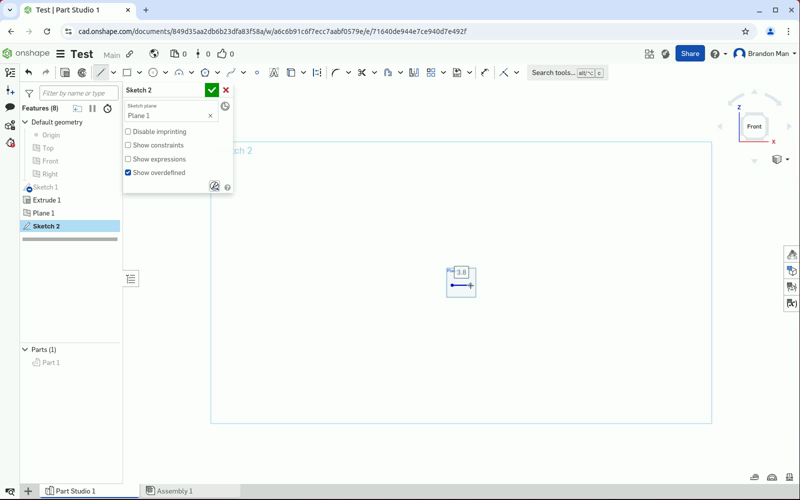
key_down(shift)
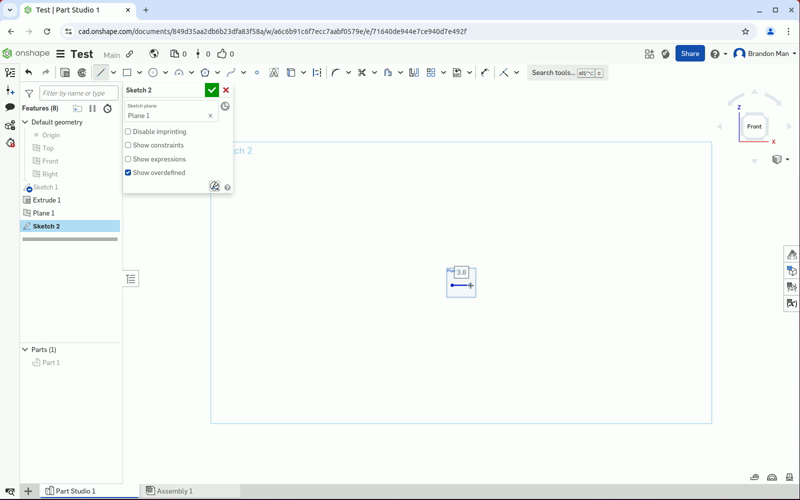
mouse_move(501, 285)
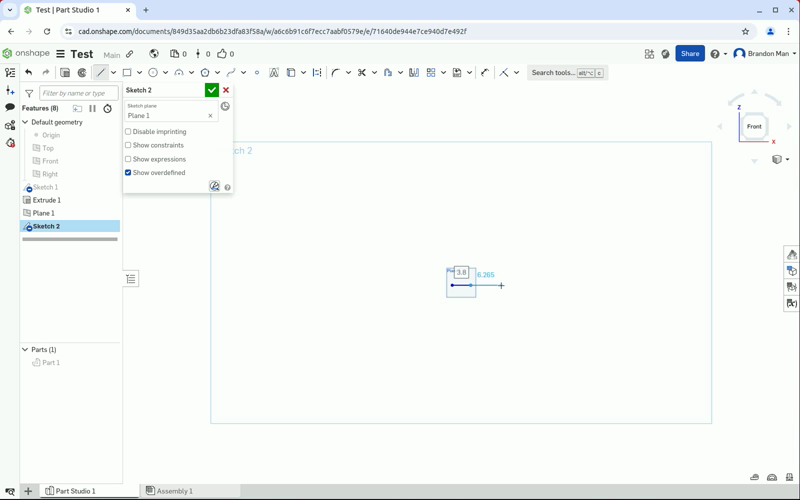
mouse_move(470, 279)
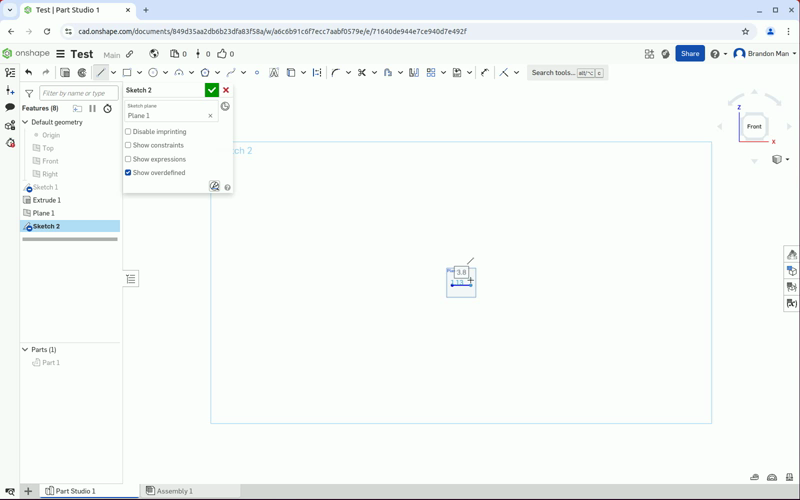
scroll(6)
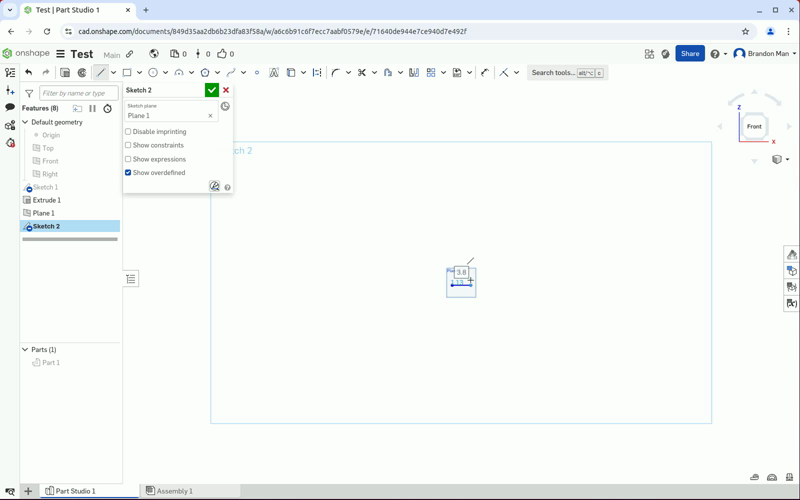
scroll(6)
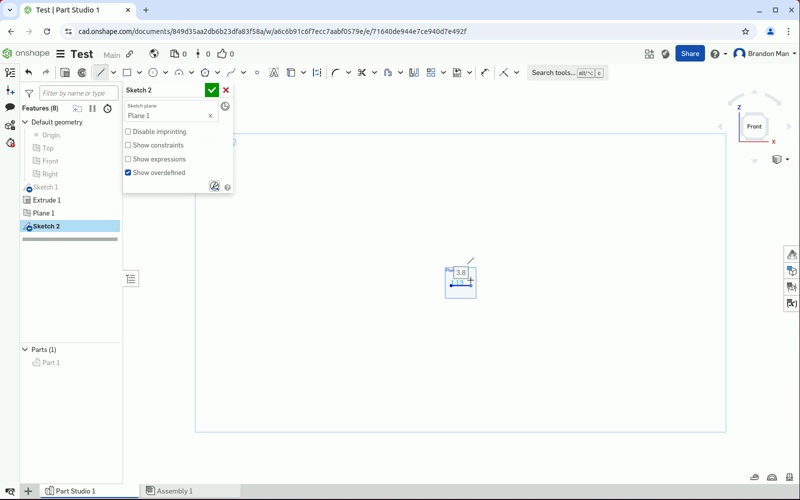
scroll(6)
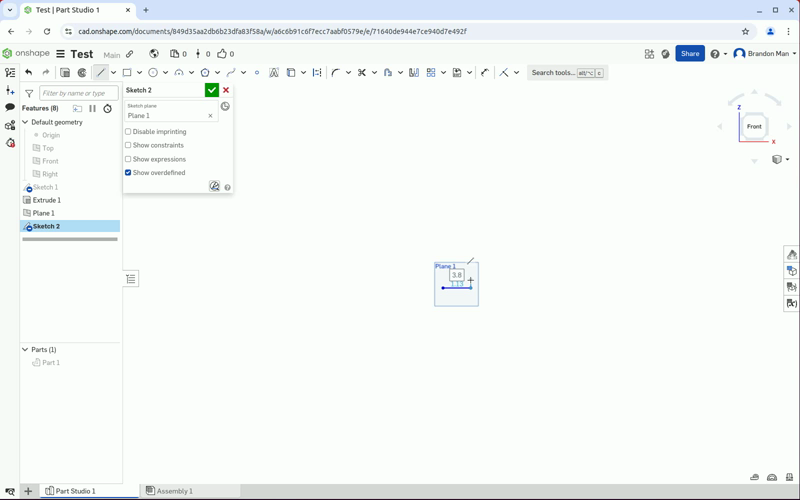
scroll(6)
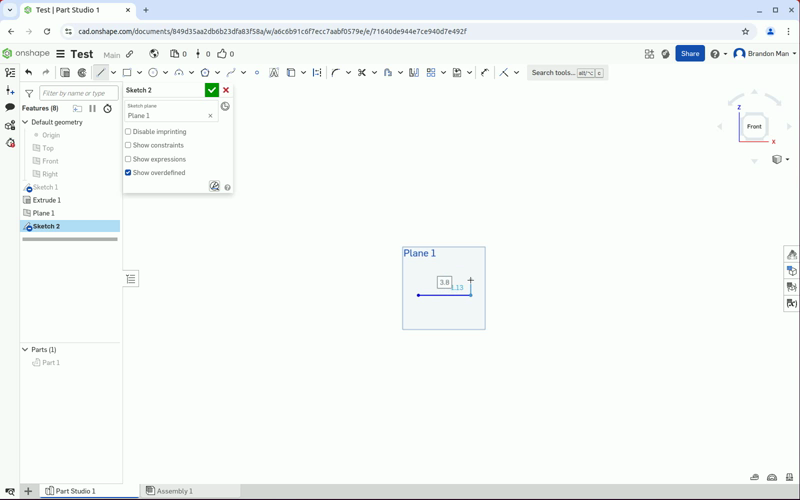
scroll(6)
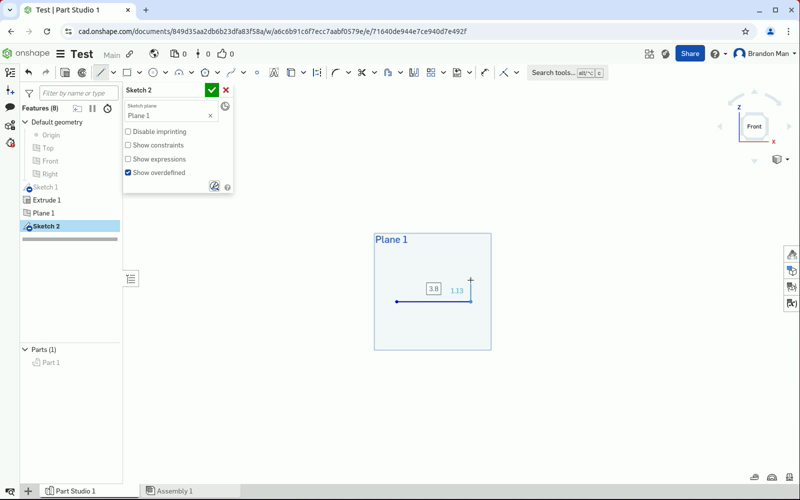
scroll(6)
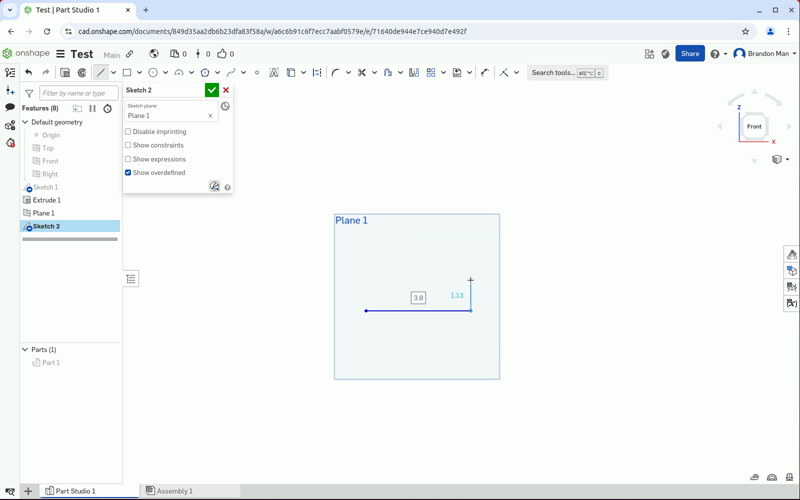
scroll(6)
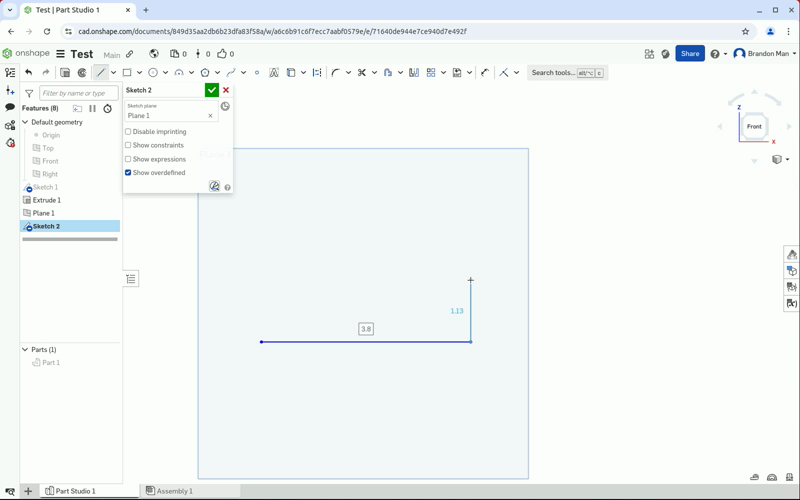
click(470, 279)
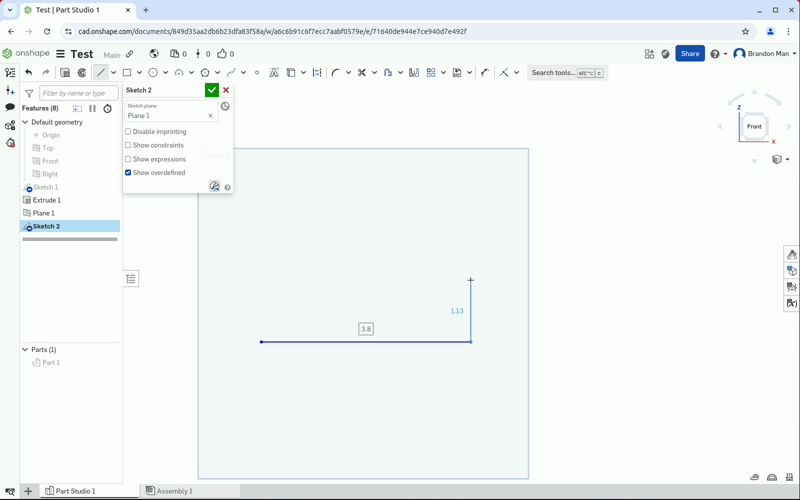
scroll(-6)
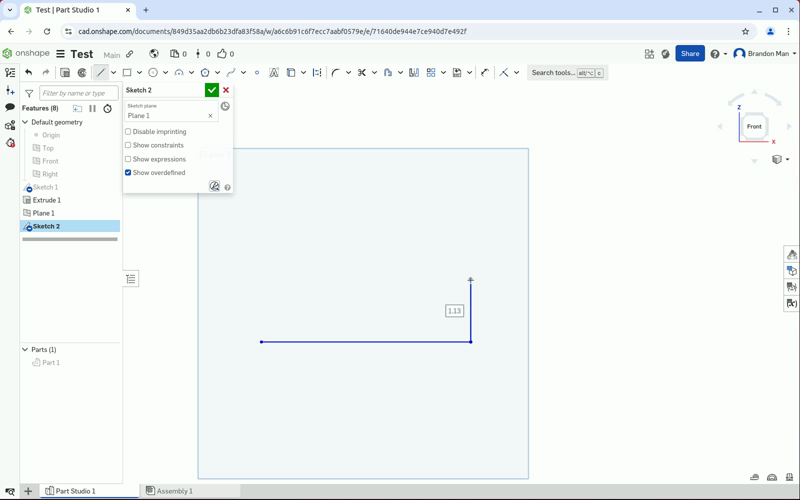
scroll(-6)
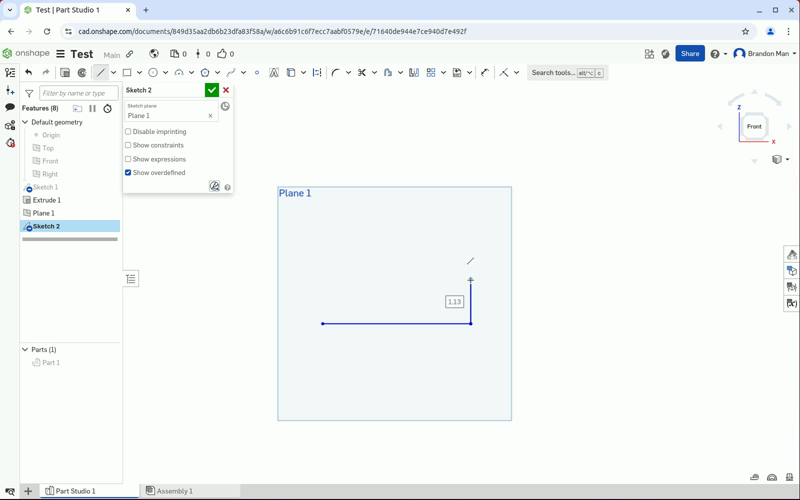
scroll(-6)
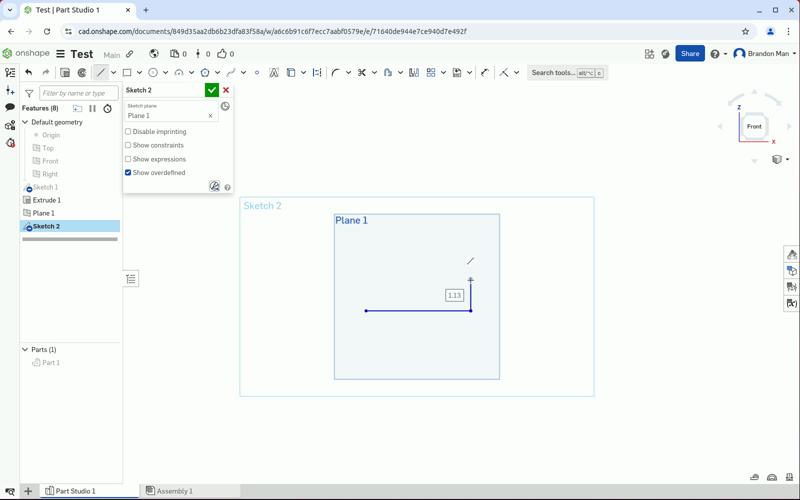
scroll(-6)
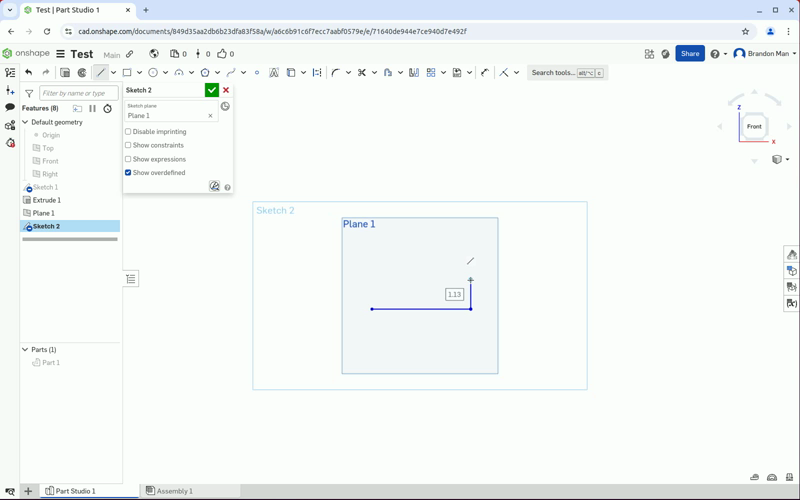
scroll(-6)
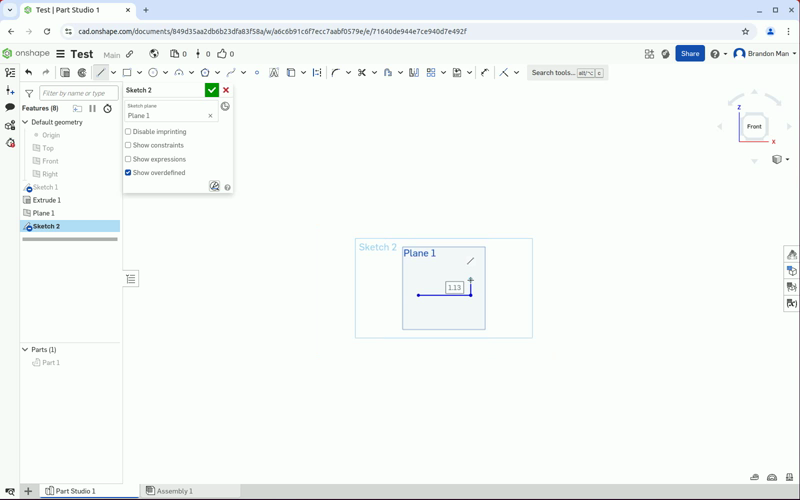
scroll(-6)
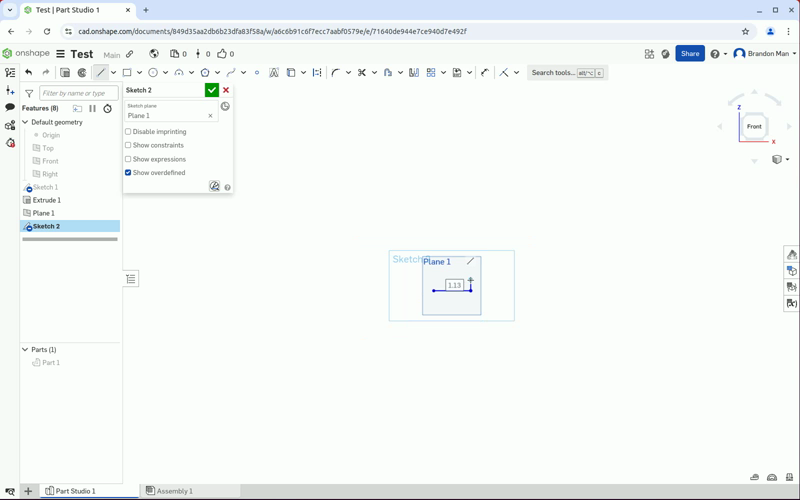
scroll(-6)
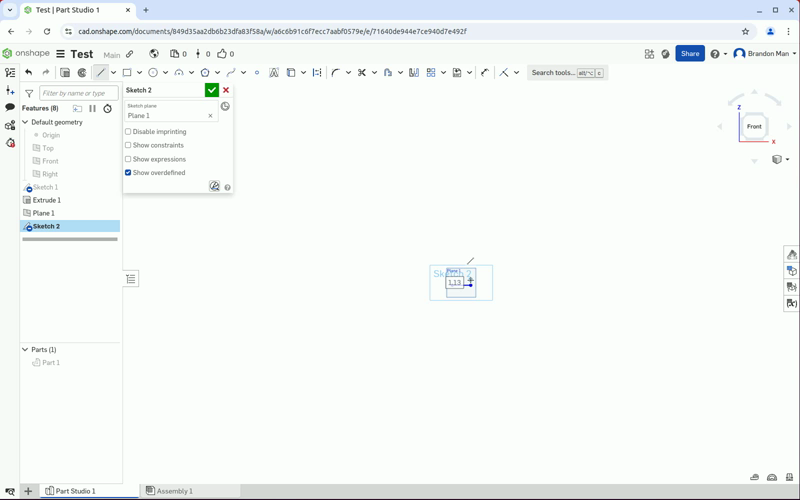
key_up(shift)
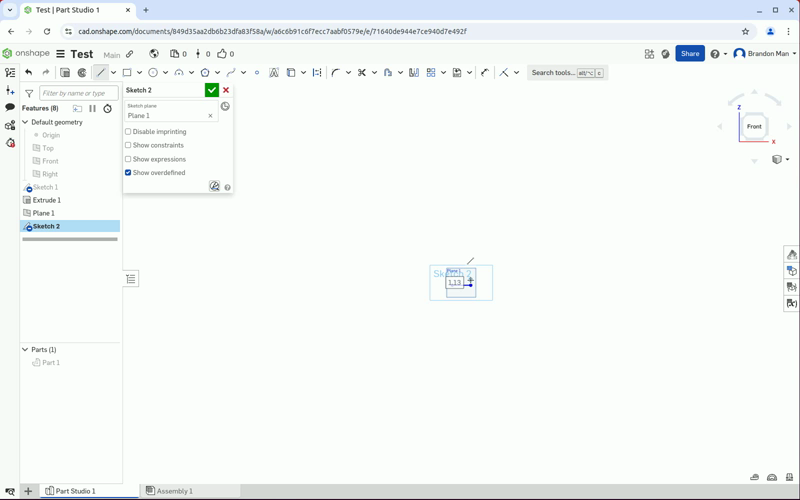
key_down(shift)
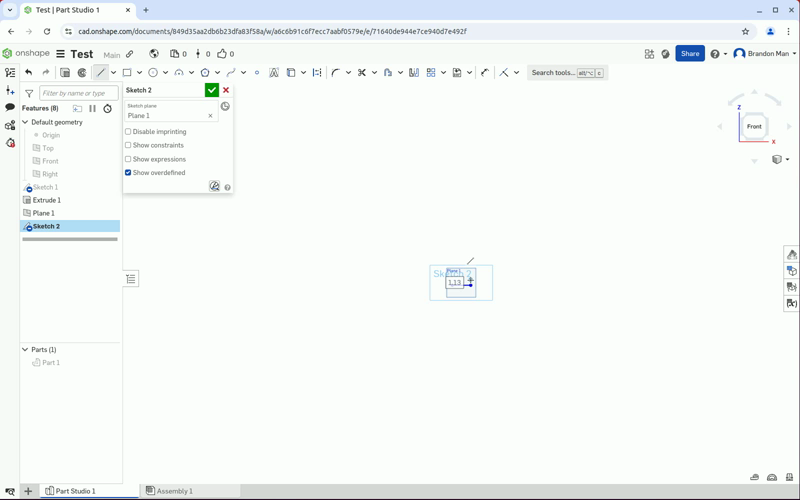
mouse_move(501, 279)
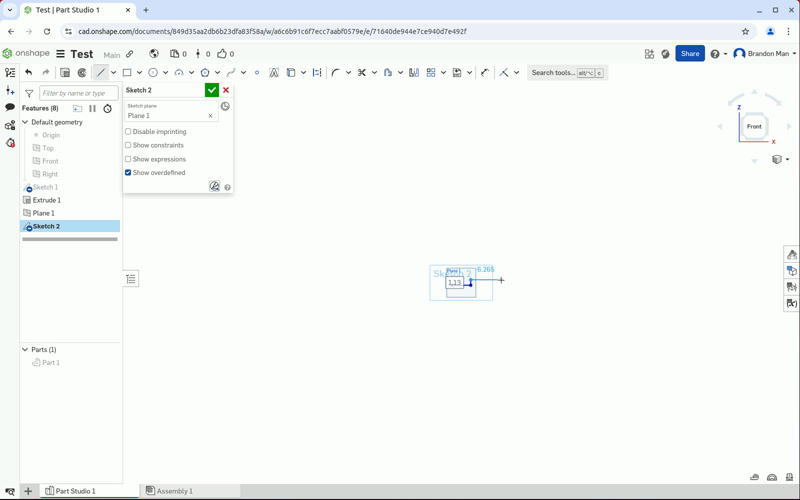
mouse_move(452, 279)
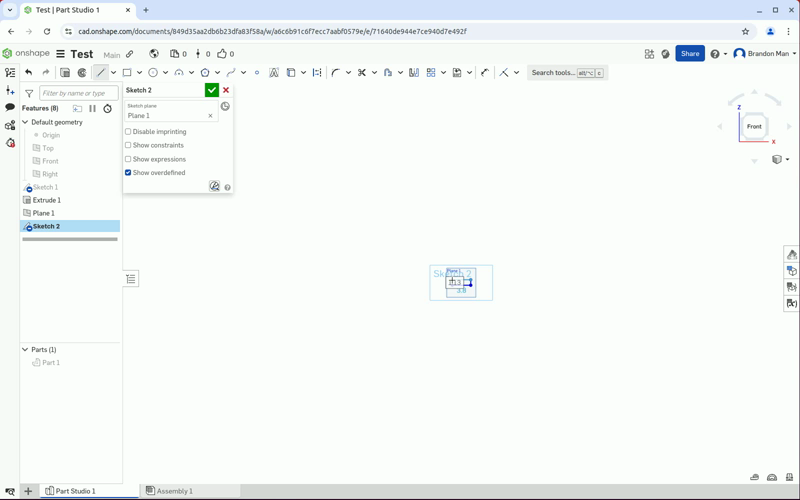
click(452, 279)
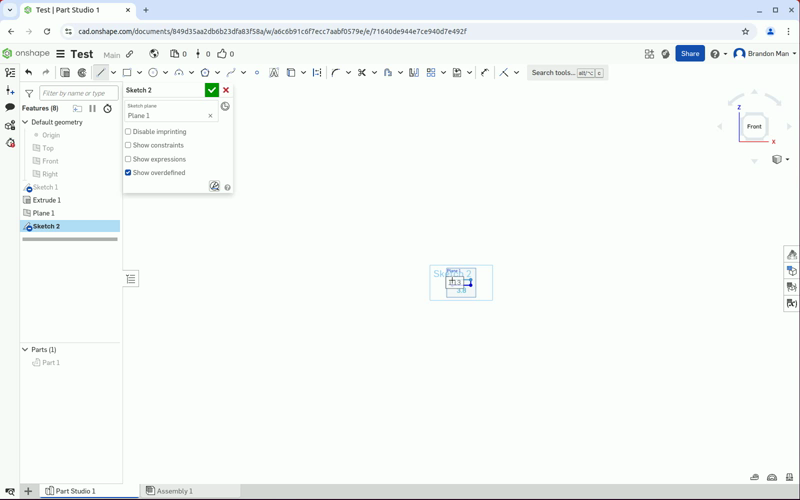
key_up(shift)
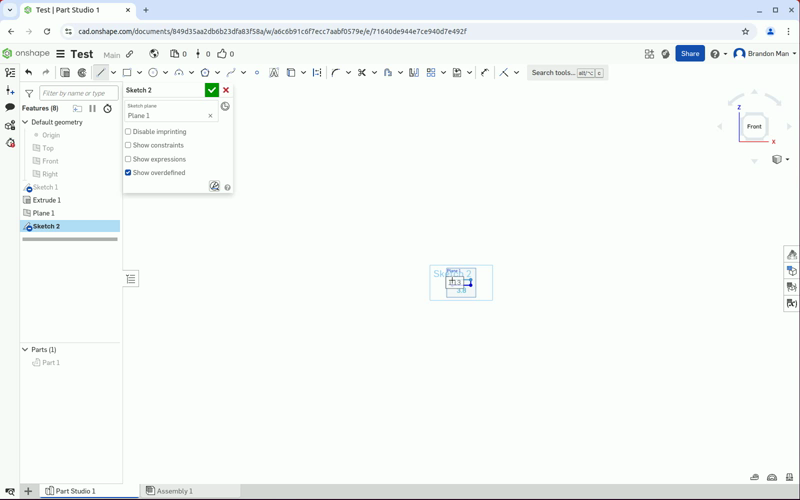
mouse_move(482, 279)
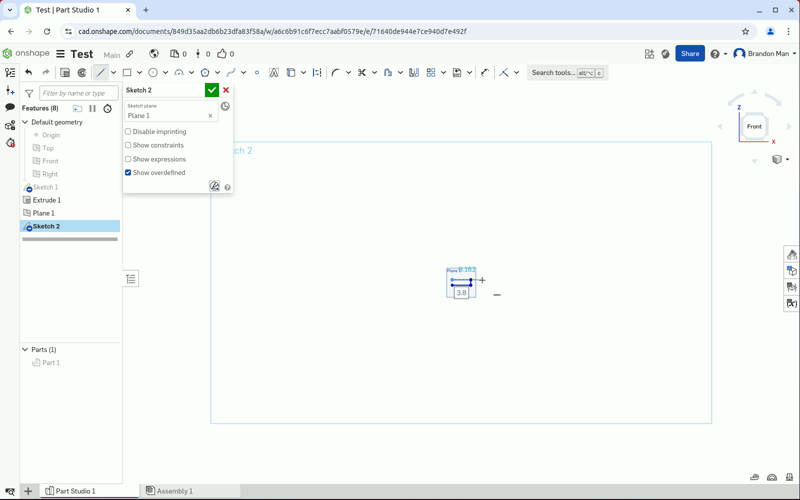
key_down(shift)
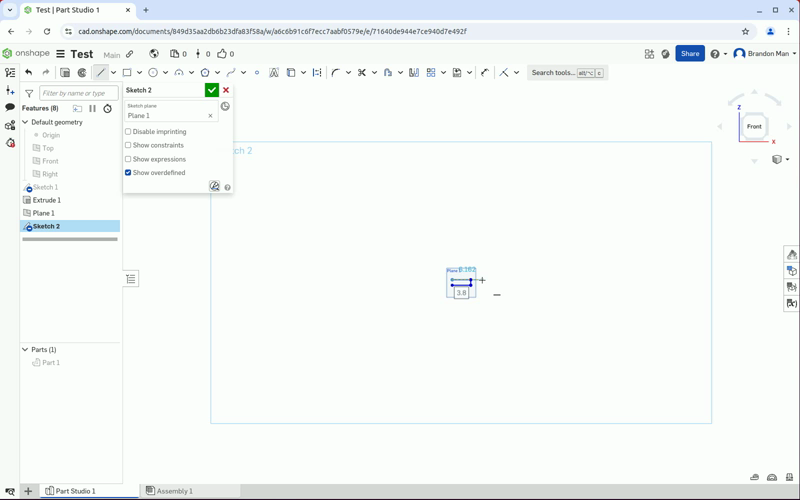
mouse_move(452, 285)
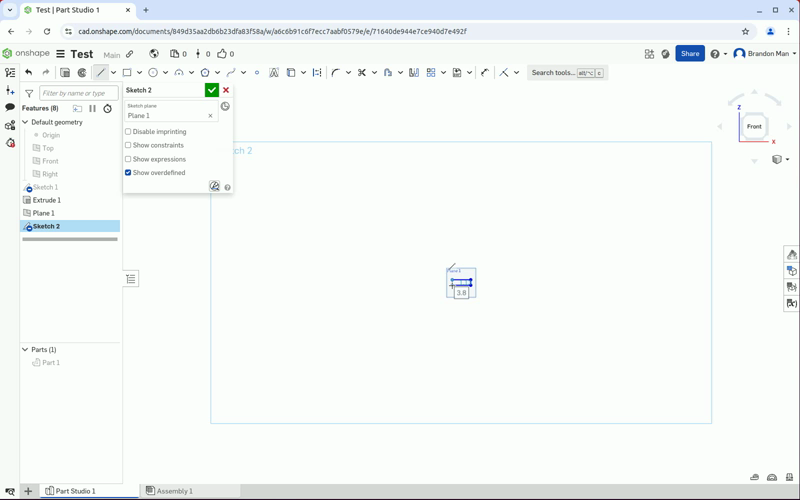
scroll(6)
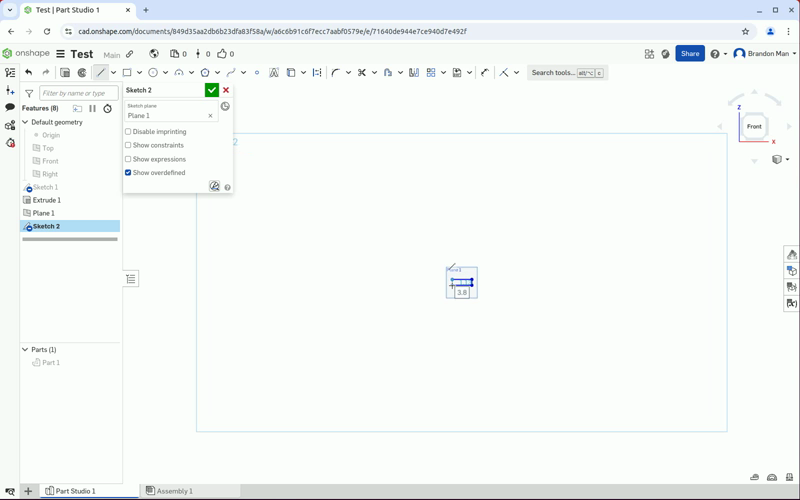
scroll(6)
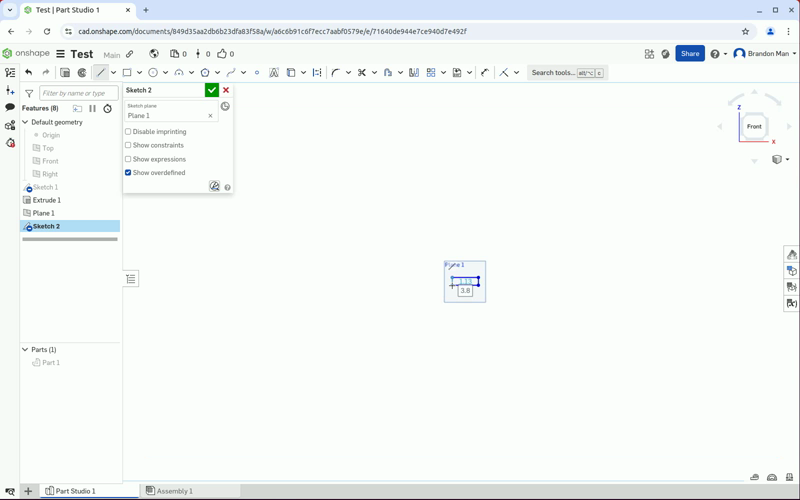
scroll(6)
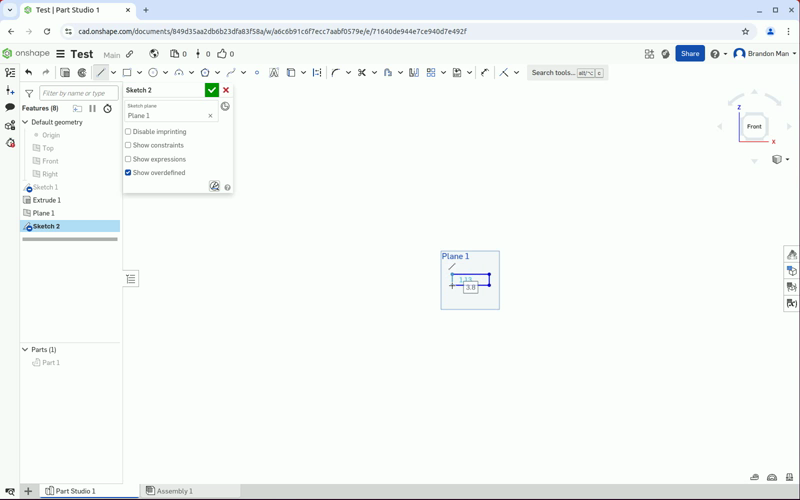
scroll(6)
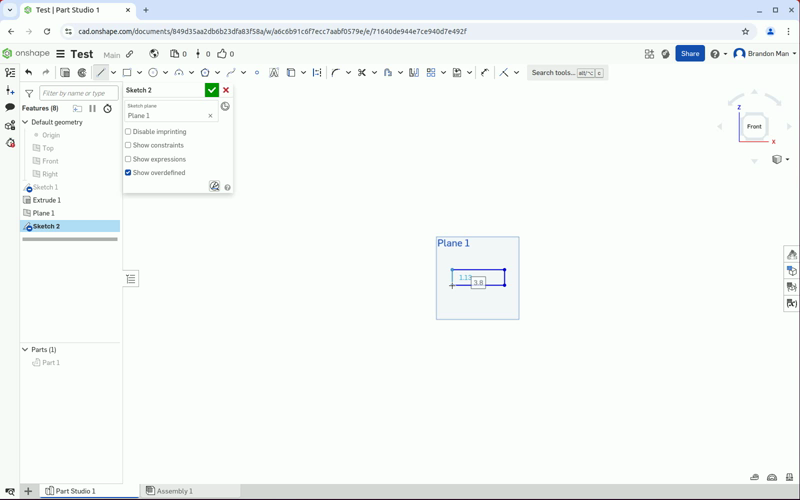
scroll(6)
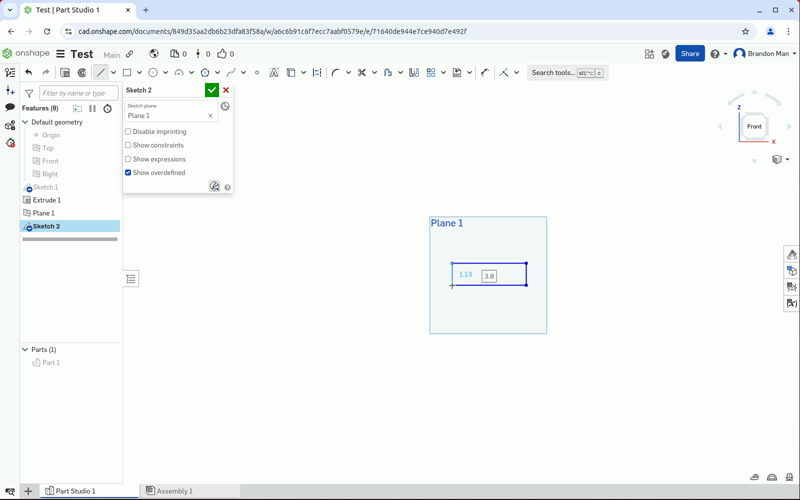
scroll(6)
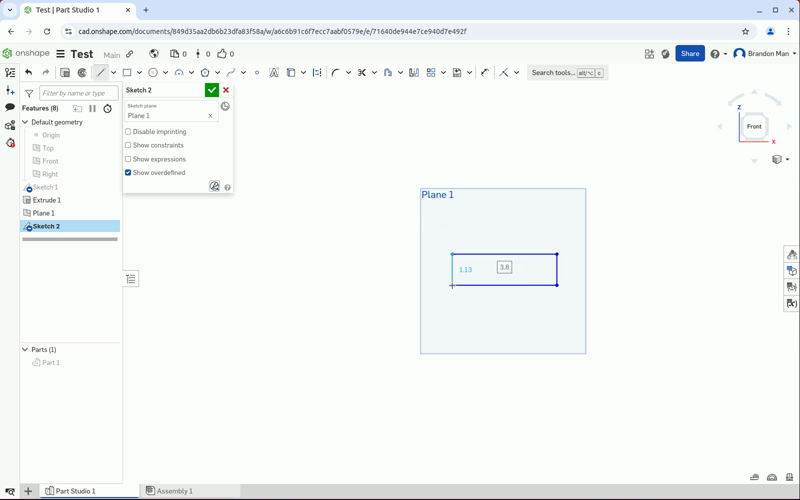
scroll(6)
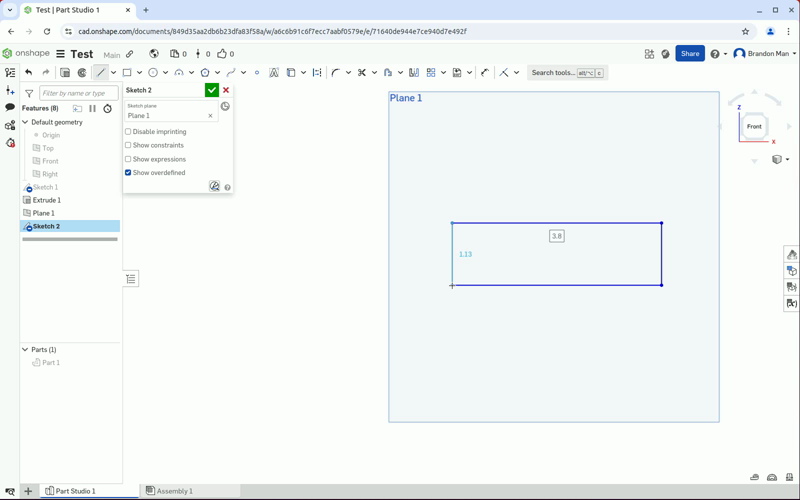
key_up(shift)
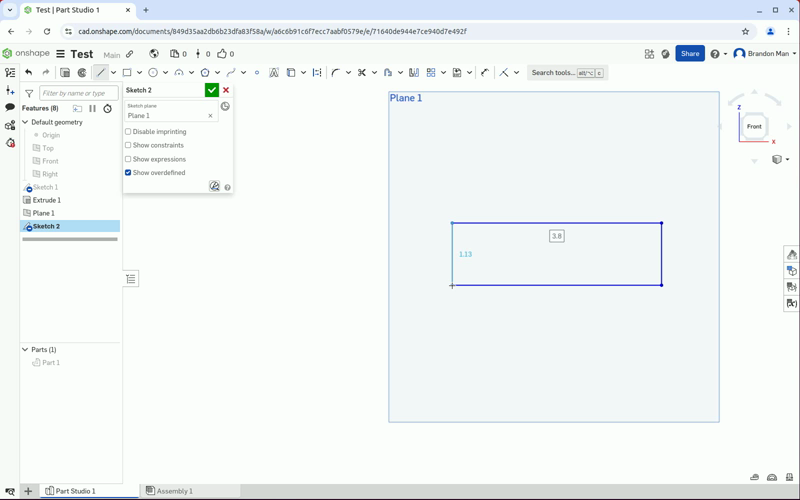
click(452, 285)
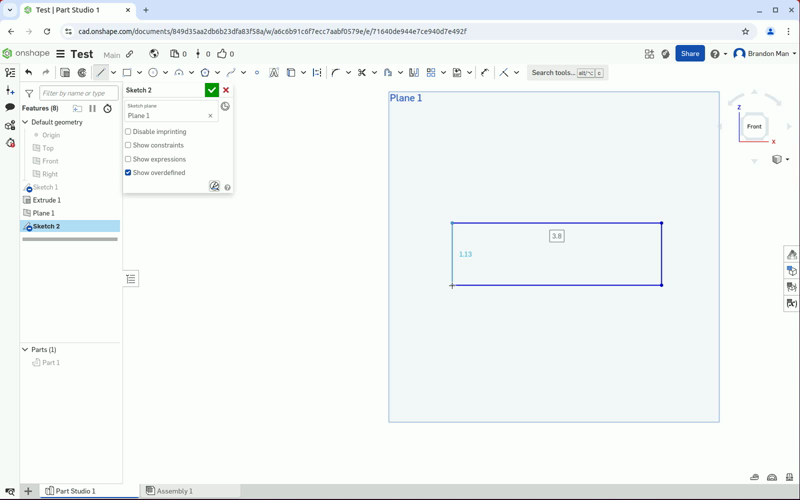
scroll(-6)
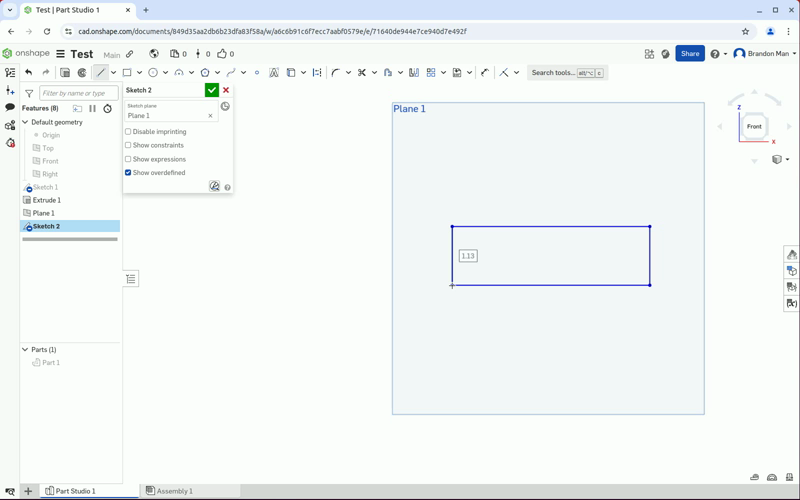
scroll(-6)
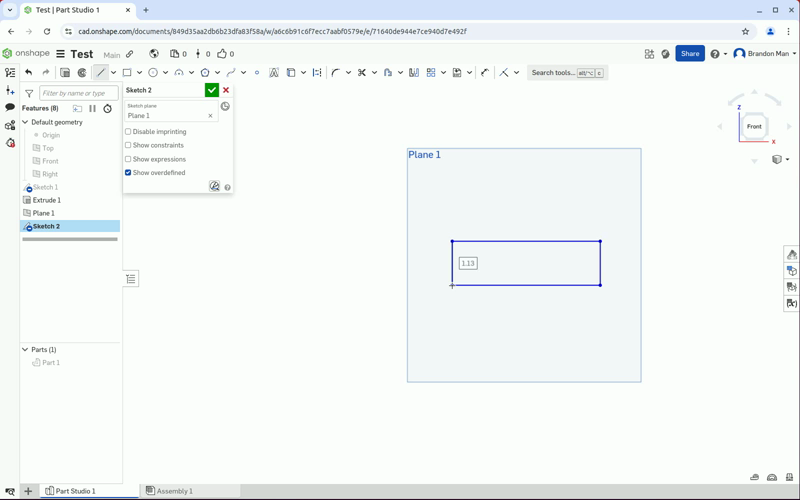
scroll(-6)
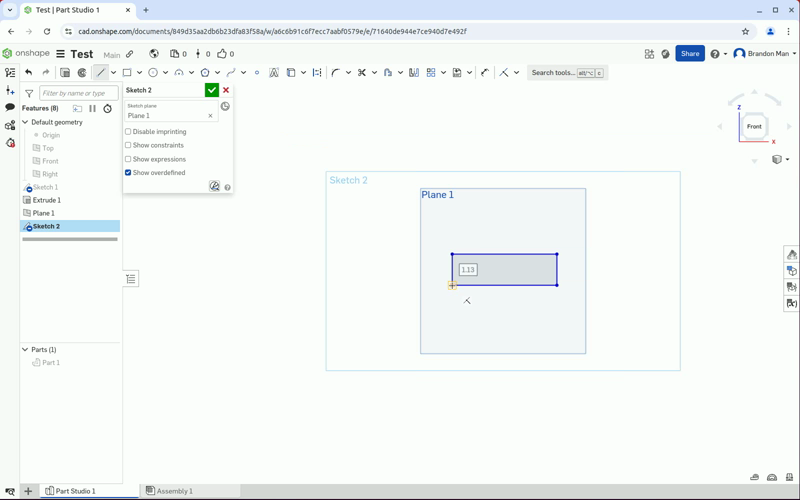
scroll(-6)
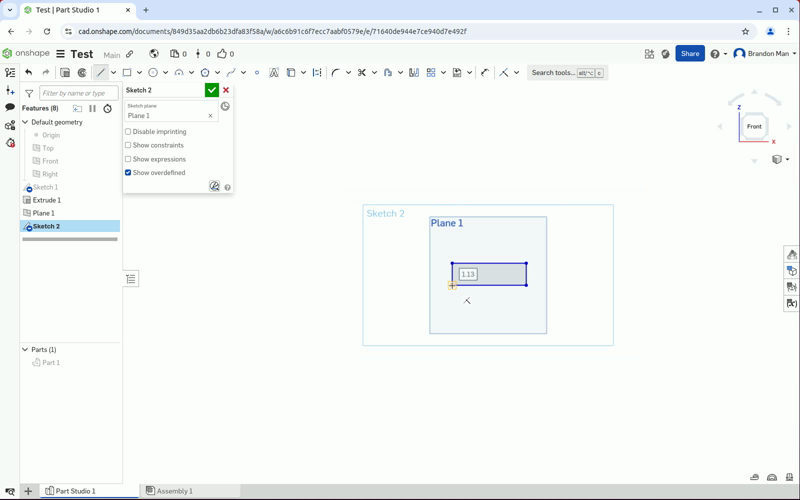
scroll(-6)
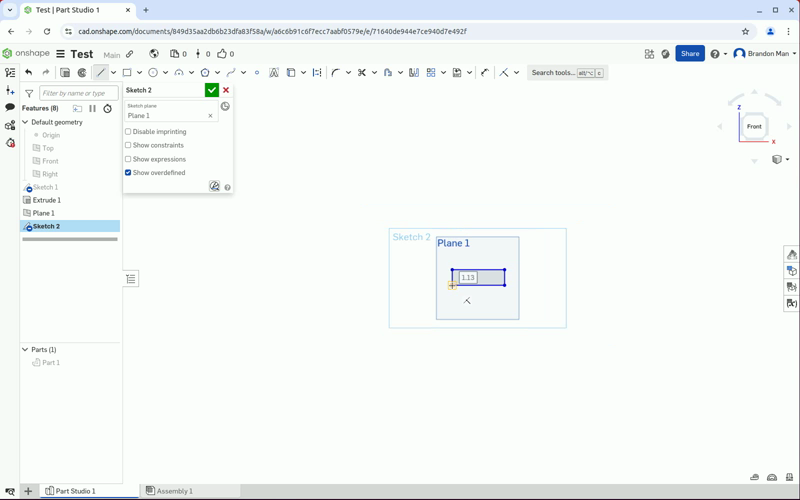
scroll(-6)
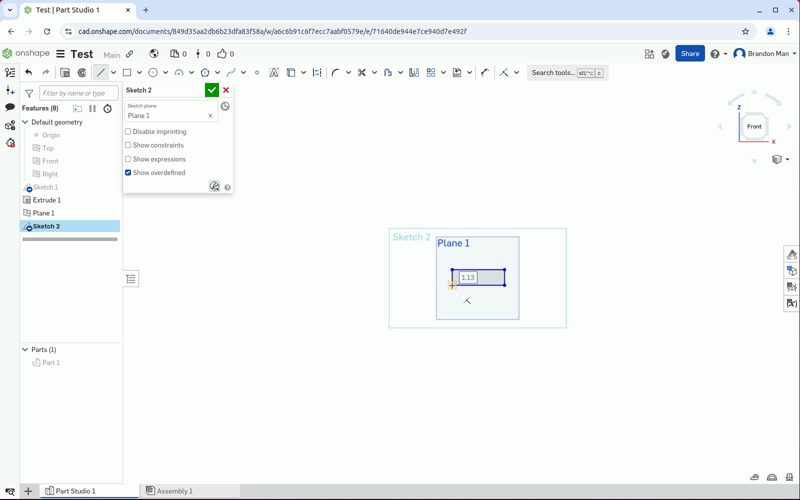
scroll(-6)
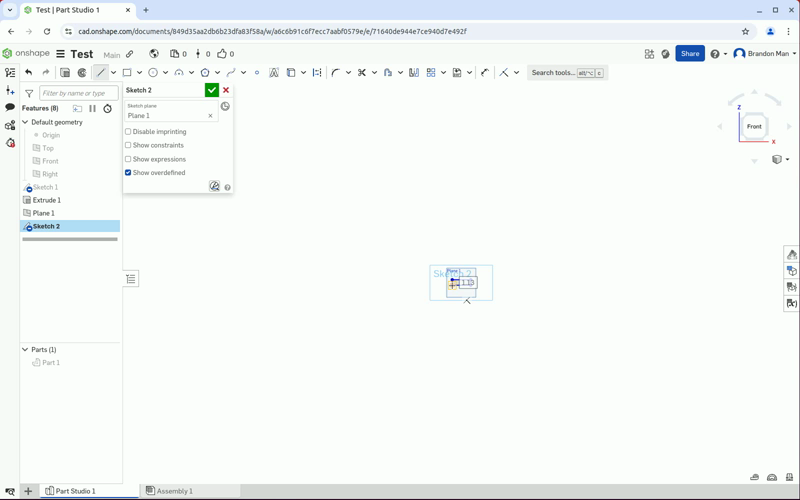
key(esc)
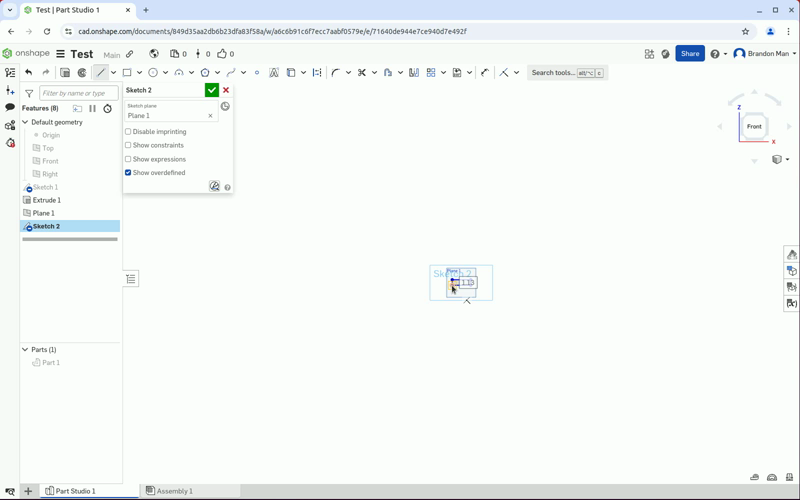
mouse_move(470, 282)
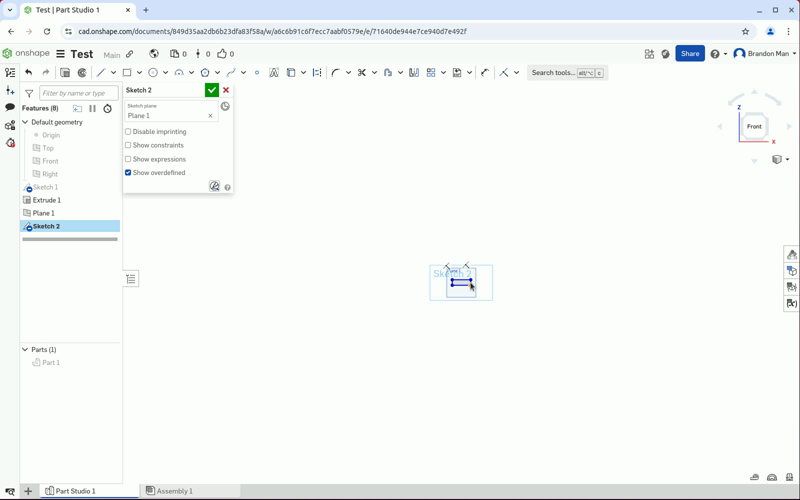
scroll(6)
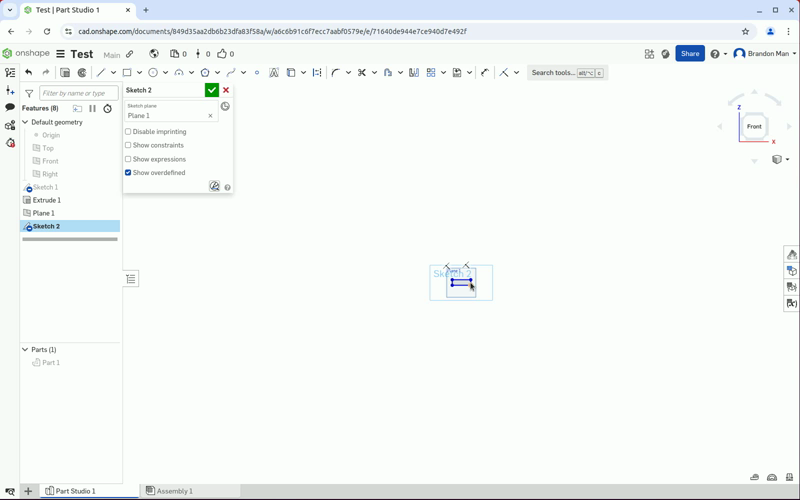
scroll(6)
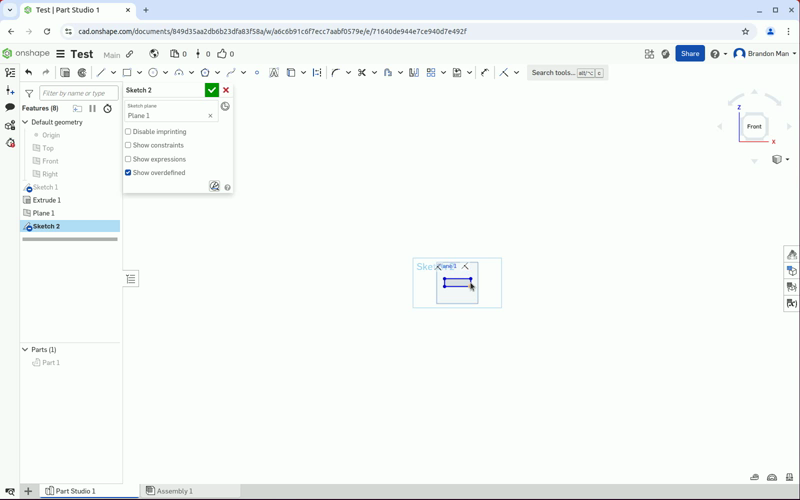
scroll(6)
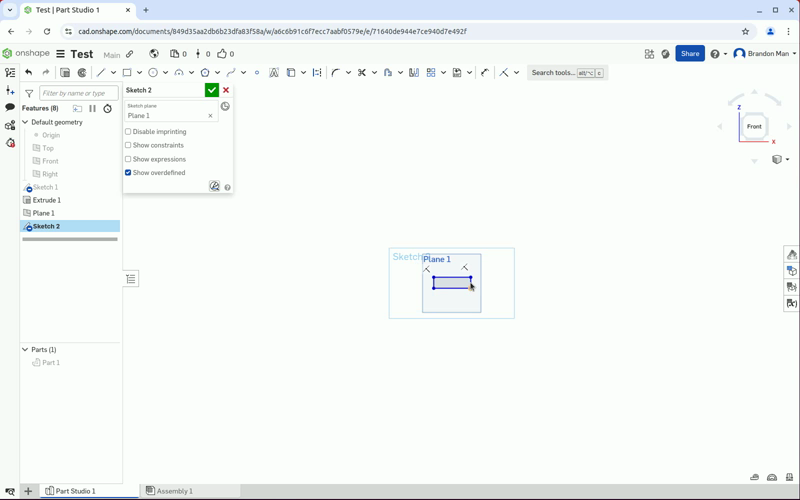
scroll(6)
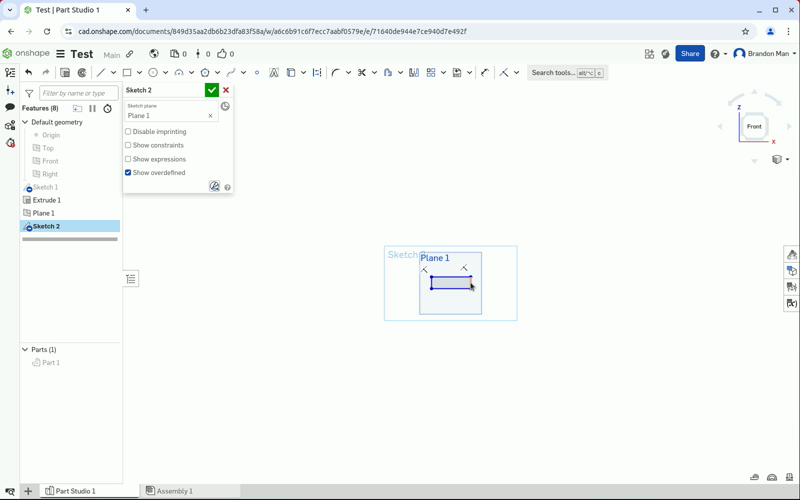
scroll(6)
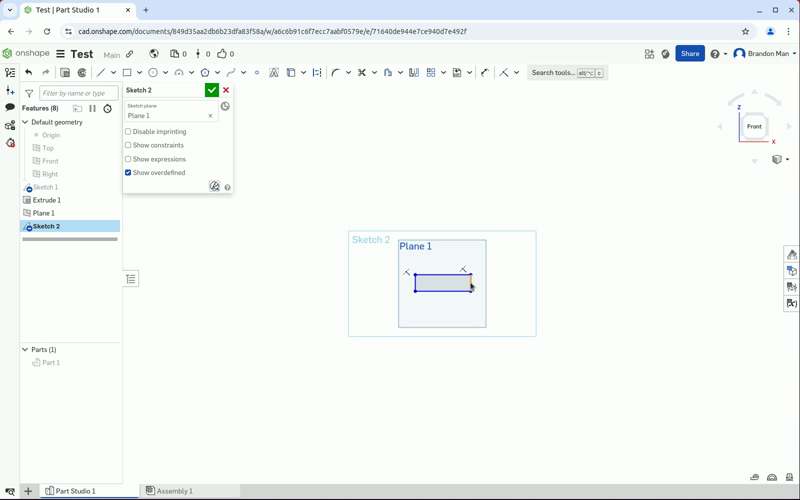
scroll(6)
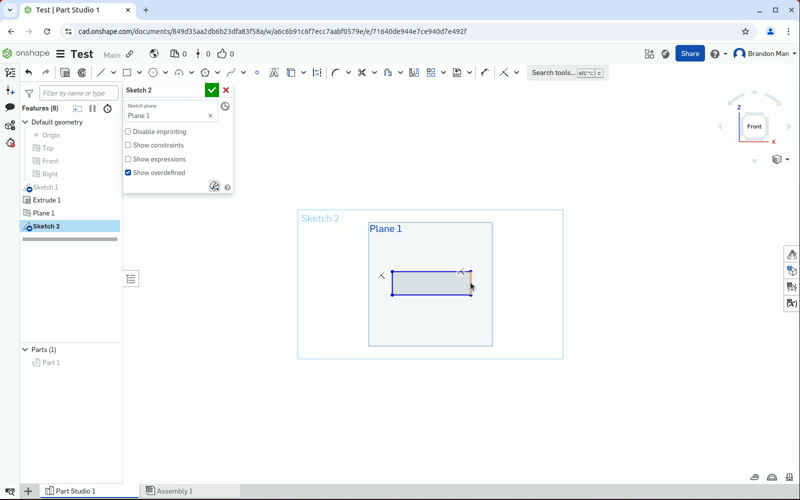
scroll(6)
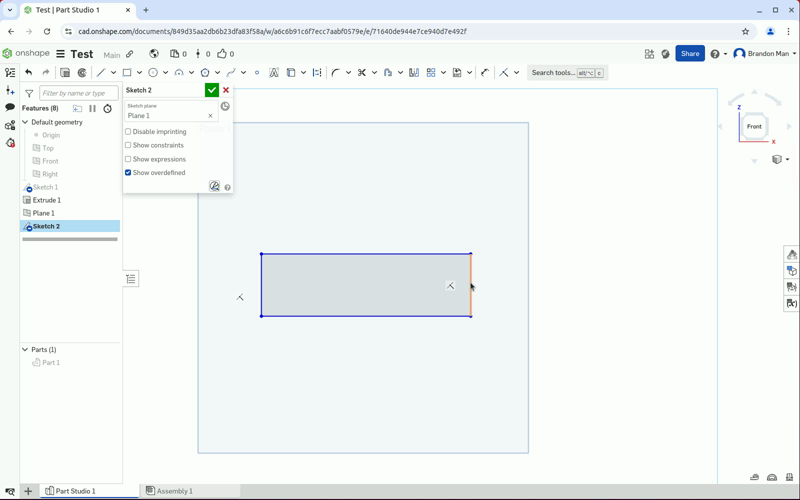
click(470, 282)
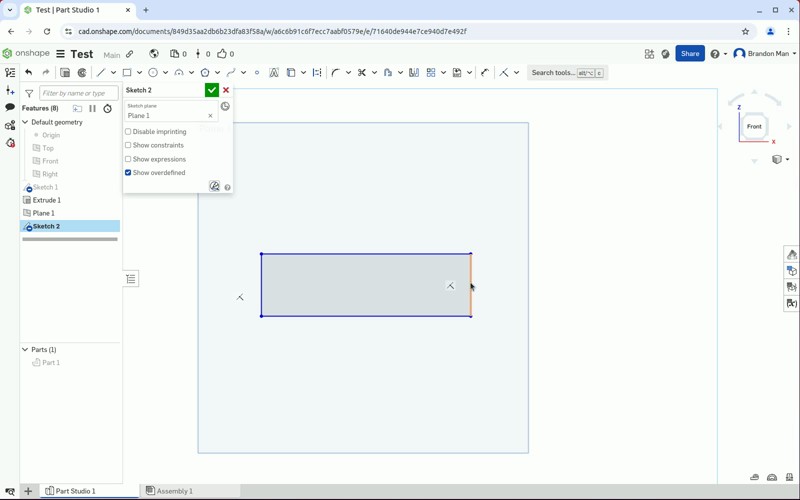
scroll(-6)
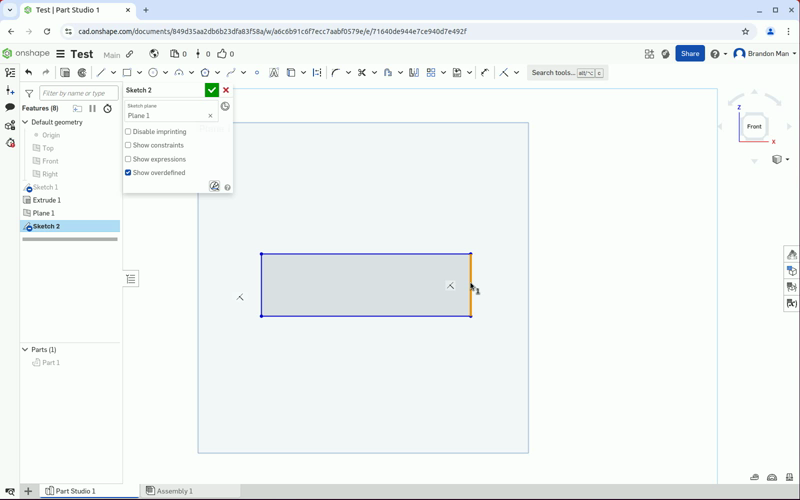
scroll(-6)
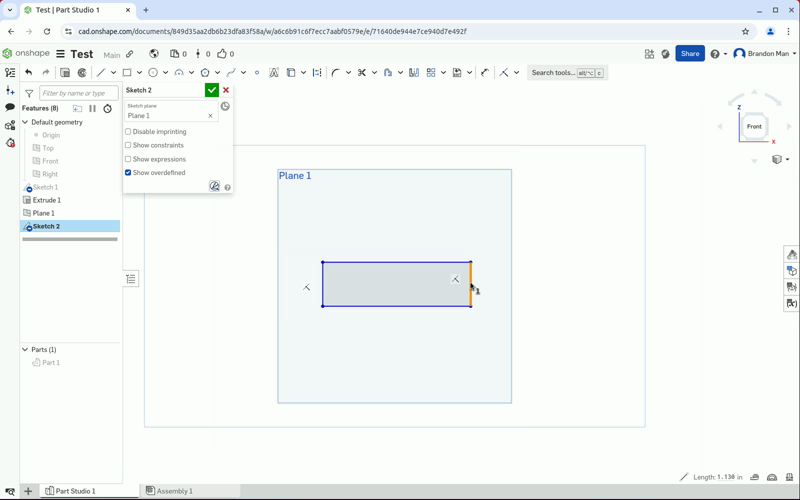
scroll(-6)
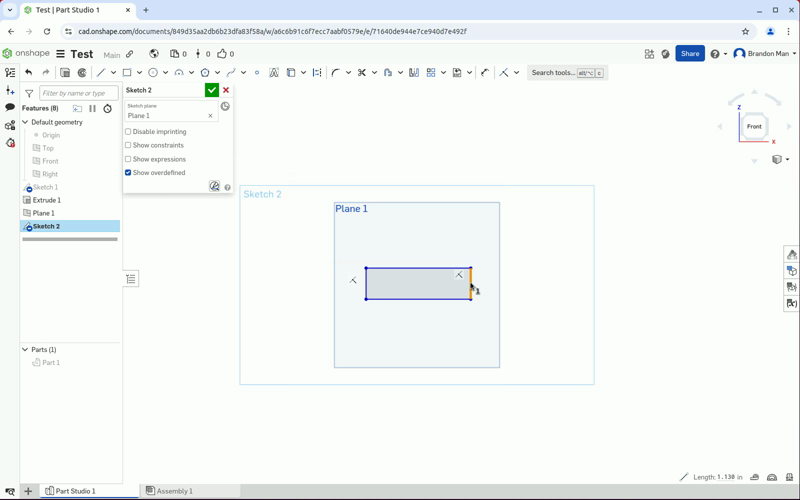
scroll(-6)
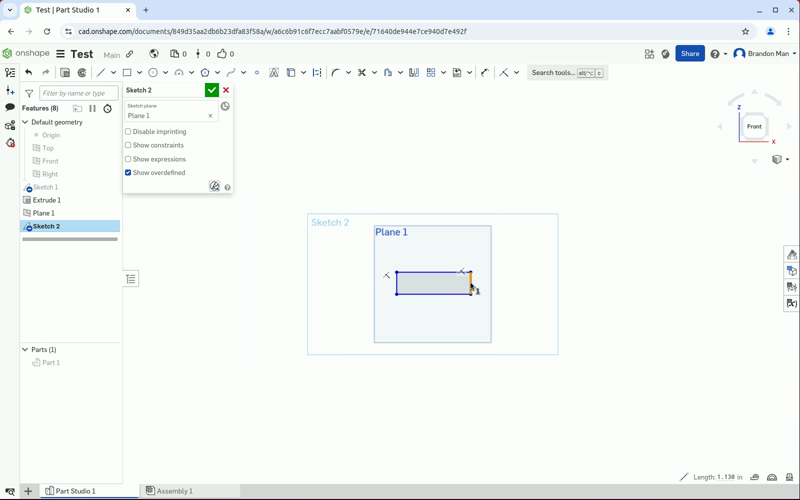
scroll(-6)
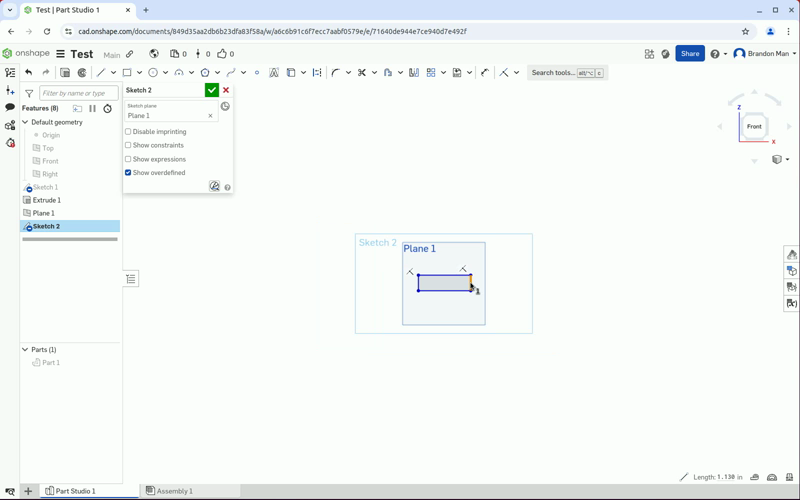
scroll(-6)
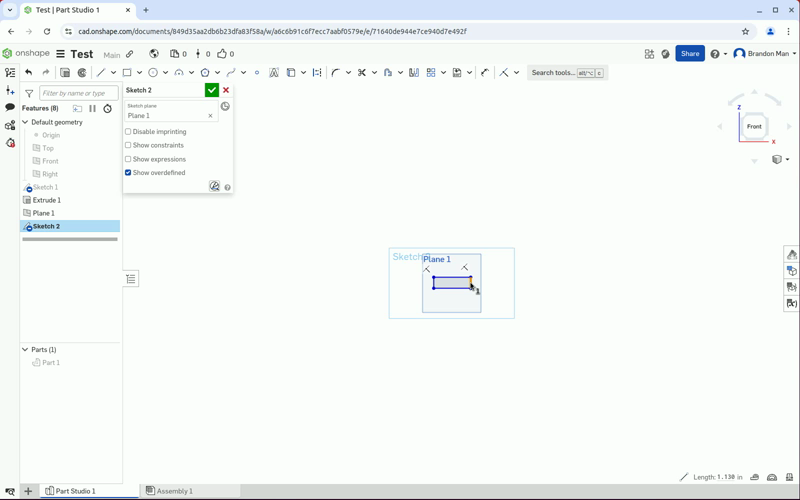
scroll(-6)
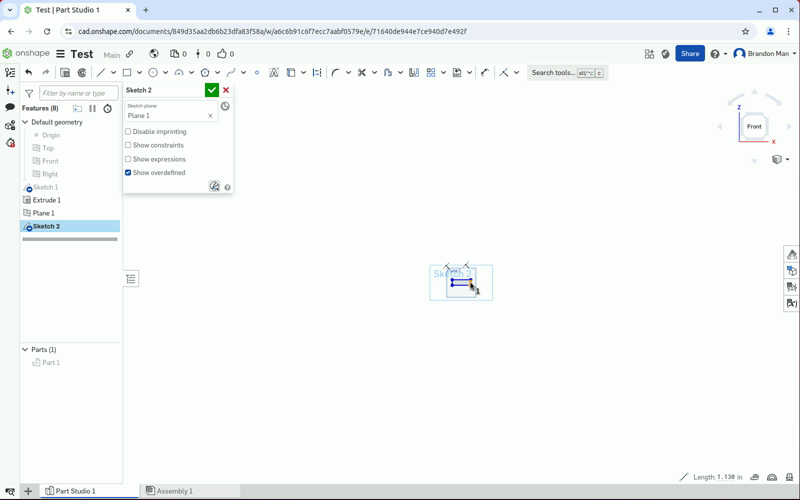
mouse_move(73, 352)
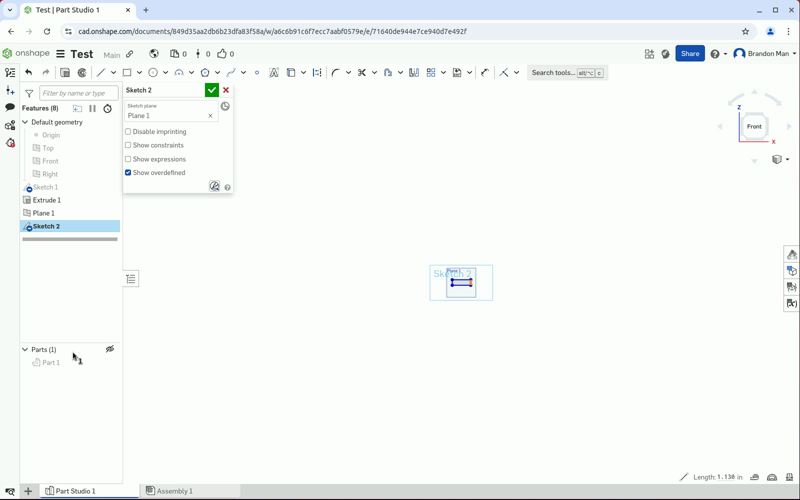
key(shift+y)
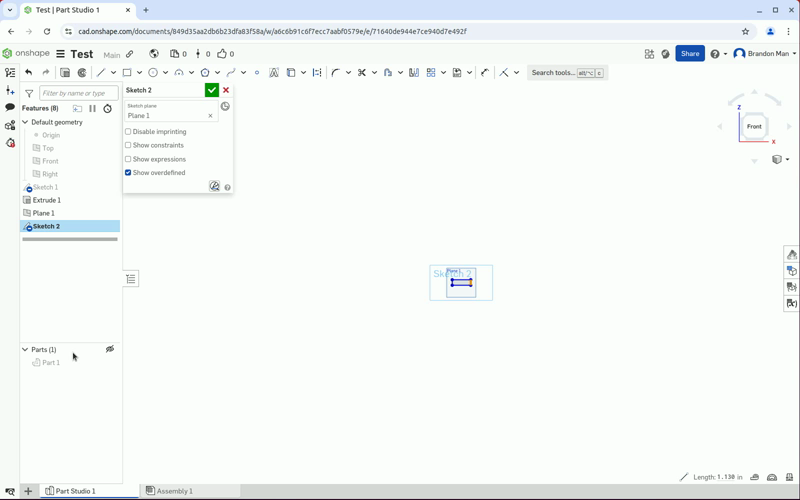
key(shift+e)
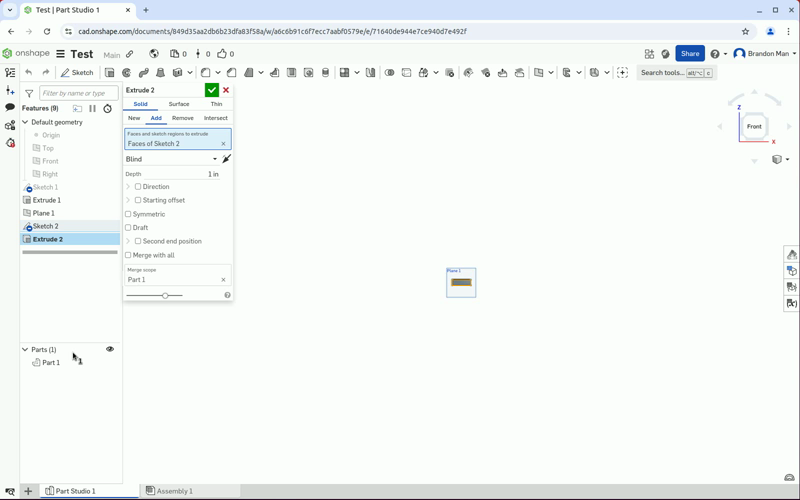
mouse_move(143, 106)
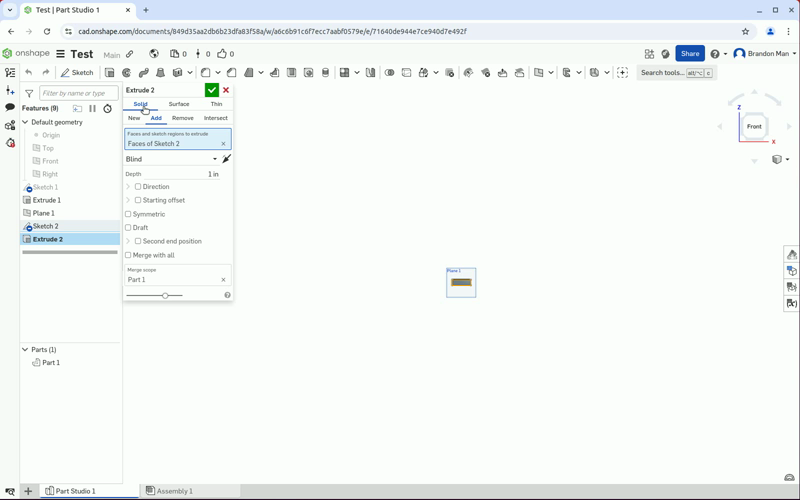
click(143, 106)
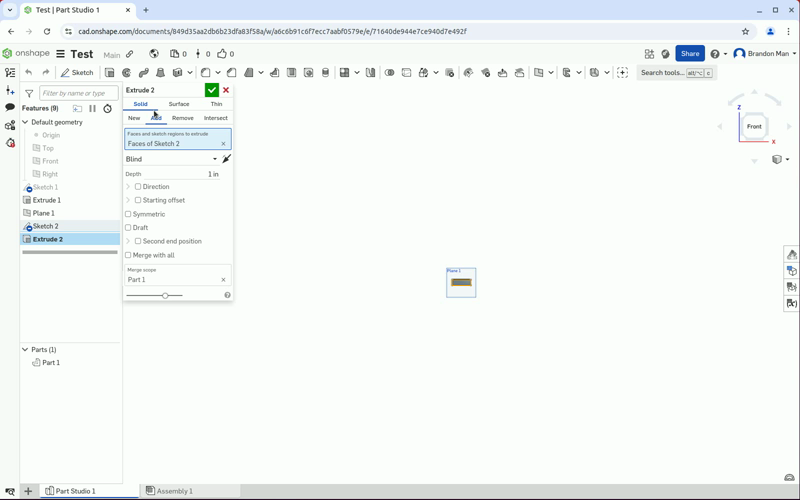
mouse_move(186, 120)
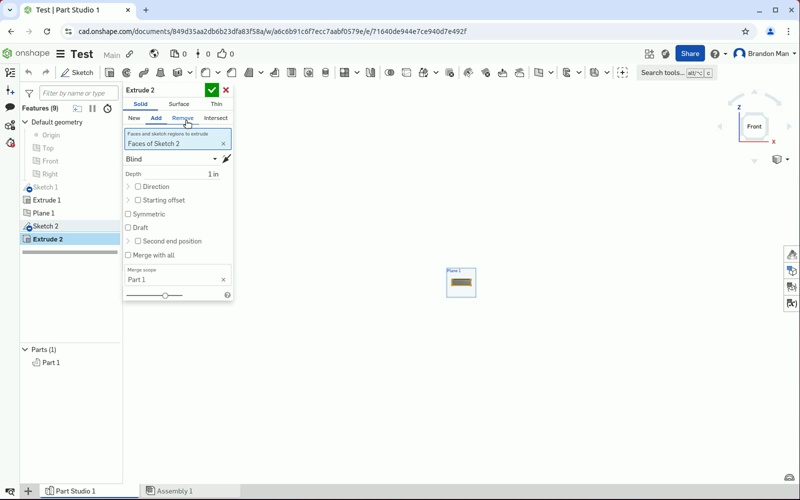
click(186, 120)
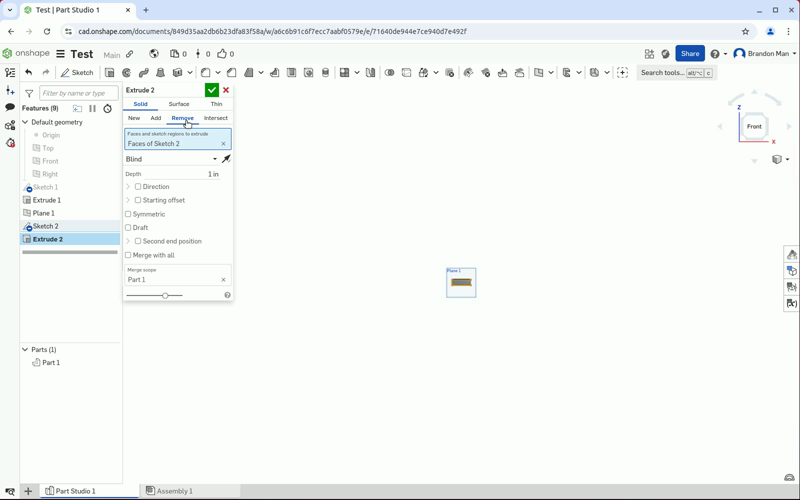
key(tab, 4)
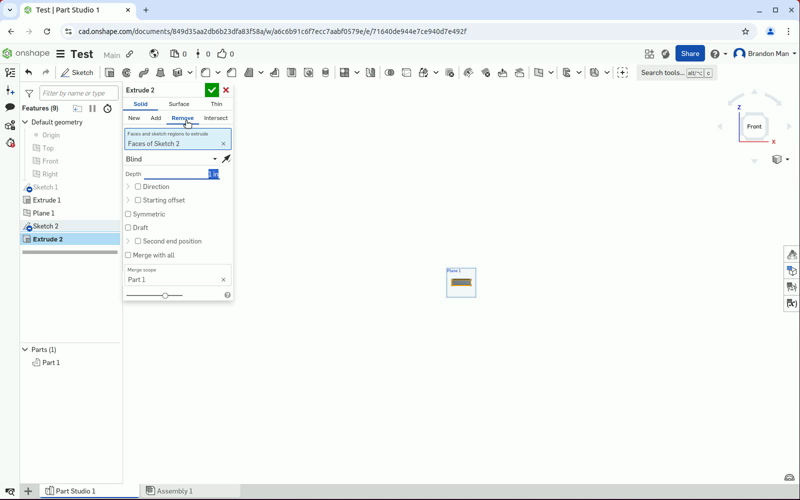
text(30.811)
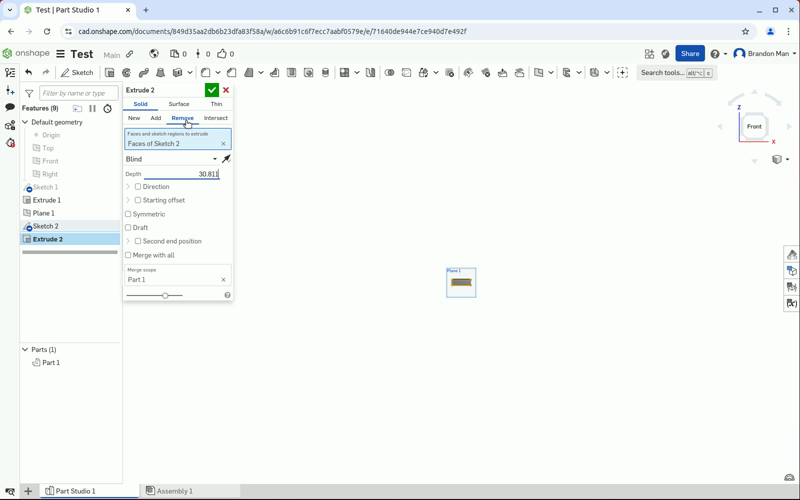
key(tab, 6)
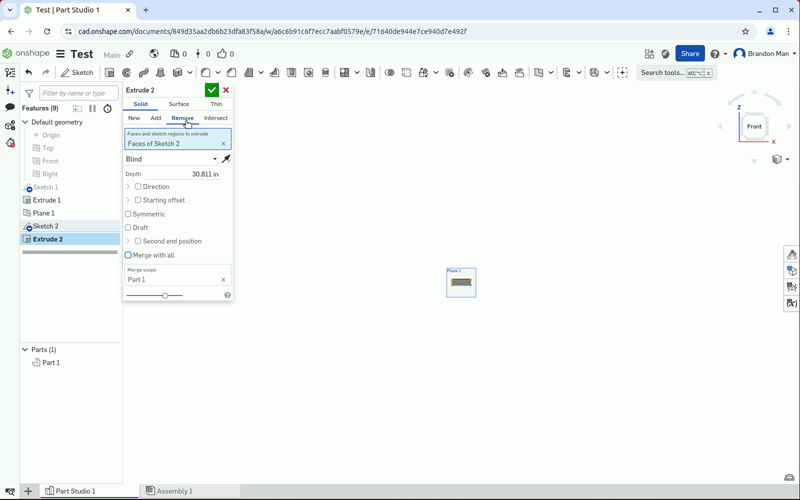
key(space)
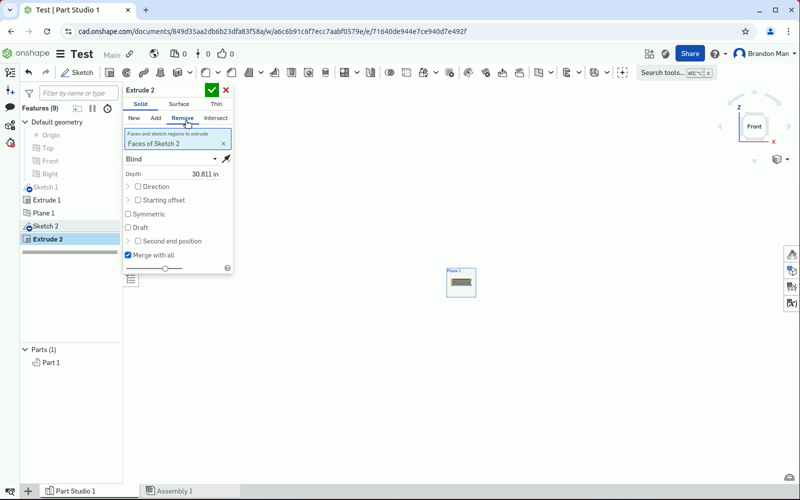
key(enter)
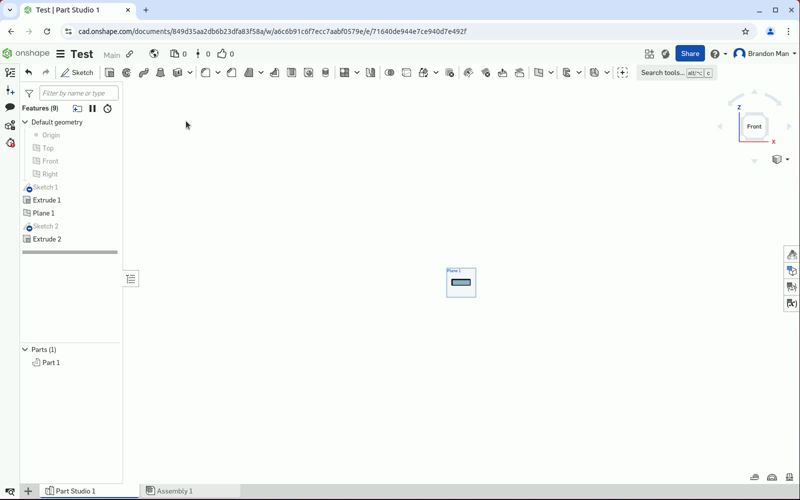
key(shift+h)
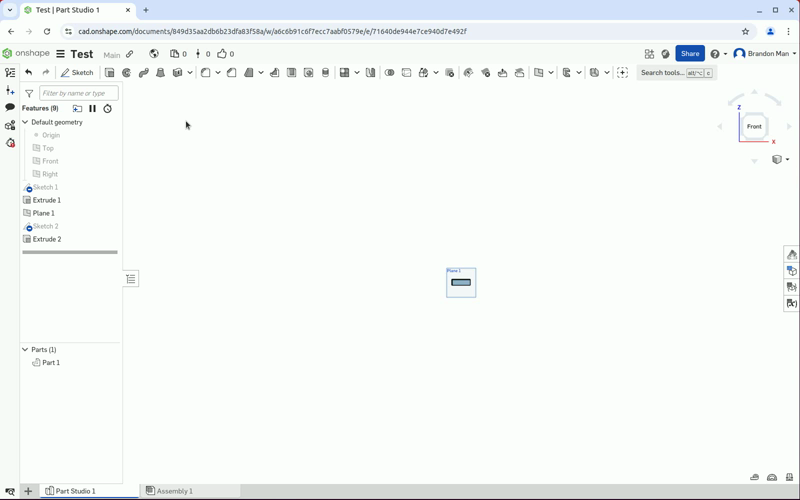
key(shift+h)
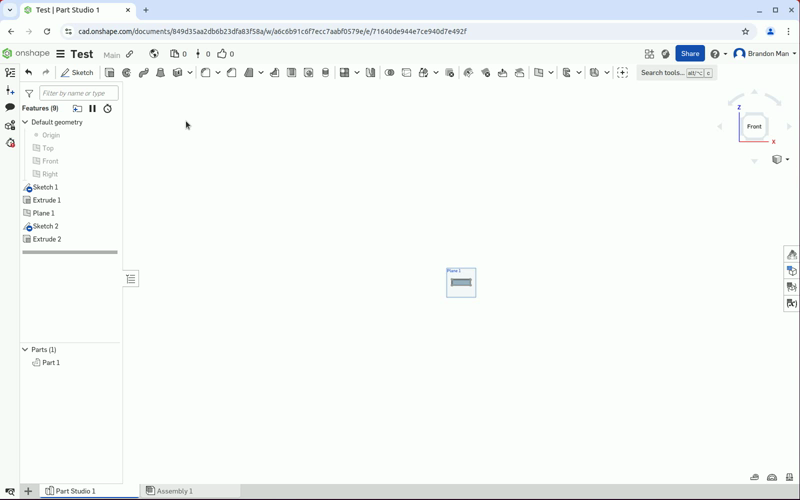
key(shift+7)
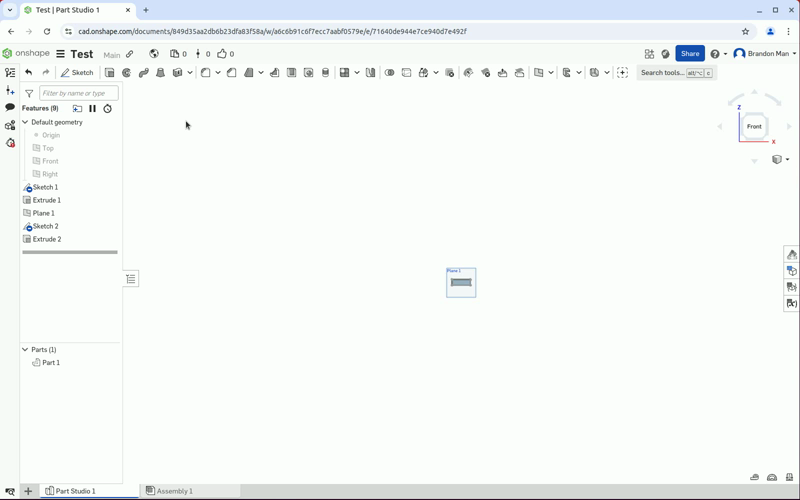
key(left, 2)
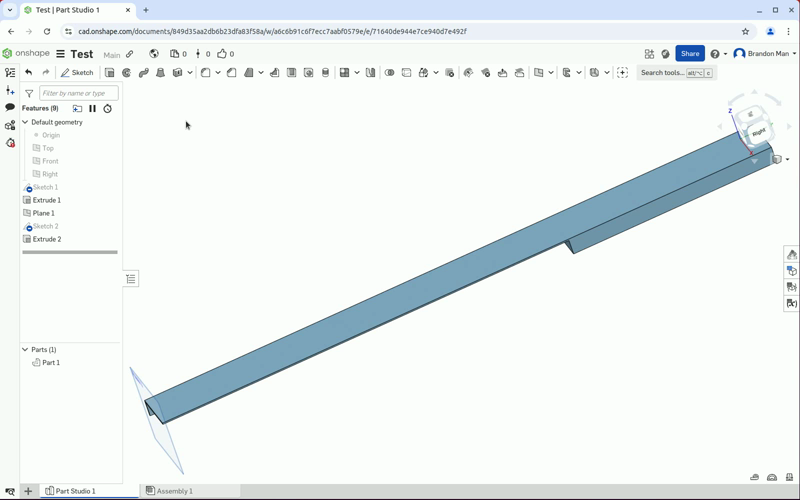
key(down, 2)
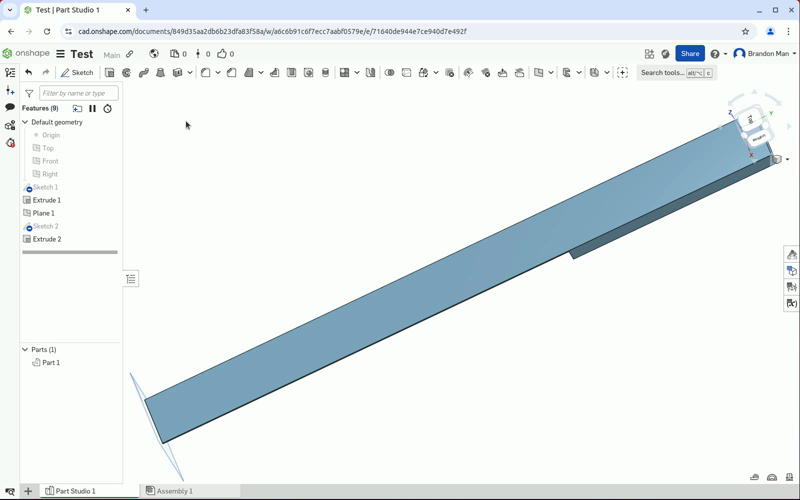
key(up, 2)
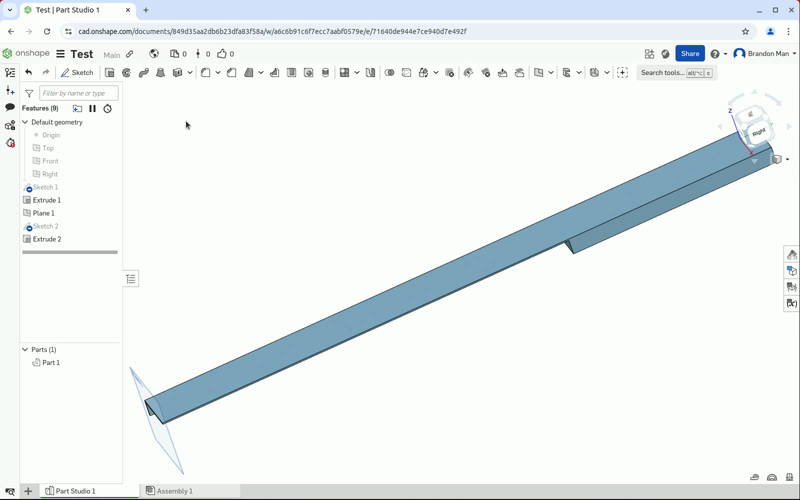
key(right, 2)
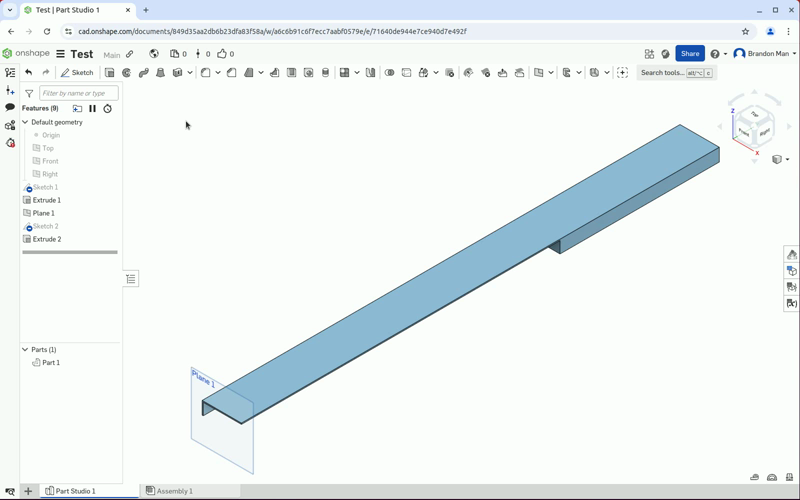
mouse_move(73, 189)
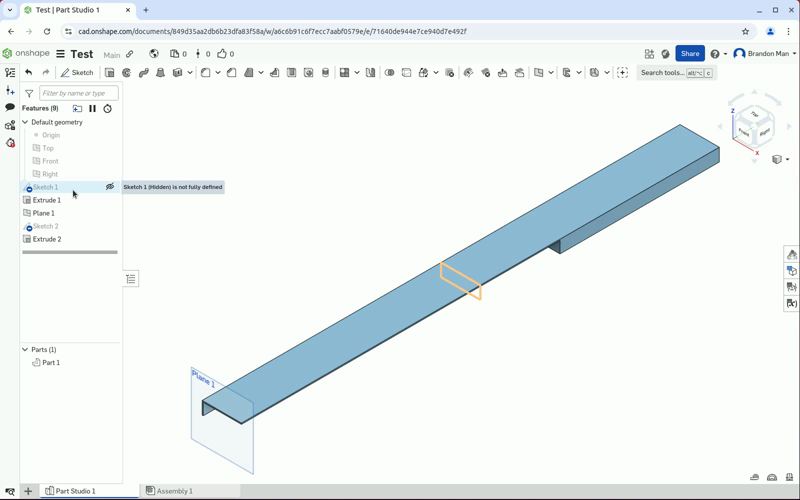
click(73, 189)